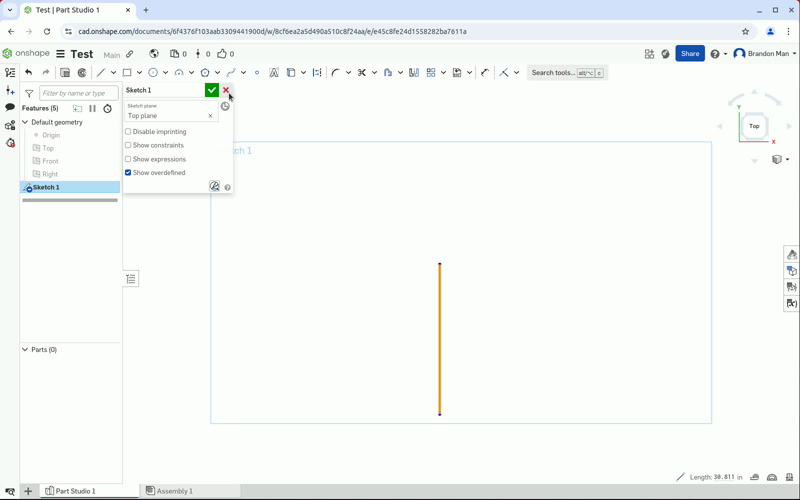
key(shift+h)
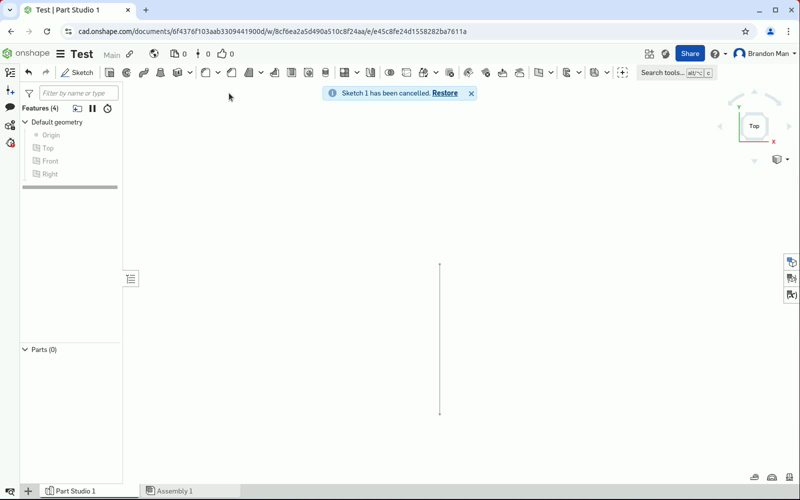
mouse_move(73, 352)
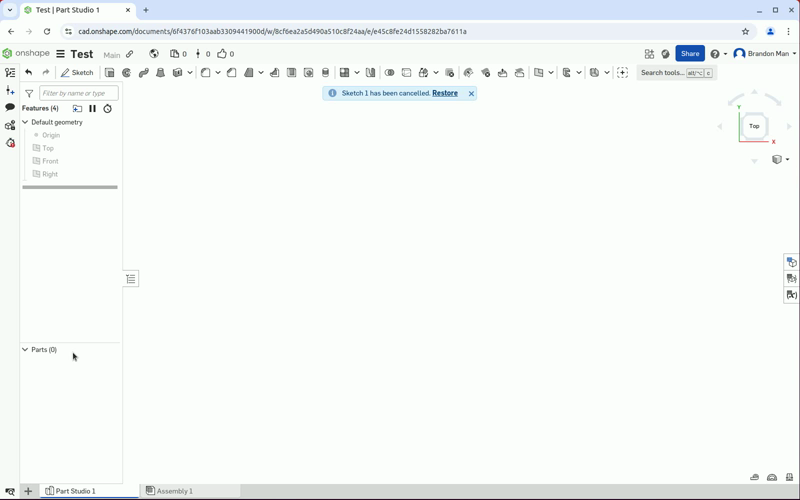
key(y)
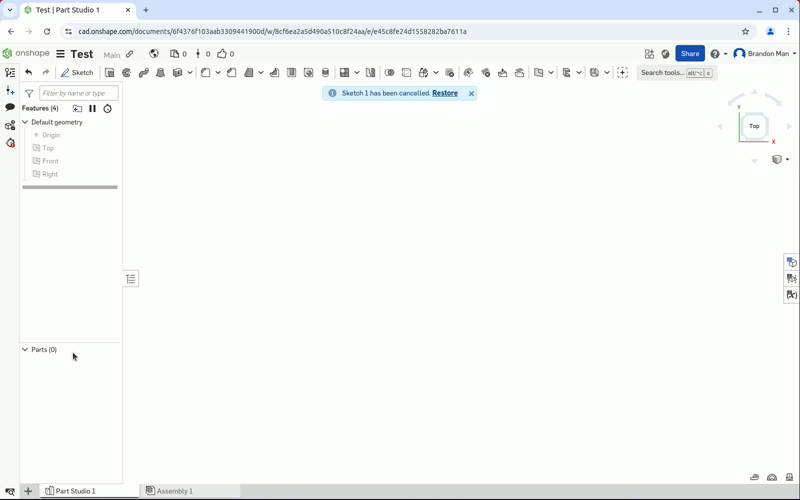
key(shift+p)
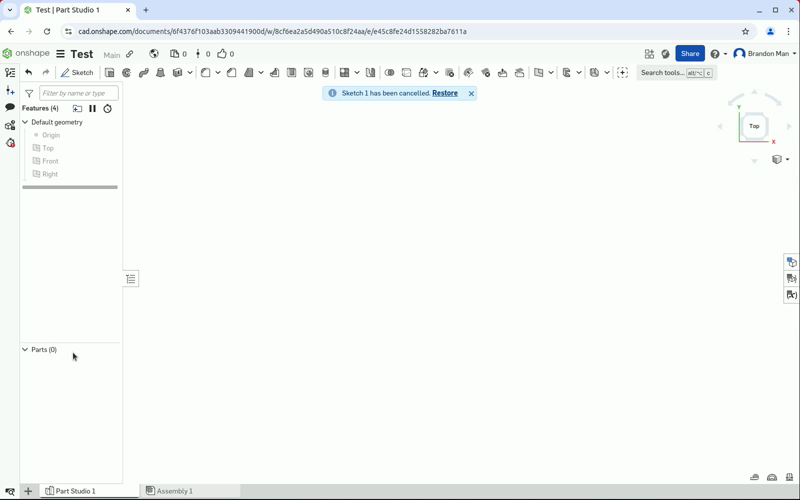
key(space)
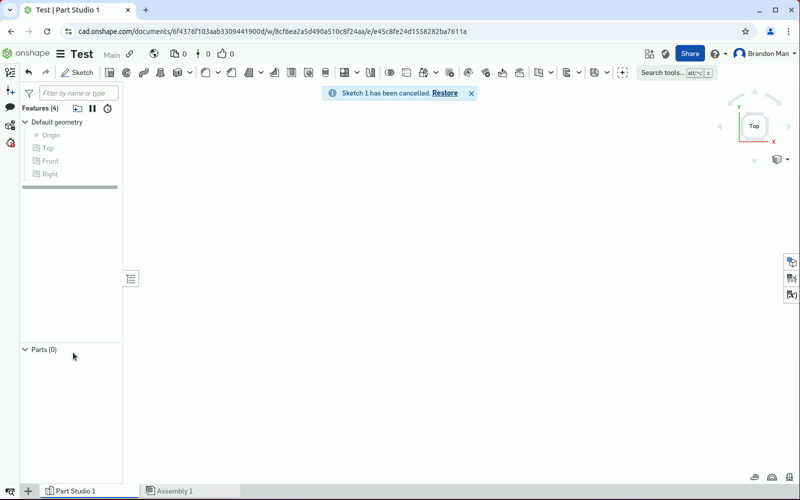
key_down(shift)
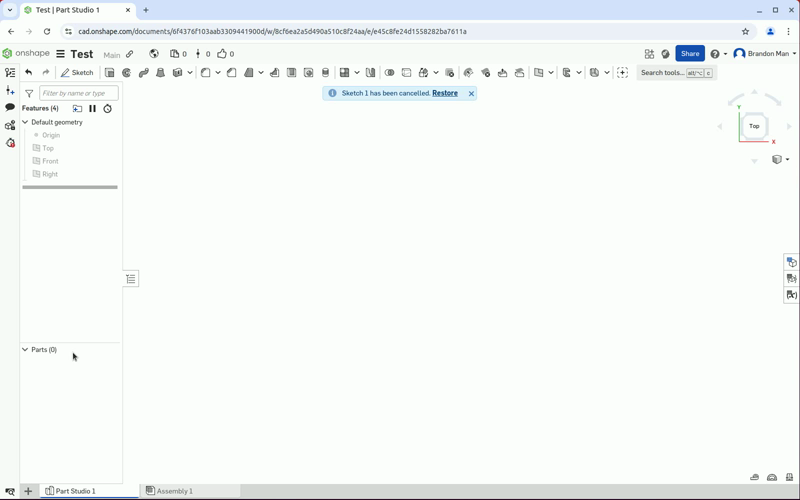
key(up)
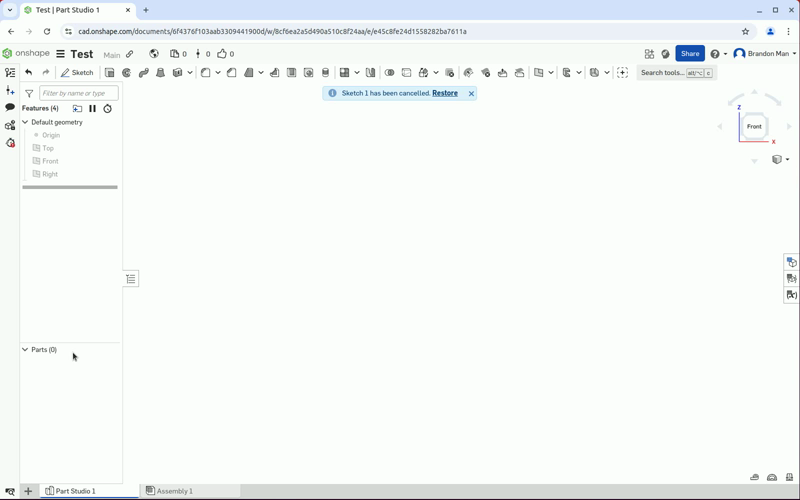
key_up(shift)
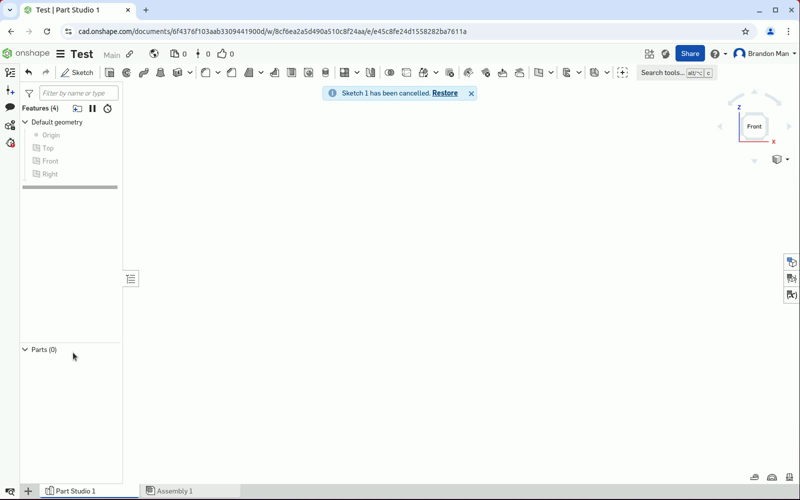
mouse_move(73, 352)
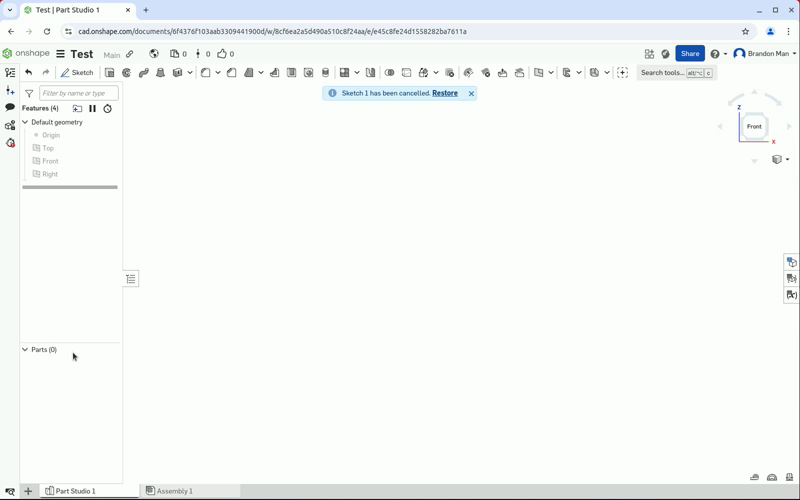
key(shift+y)
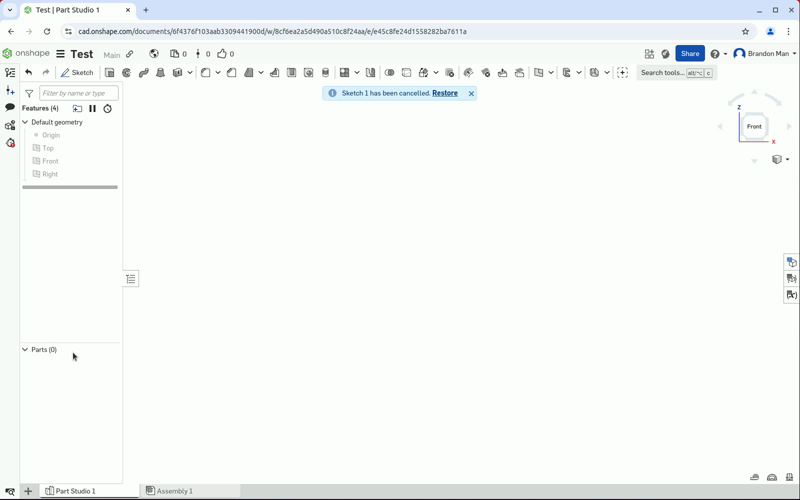
key(shift+s)
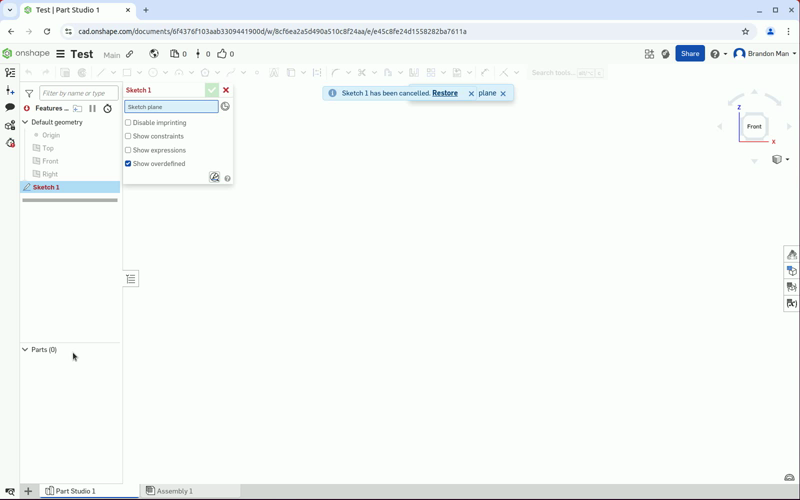
mouse_move(73, 163)
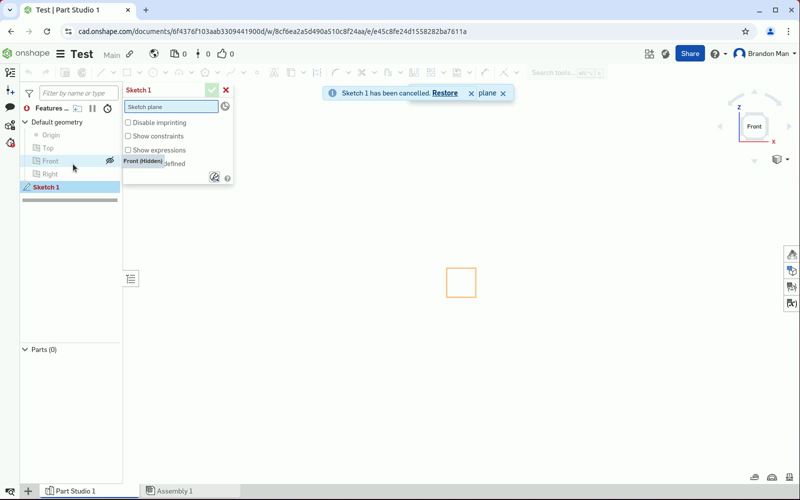
click(73, 163)
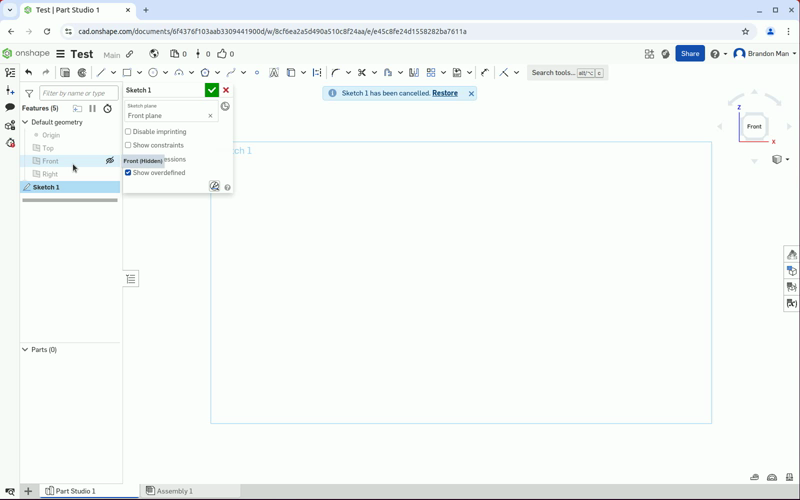
mouse_move(73, 352)
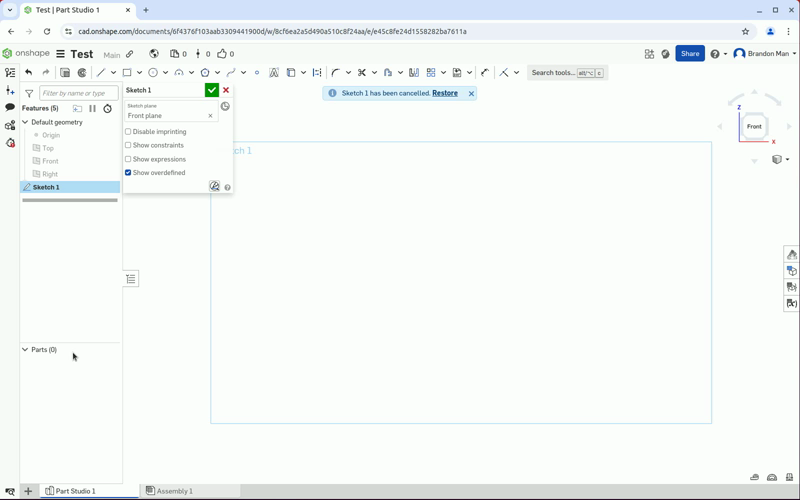
key(y)
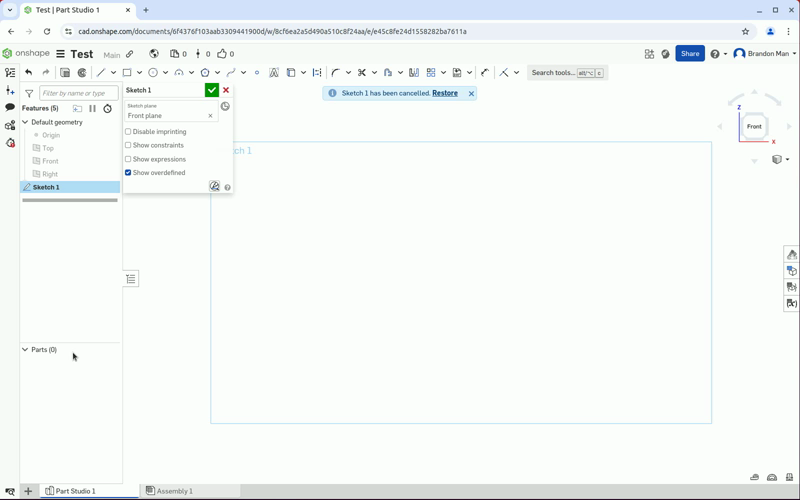
key(l)
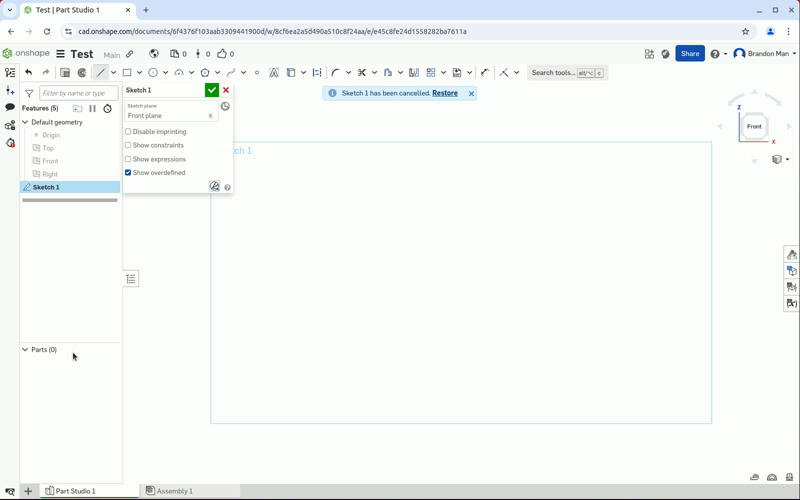
key_down(shift)
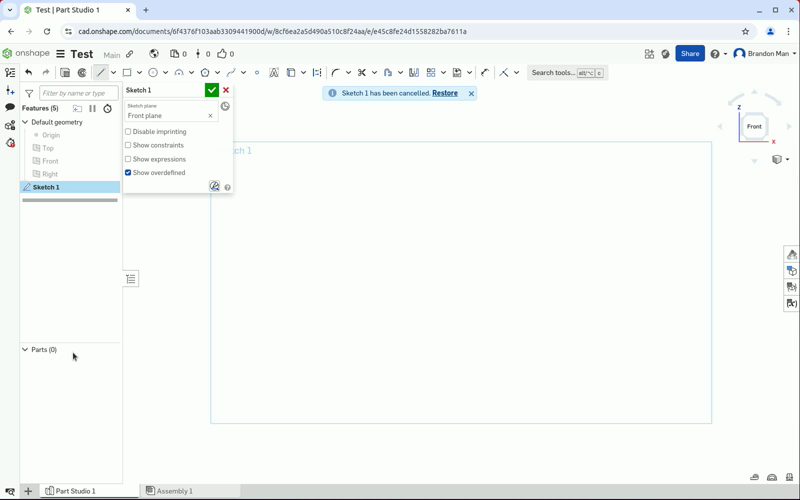
mouse_move(392, 336)
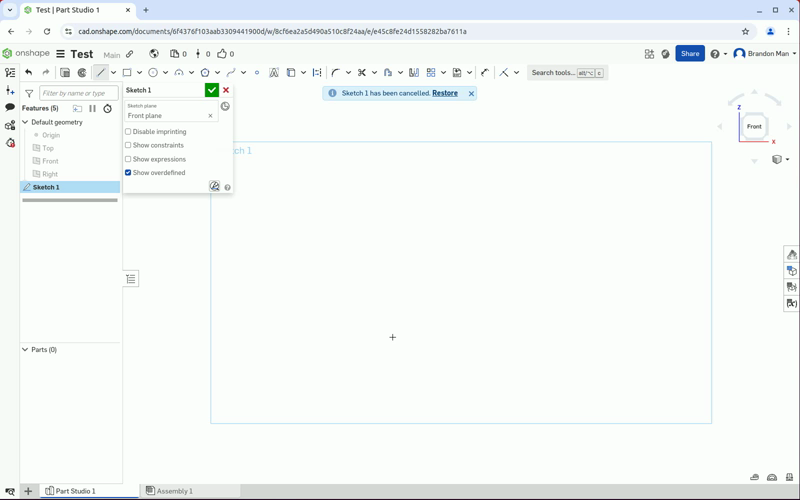
click(392, 336)
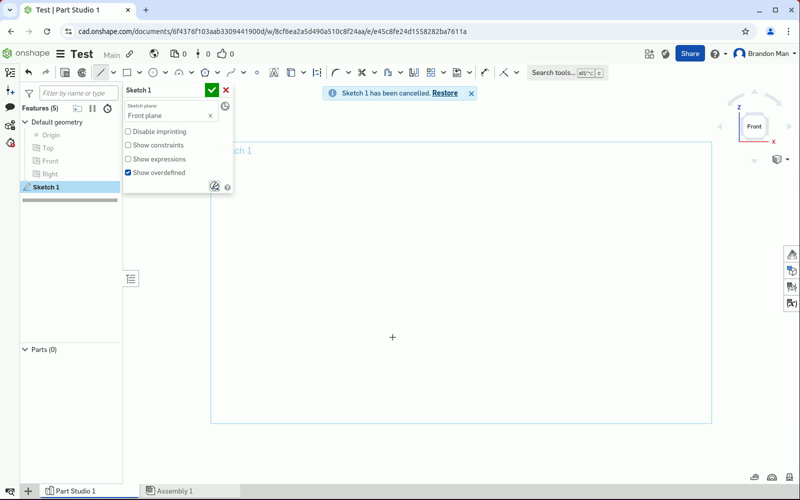
key_up(shift)
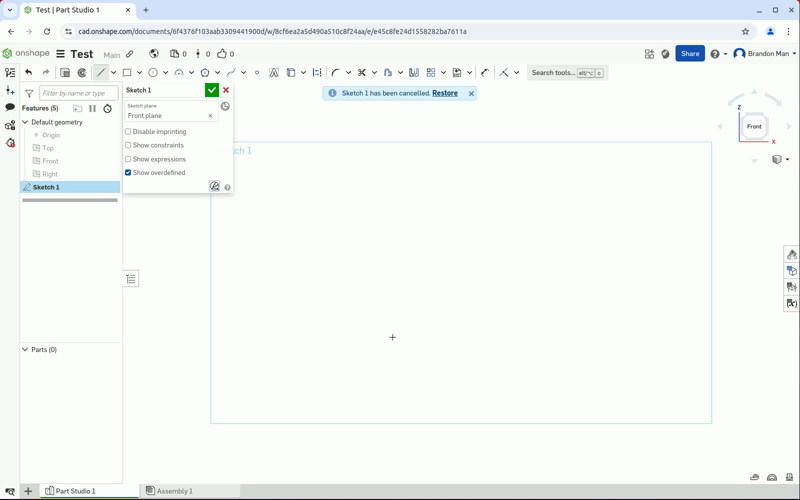
key_down(shift)
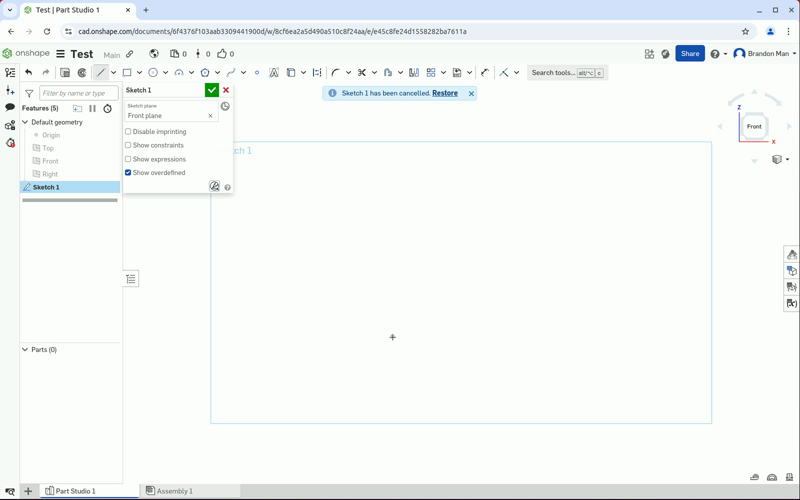
mouse_move(527, 336)
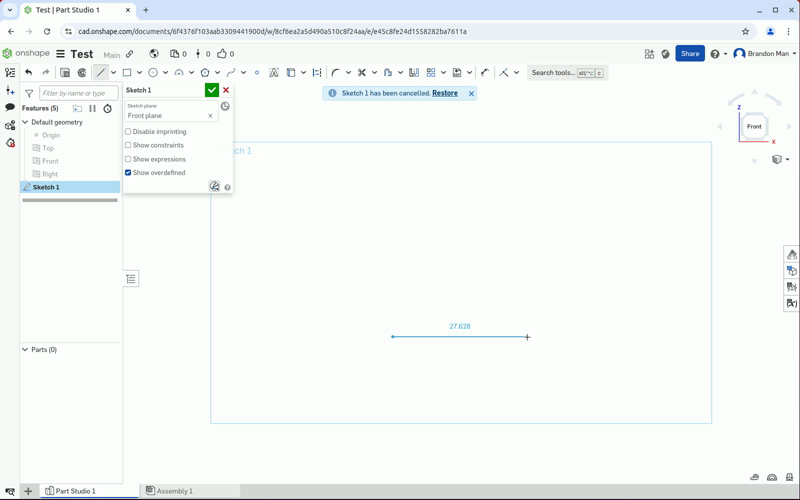
click(527, 336)
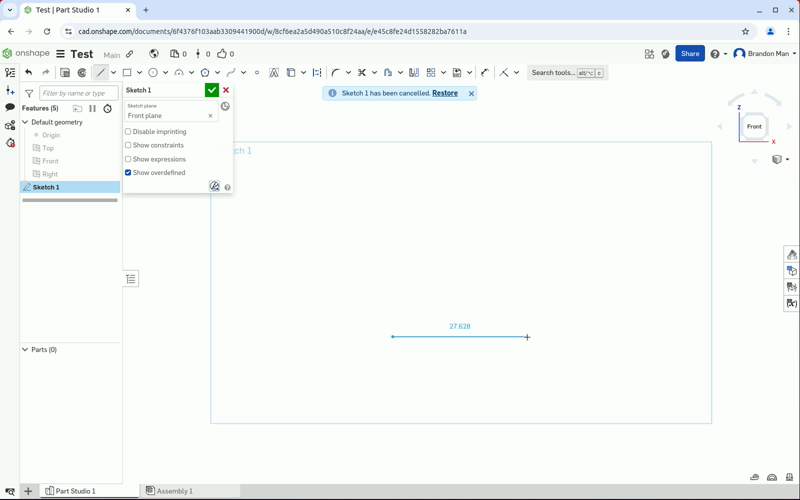
key_up(shift)
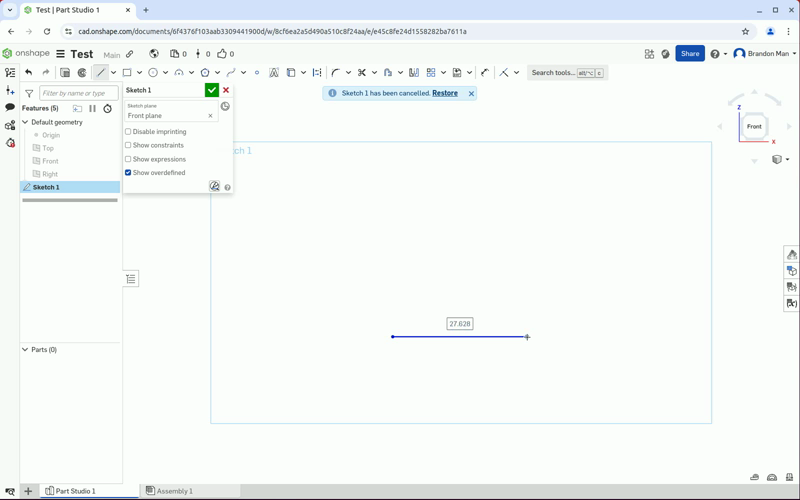
key_down(shift)
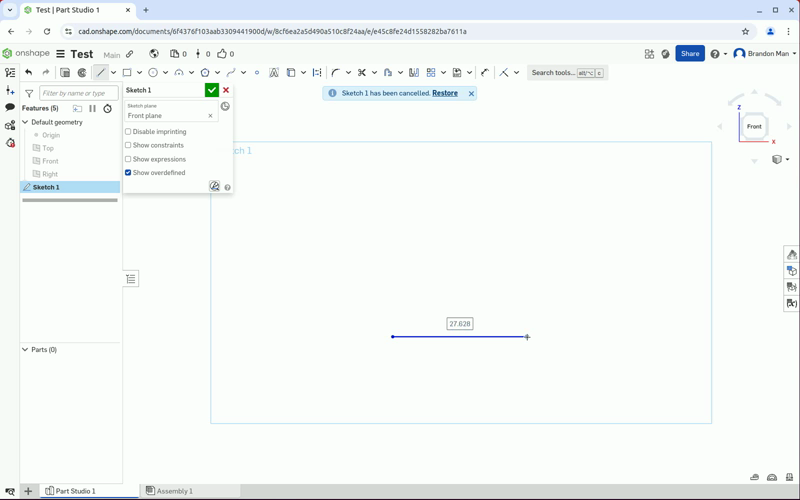
mouse_move(527, 229)
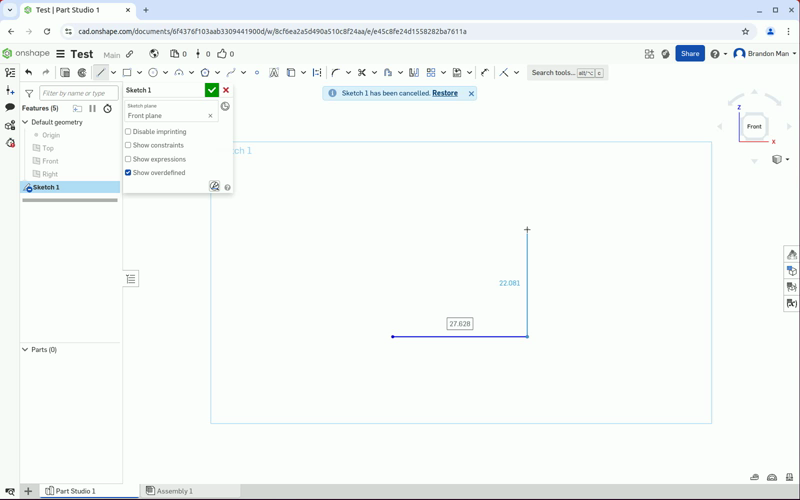
click(527, 229)
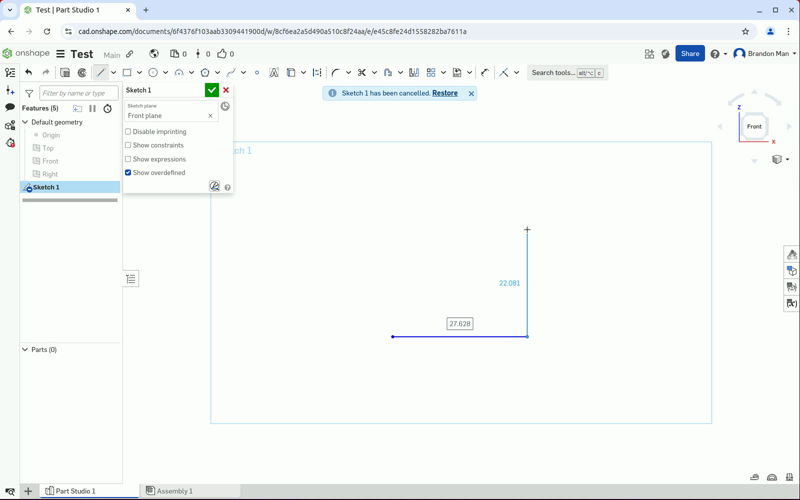
key_up(shift)
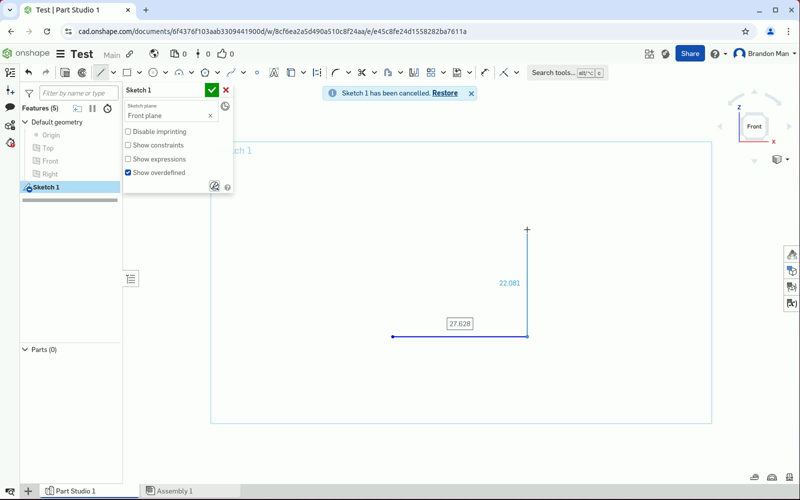
key_down(shift)
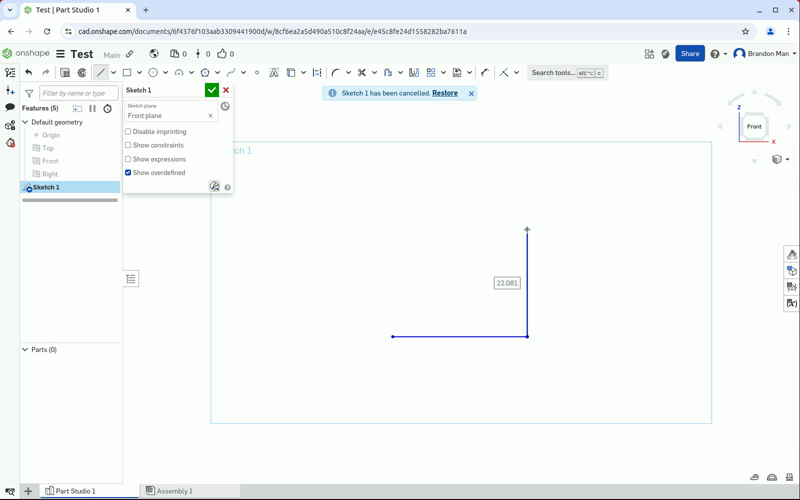
mouse_move(557, 229)
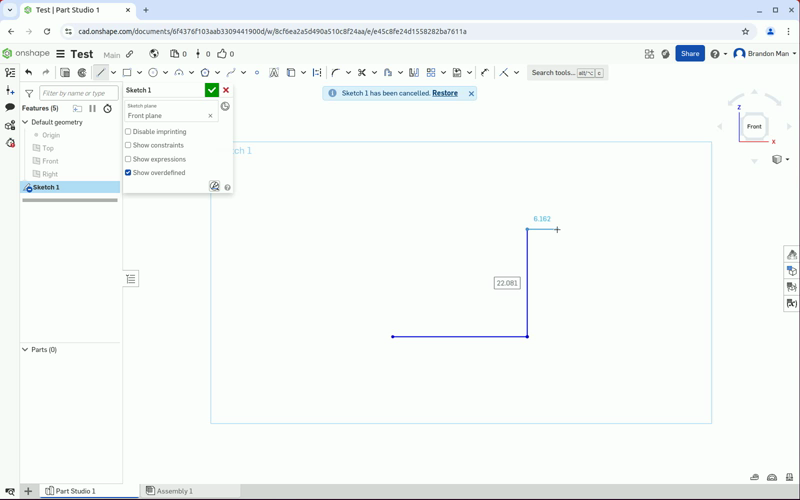
mouse_move(473, 229)
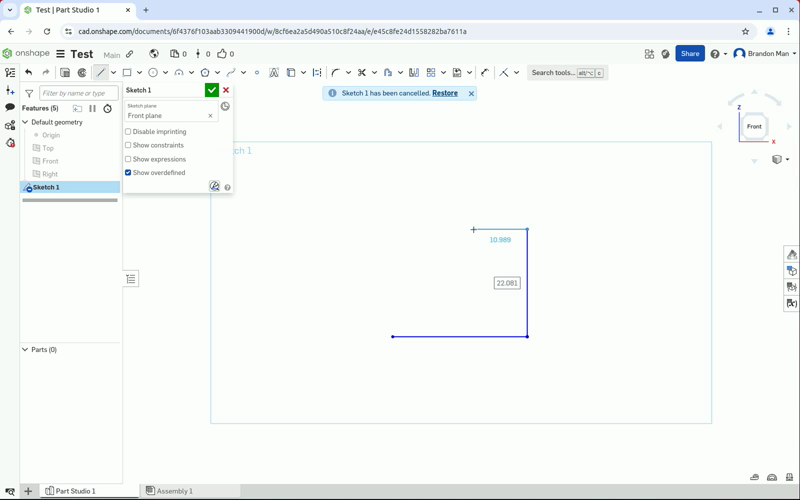
click(473, 229)
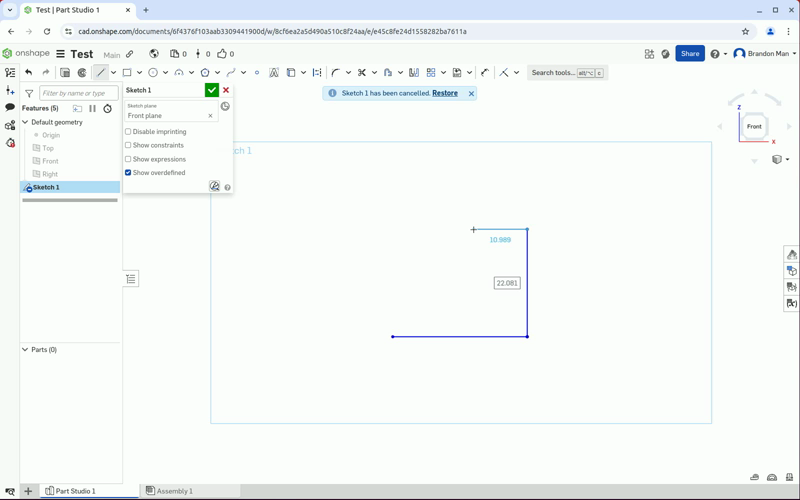
key_up(shift)
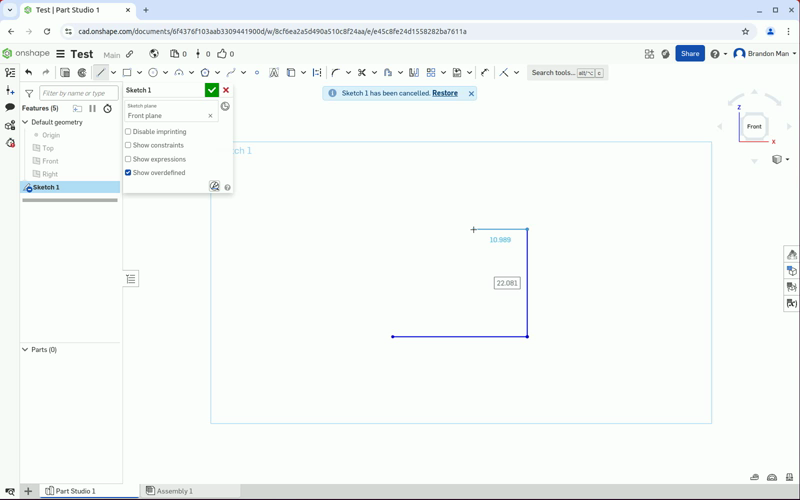
key_down(shift)
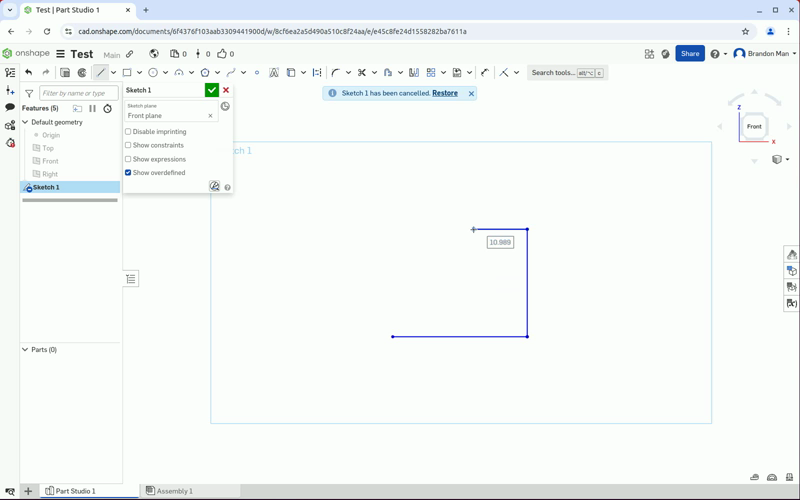
mouse_move(503, 229)
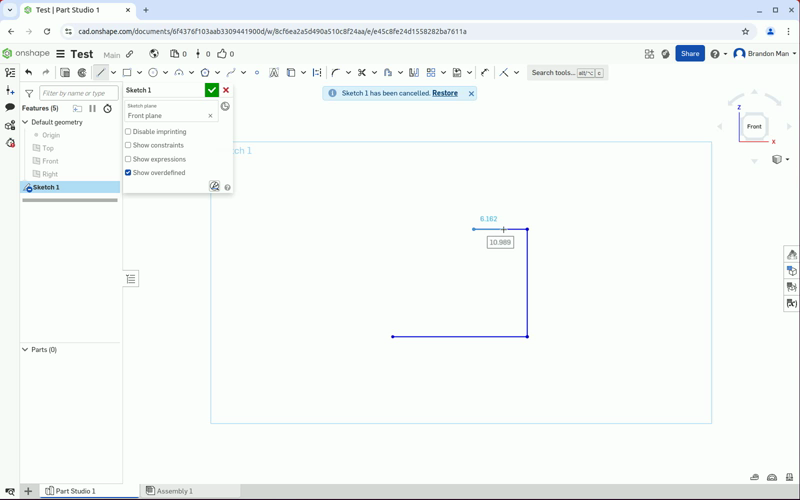
mouse_move(473, 239)
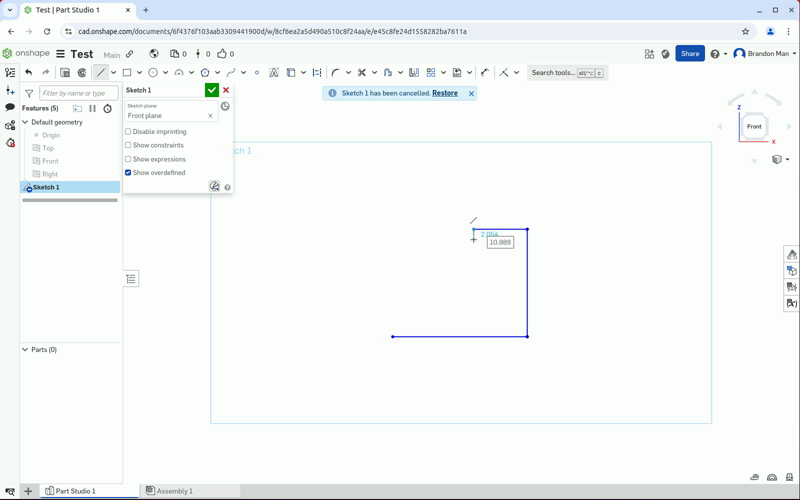
click(473, 239)
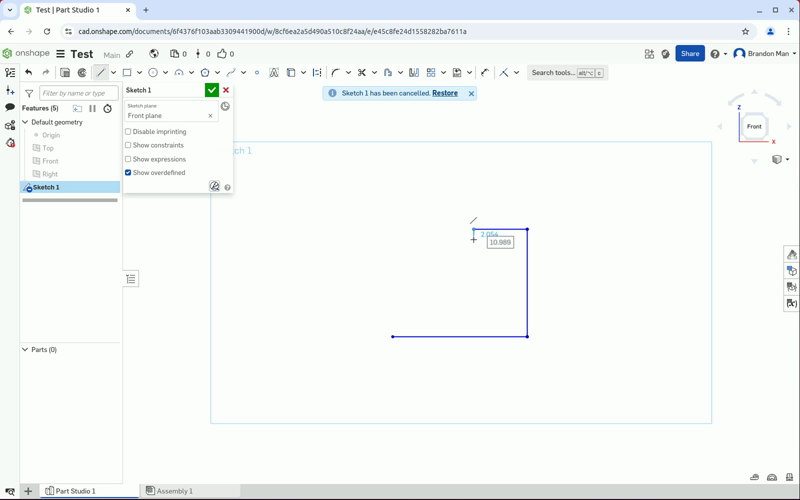
key_up(shift)
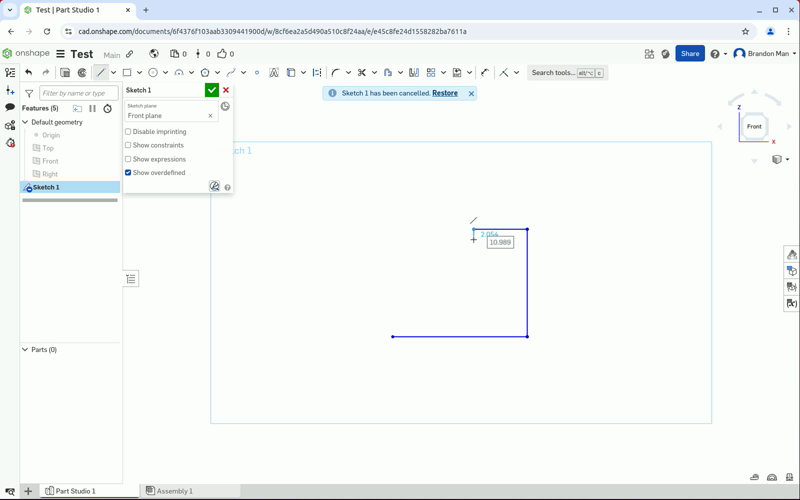
key_down(shift)
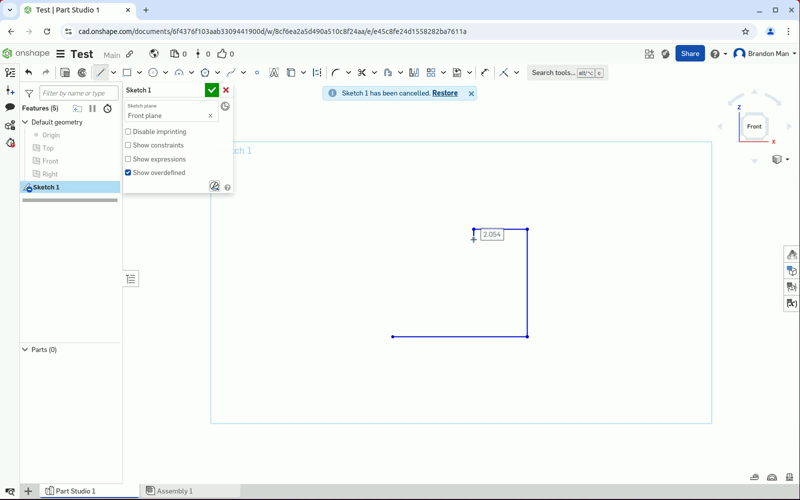
mouse_move(503, 239)
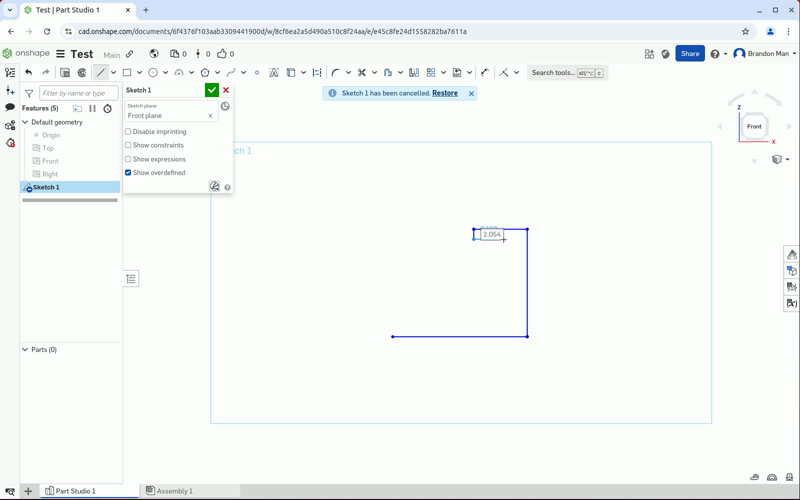
mouse_move(446, 239)
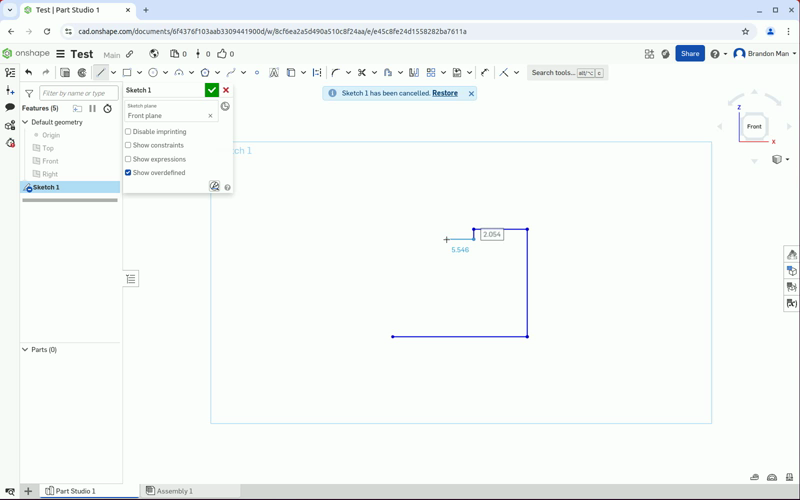
click(446, 239)
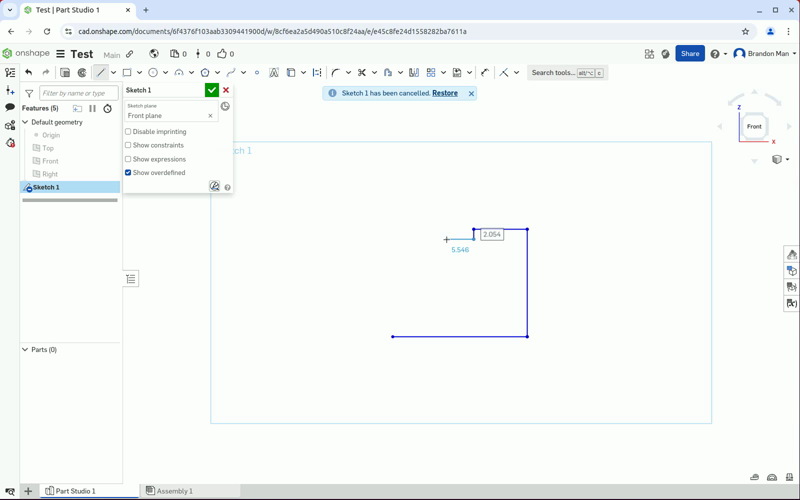
key_up(shift)
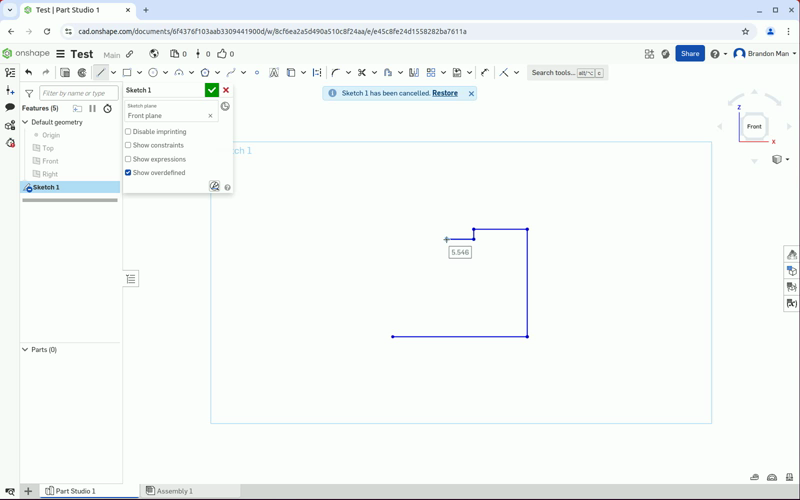
key_down(shift)
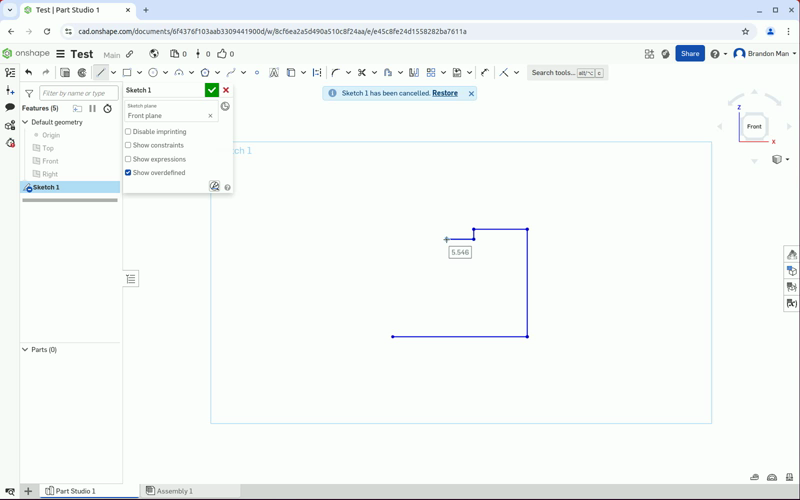
mouse_move(476, 239)
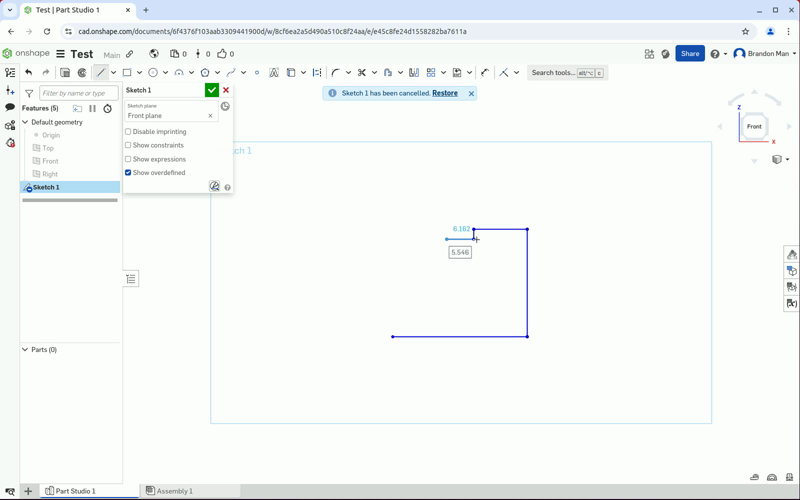
mouse_move(446, 229)
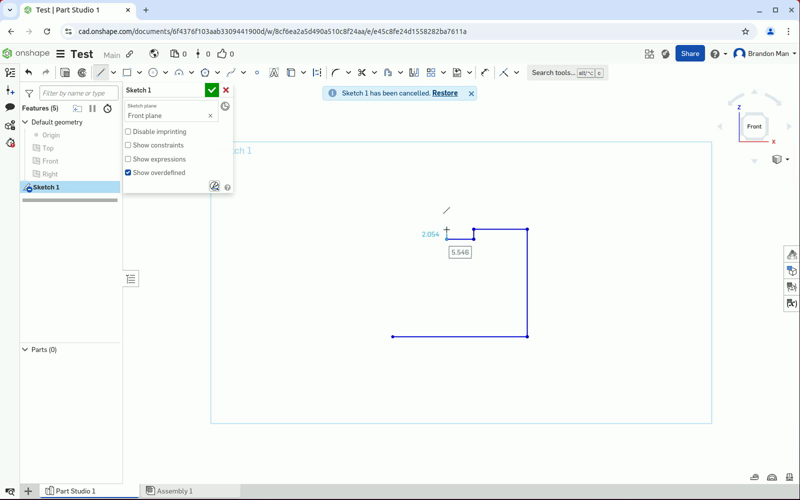
click(446, 229)
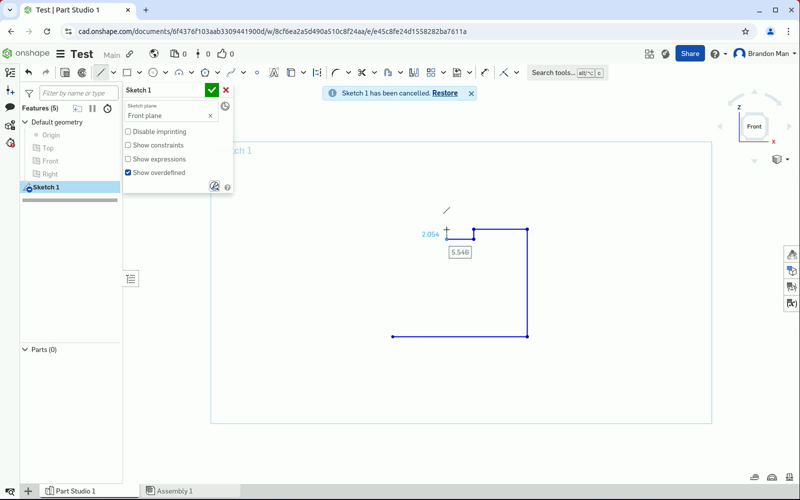
key_up(shift)
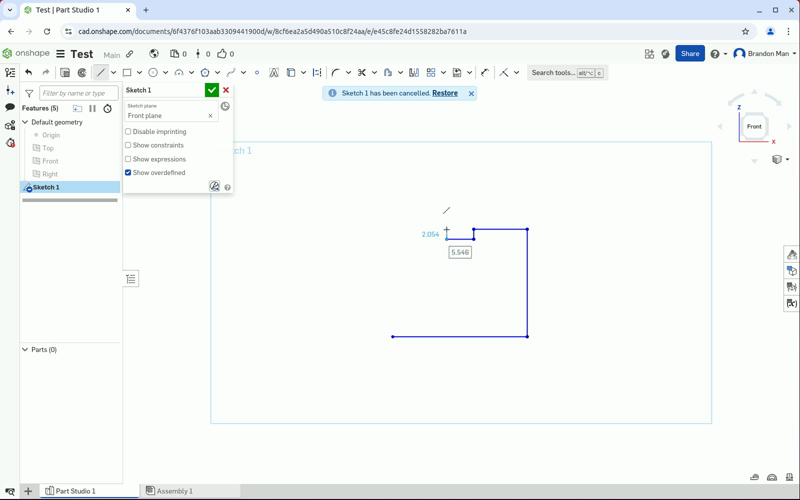
key_down(shift)
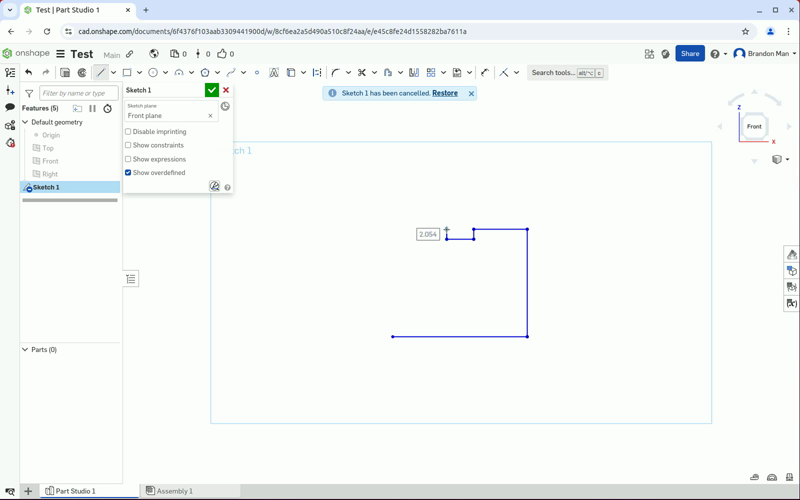
mouse_move(476, 229)
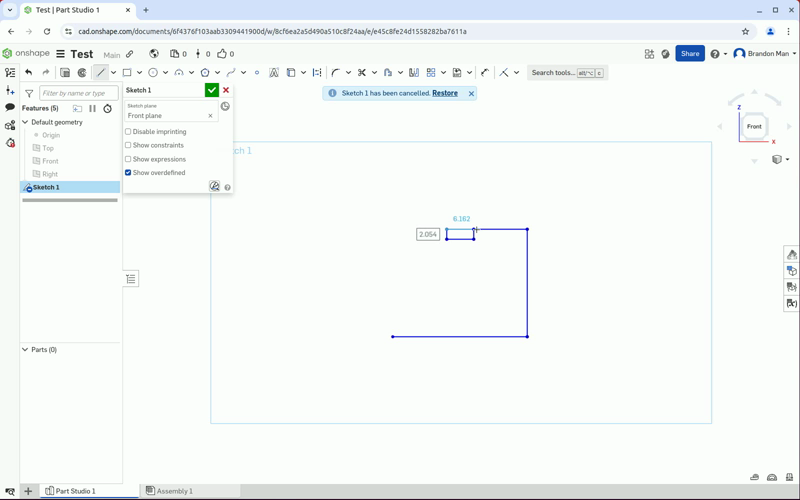
mouse_move(392, 229)
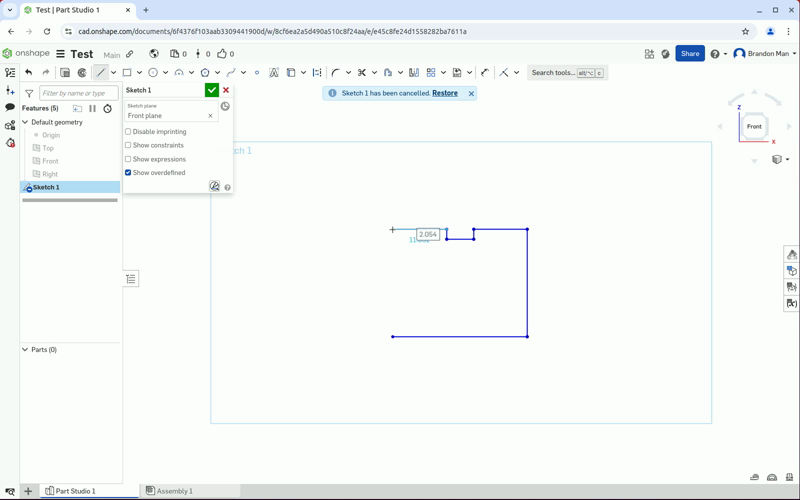
click(392, 229)
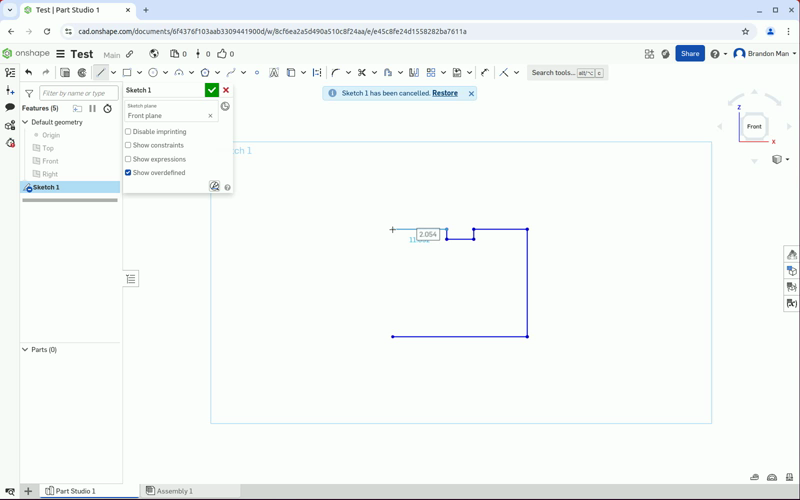
key_up(shift)
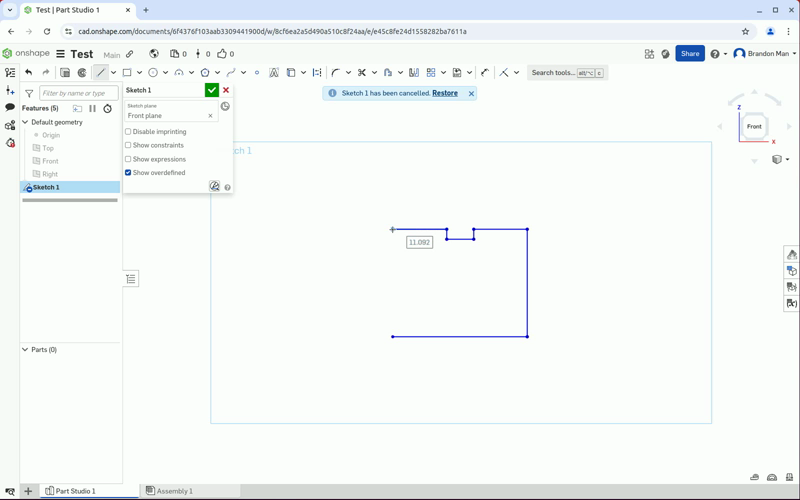
key_down(shift)
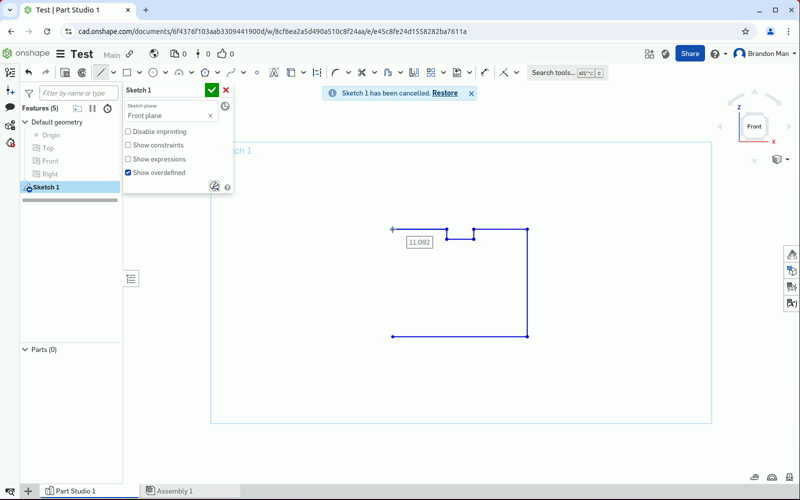
mouse_move(392, 336)
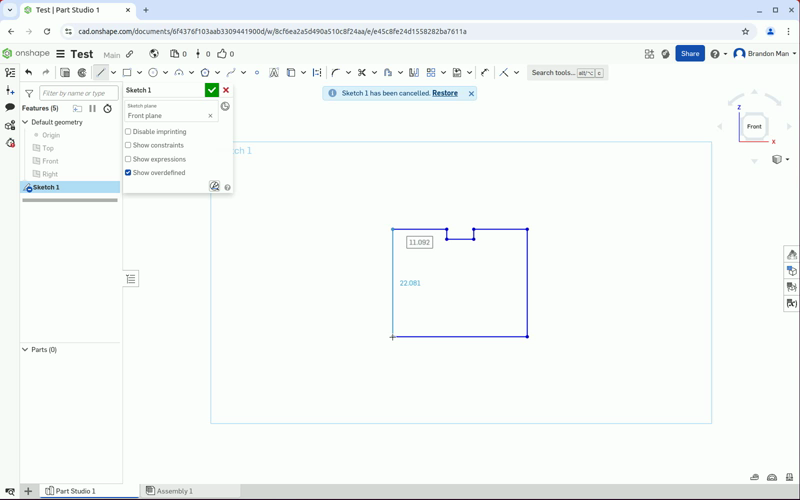
key_up(shift)
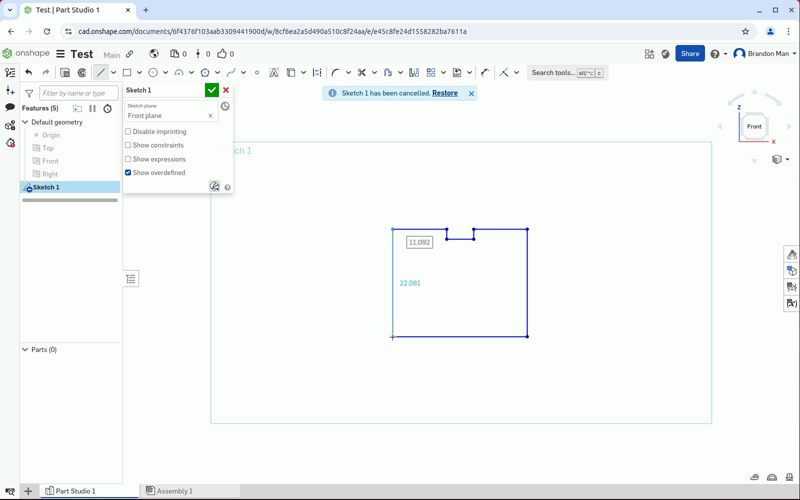
click(392, 336)
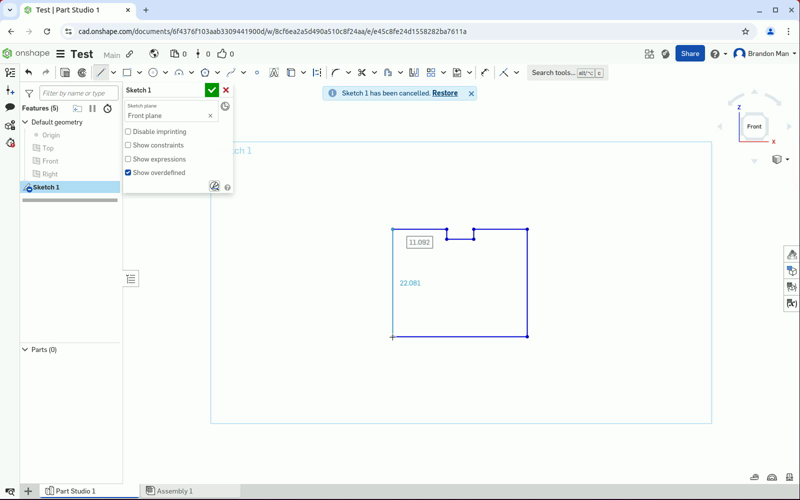
key(esc)
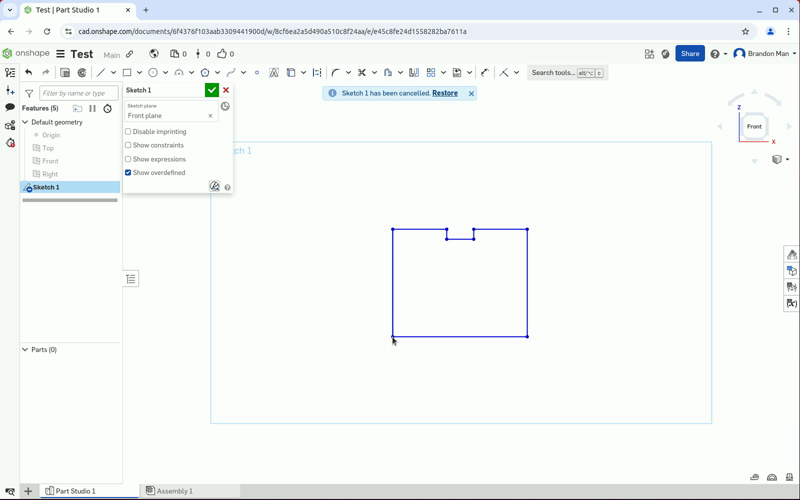
mouse_move(450, 310)
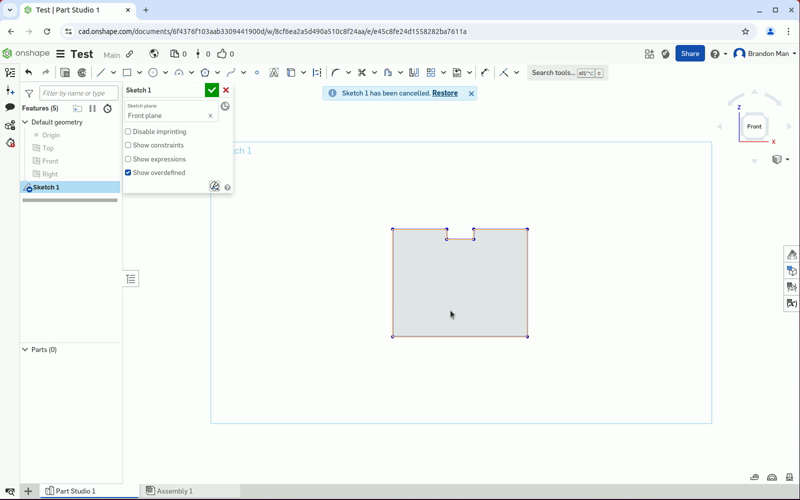
click(450, 310)
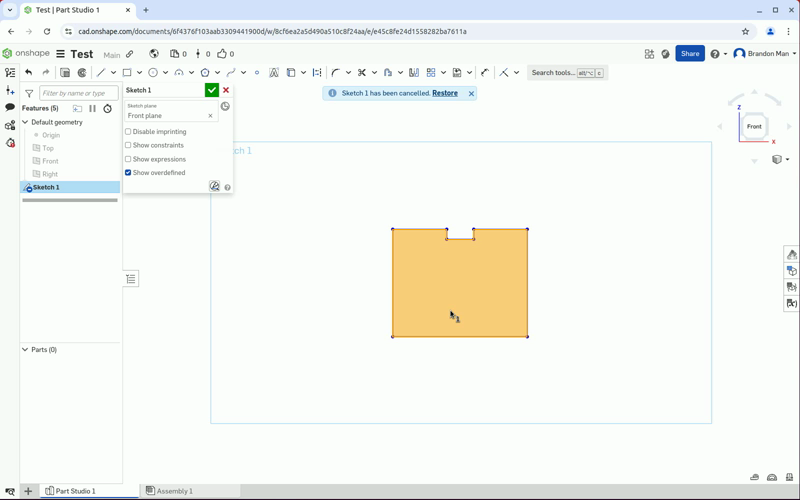
mouse_move(73, 352)
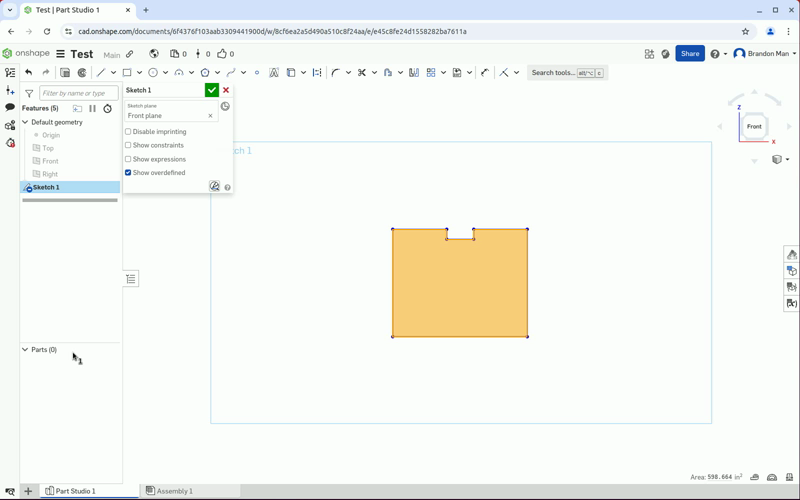
key(shift+y)
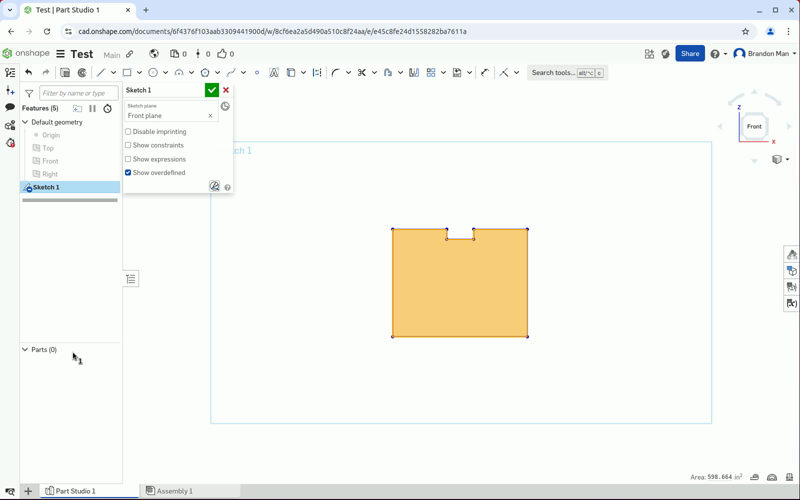
key(shift+e)
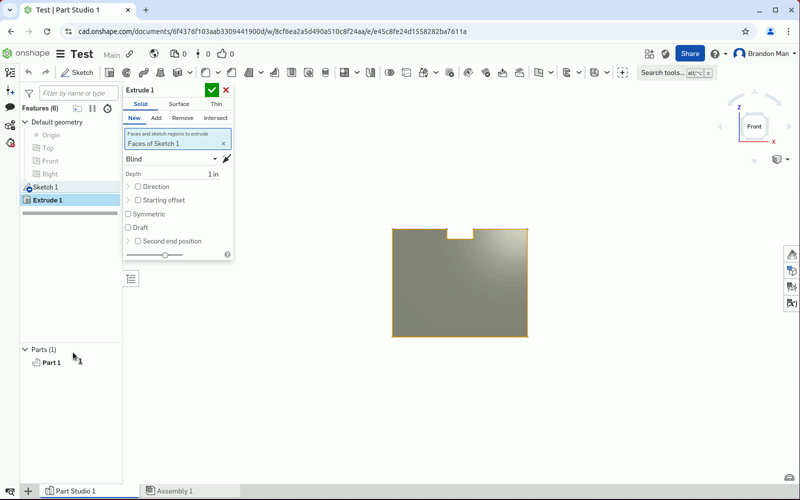
mouse_move(143, 106)
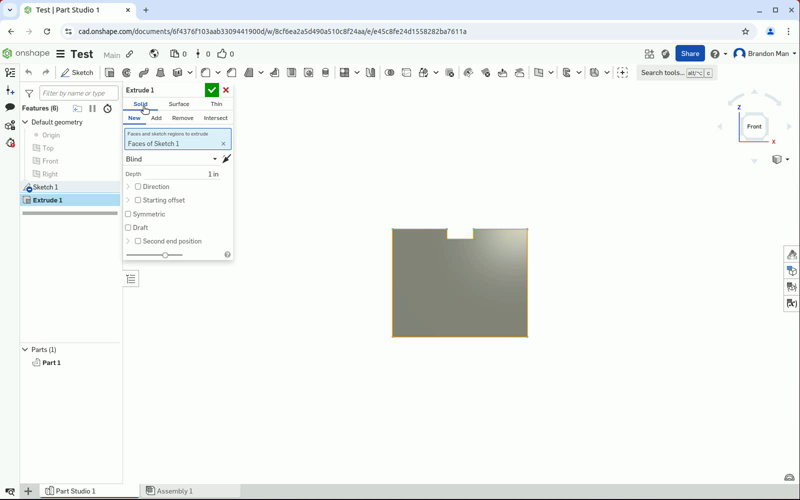
click(143, 106)
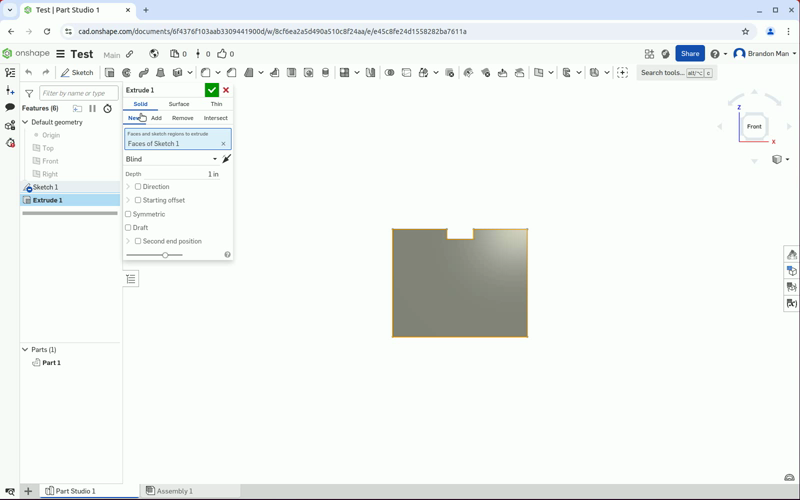
mouse_move(137, 120)
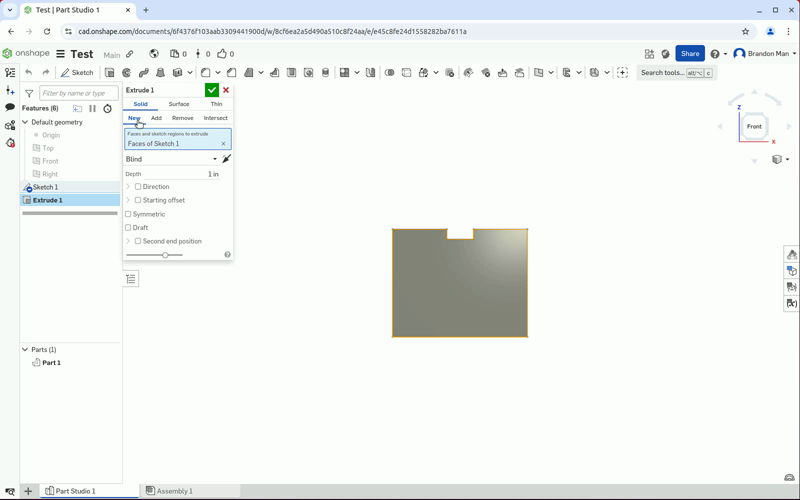
click(137, 120)
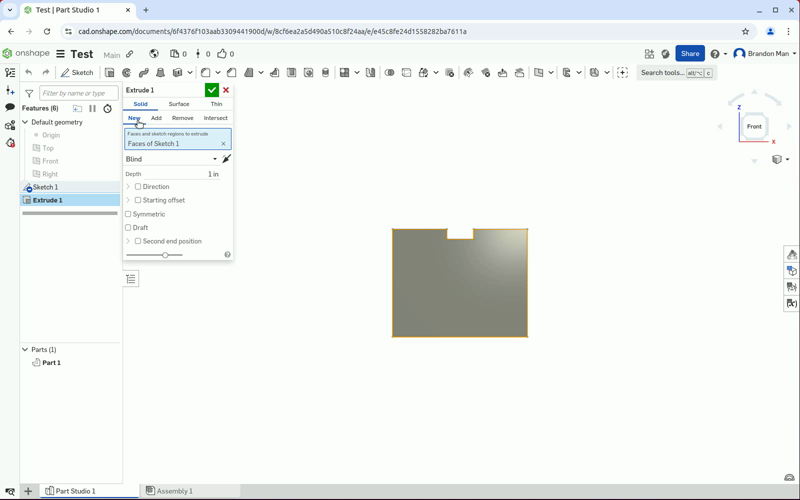
key(tab, 4)
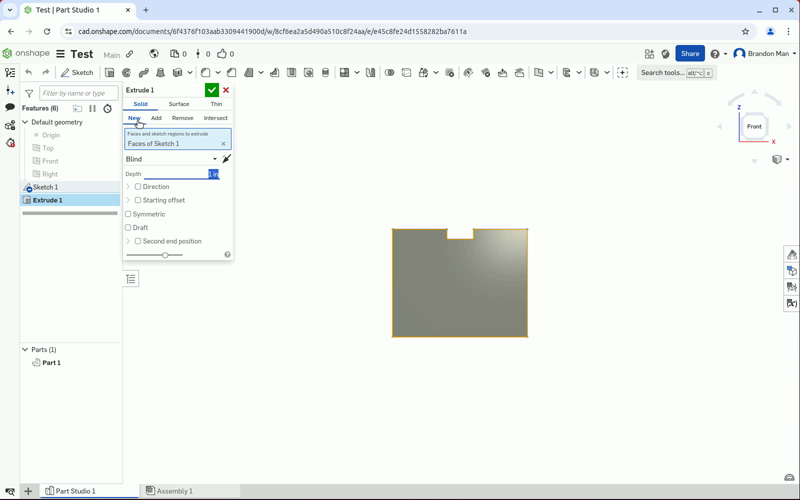
text(23.108)
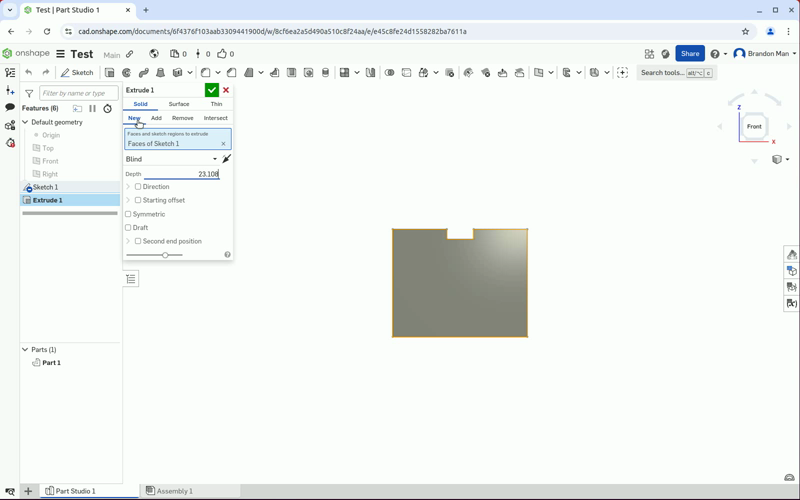
key(tab, 3)
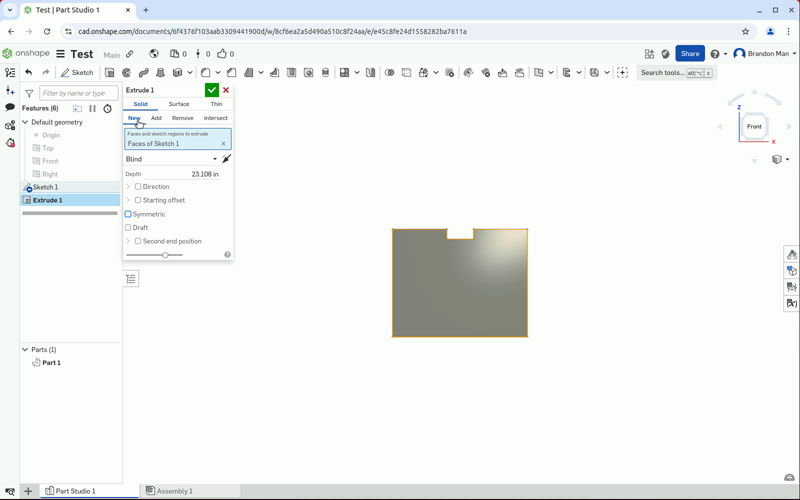
key(space)
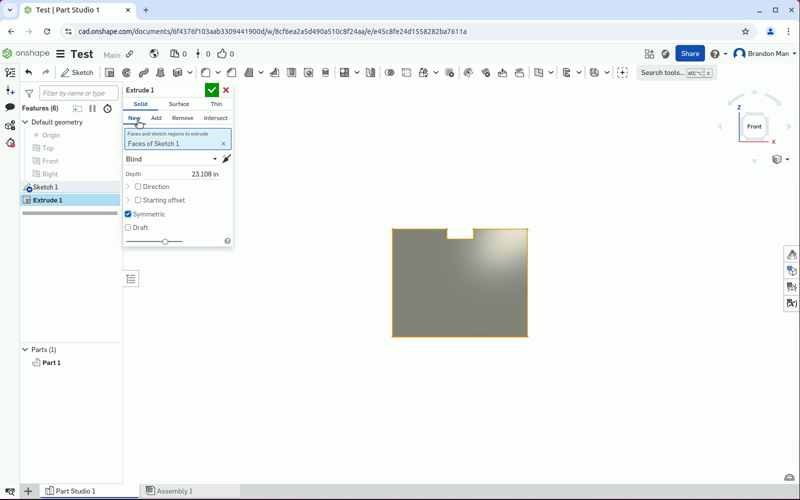
key(enter)
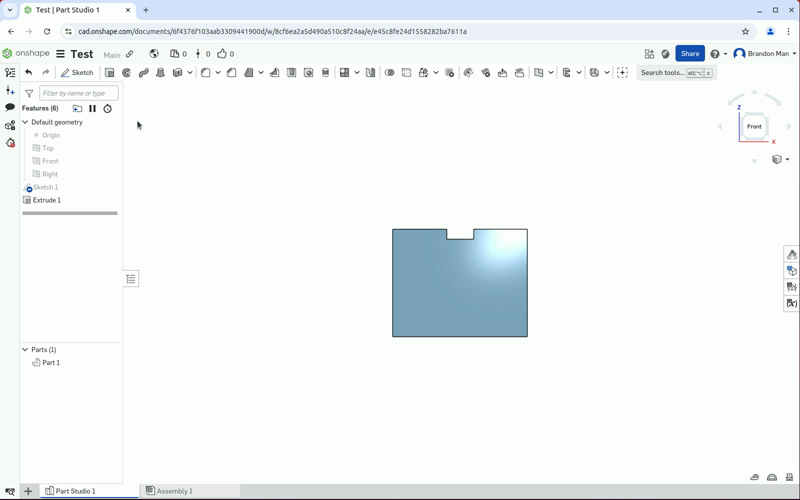
key(shift+h)
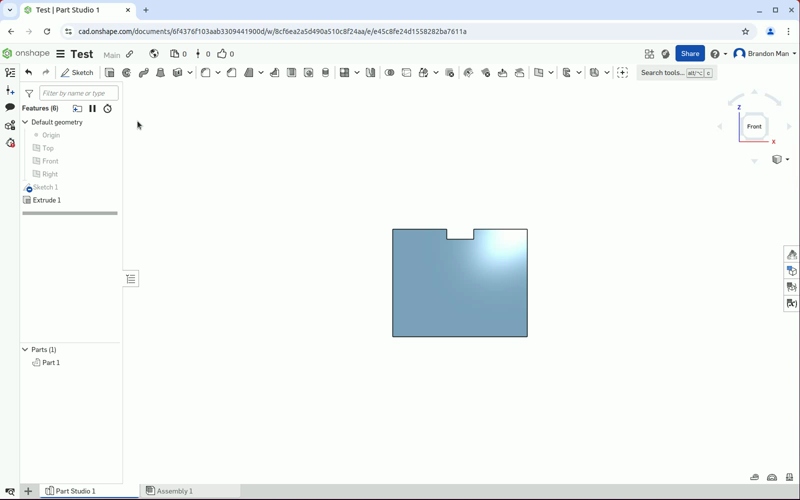
key(shift+h)
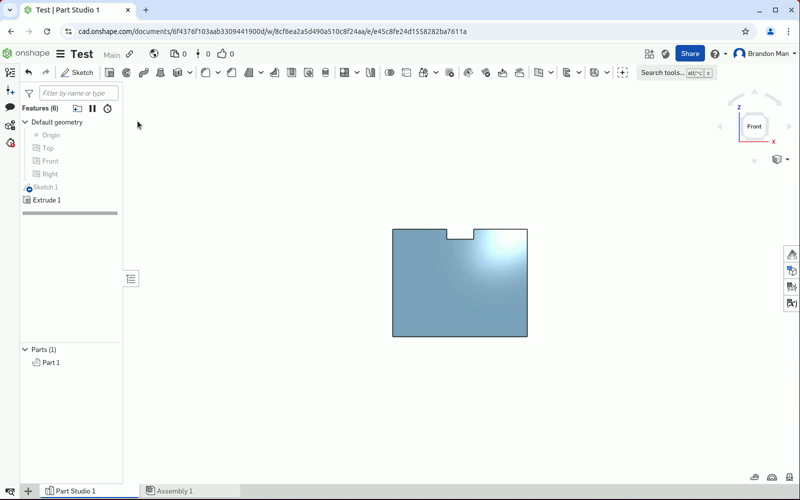
mouse_move(73, 189)
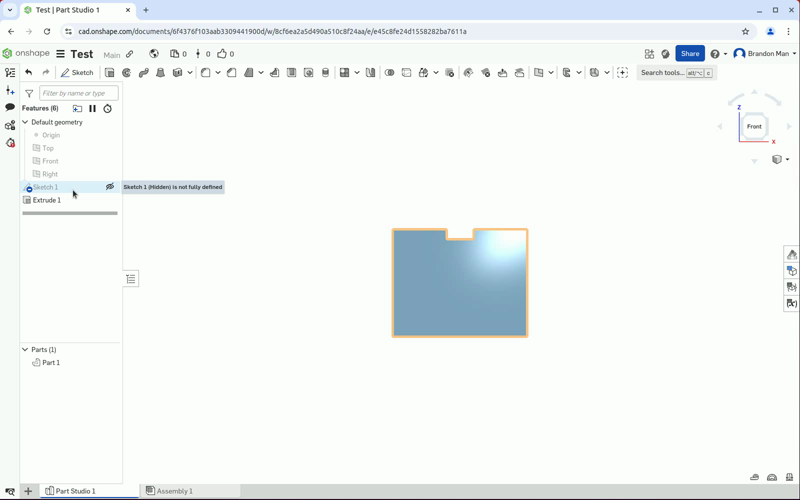
click(73, 189)
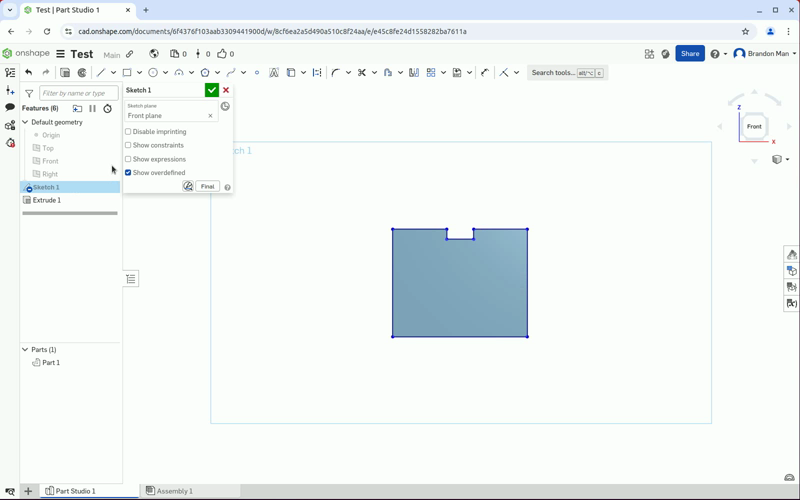
mouse_move(229, 92)
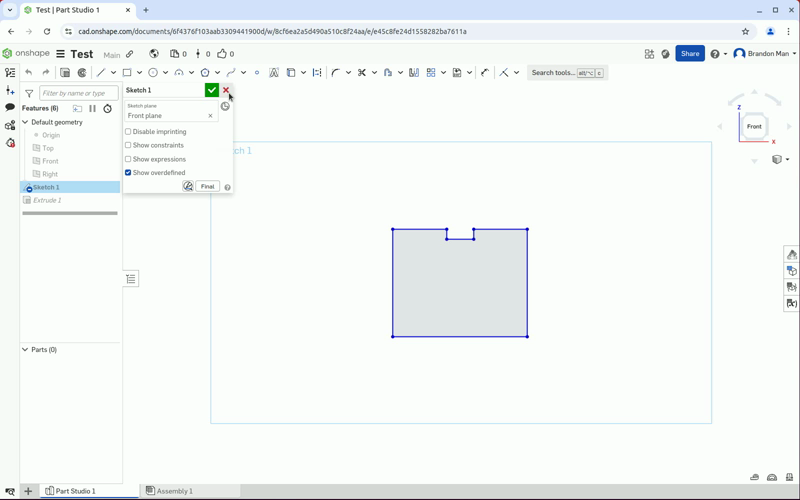
click(229, 92)
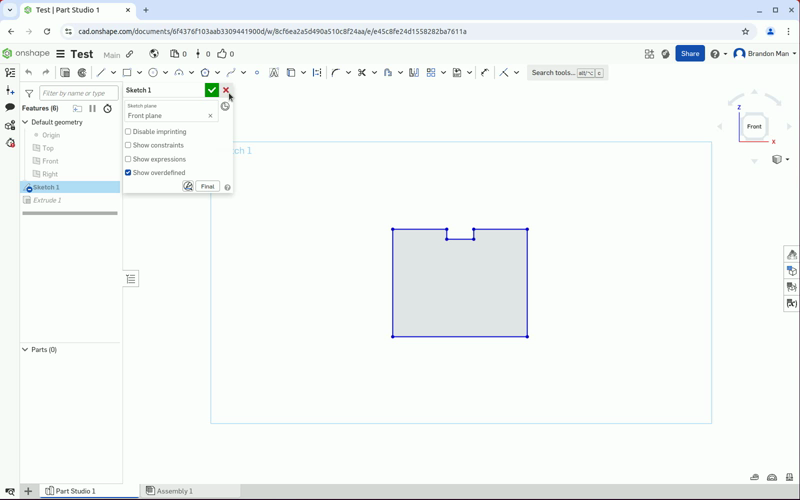
key(shift+s)
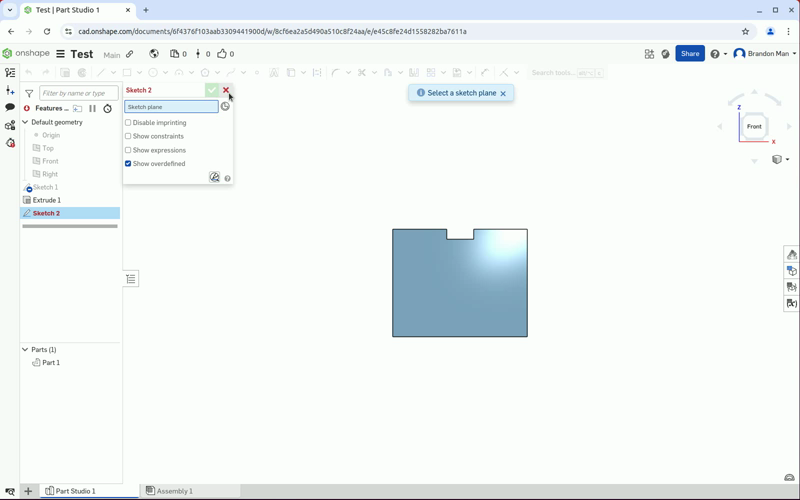
mouse_move(73, 163)
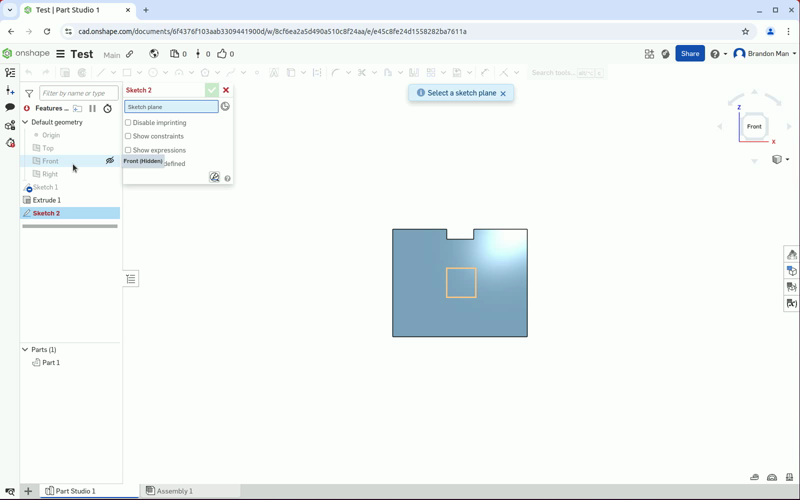
click(73, 163)
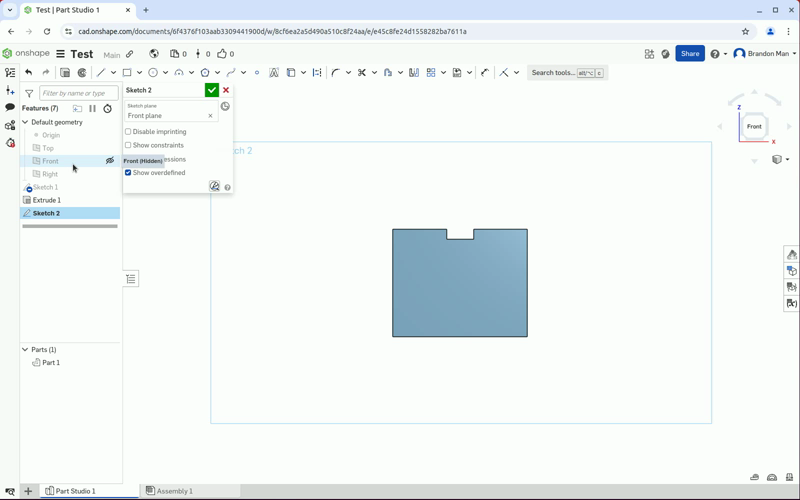
mouse_move(73, 352)
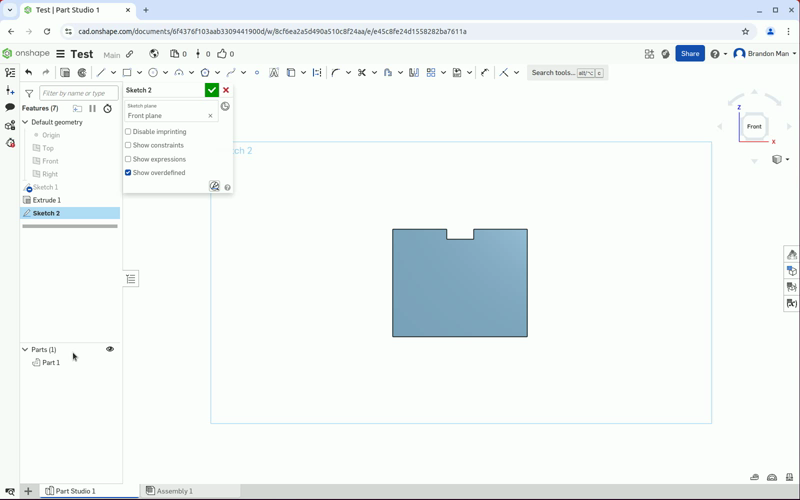
key(y)
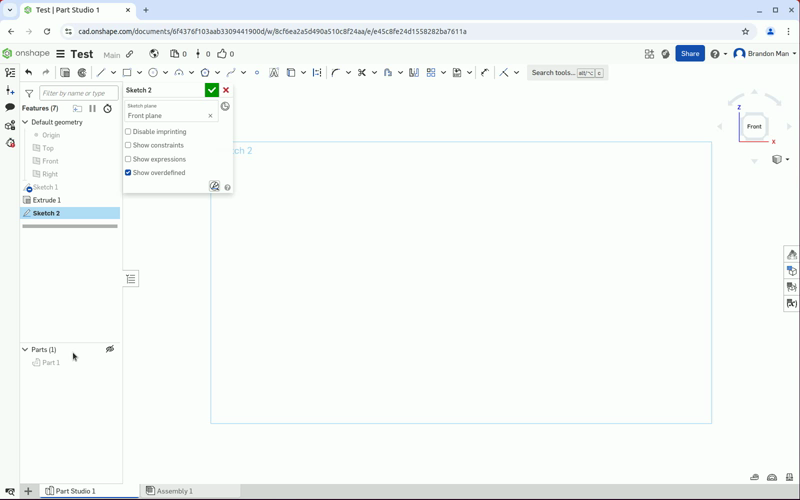
key(l)
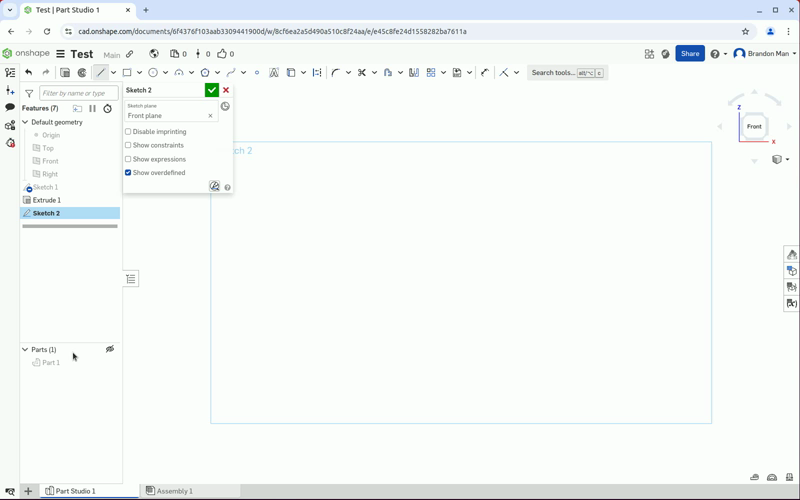
key_down(shift)
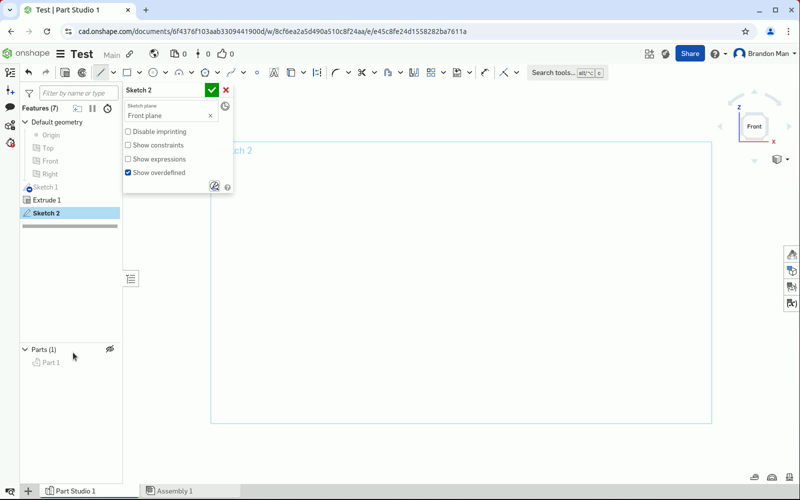
mouse_move(392, 228)
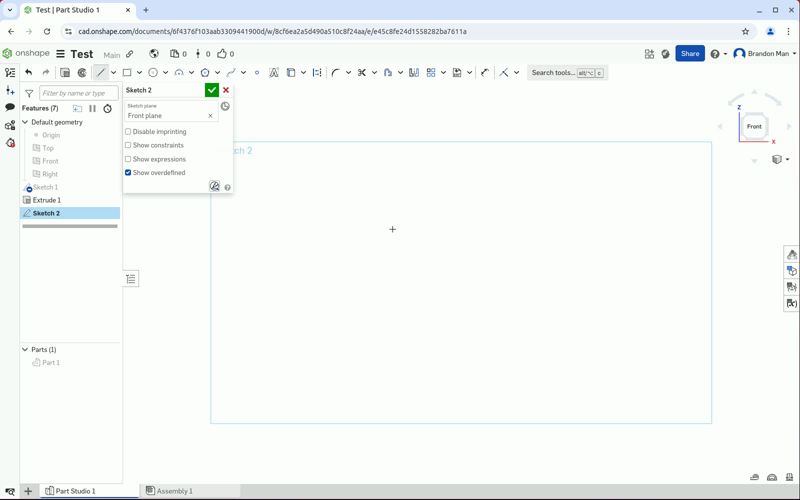
click(392, 228)
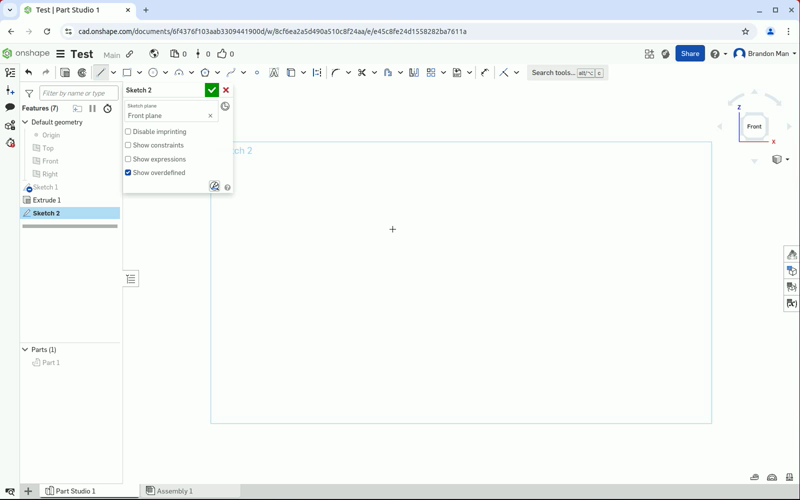
key_up(shift)
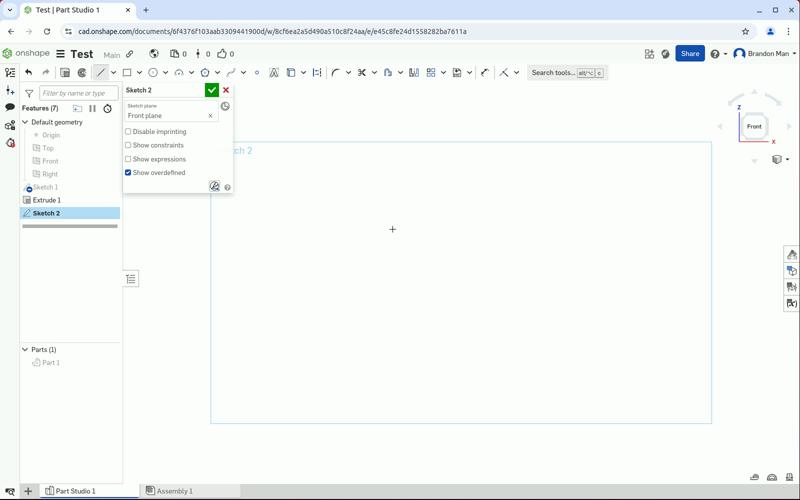
key_down(shift)
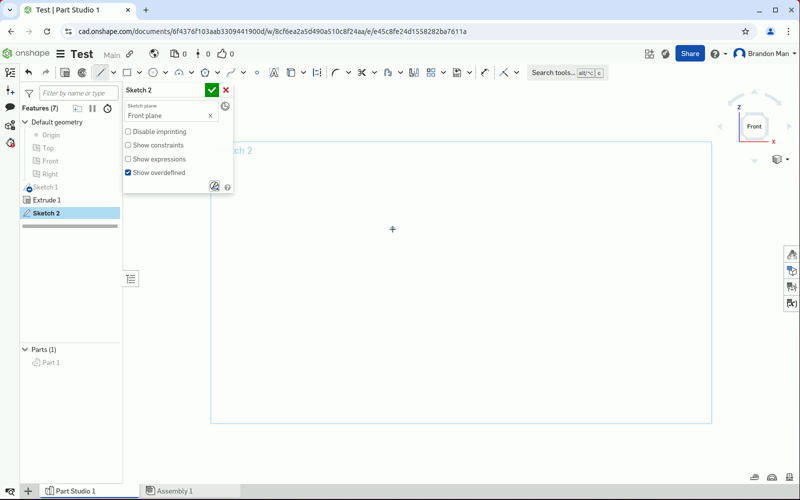
mouse_move(422, 228)
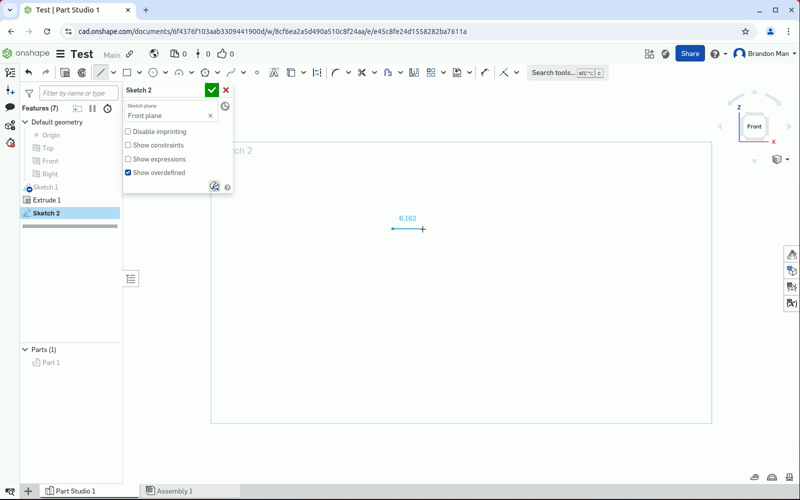
mouse_move(446, 228)
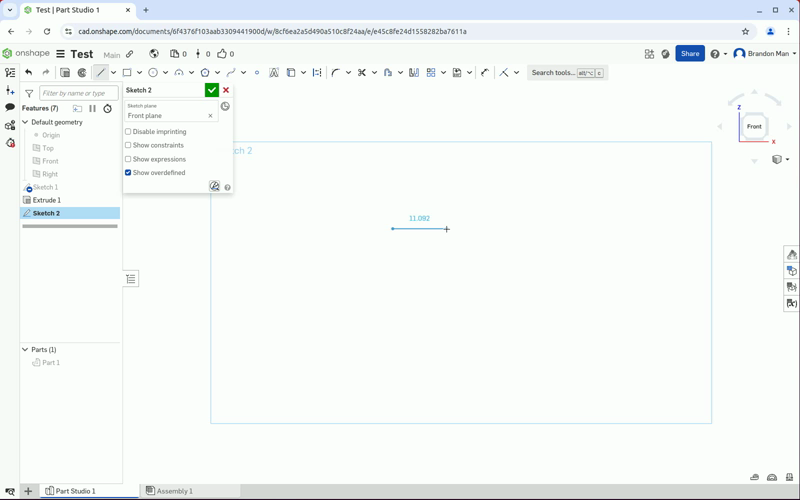
click(446, 228)
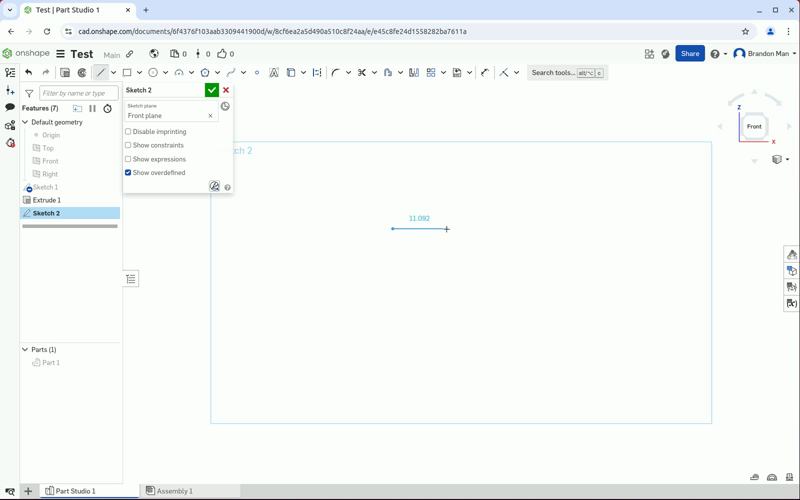
key_up(shift)
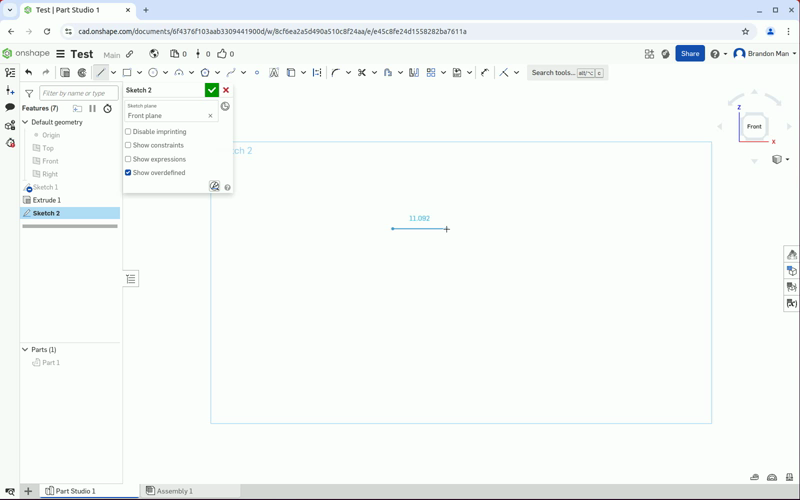
key_down(shift)
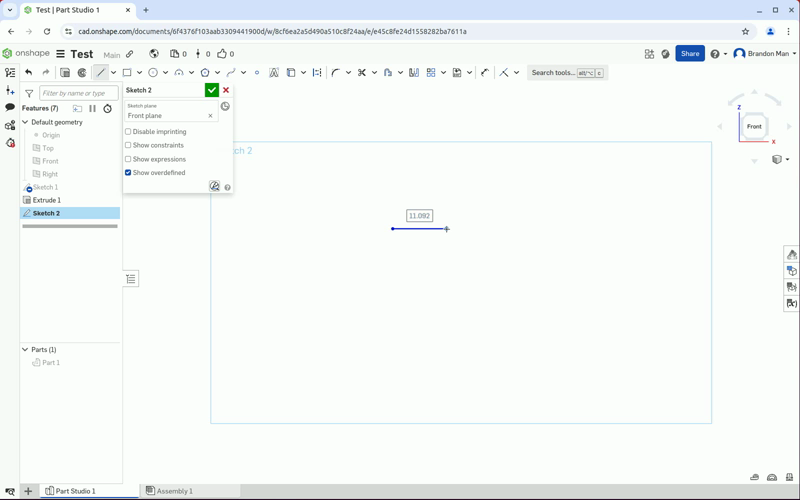
mouse_move(476, 228)
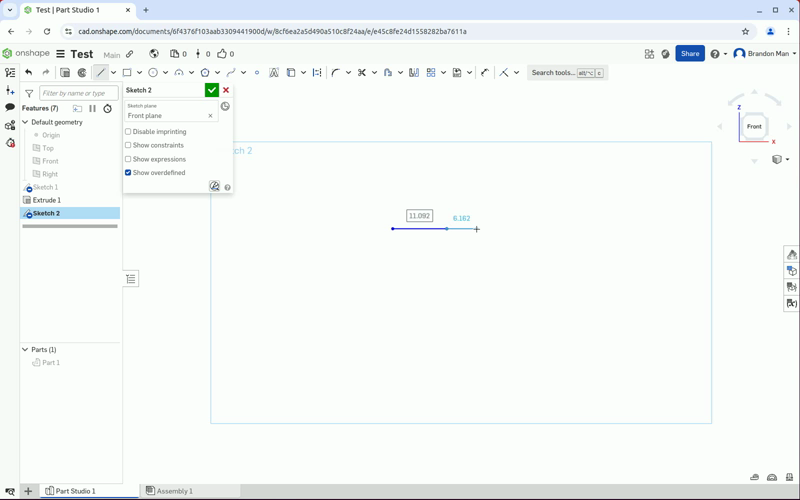
mouse_move(446, 198)
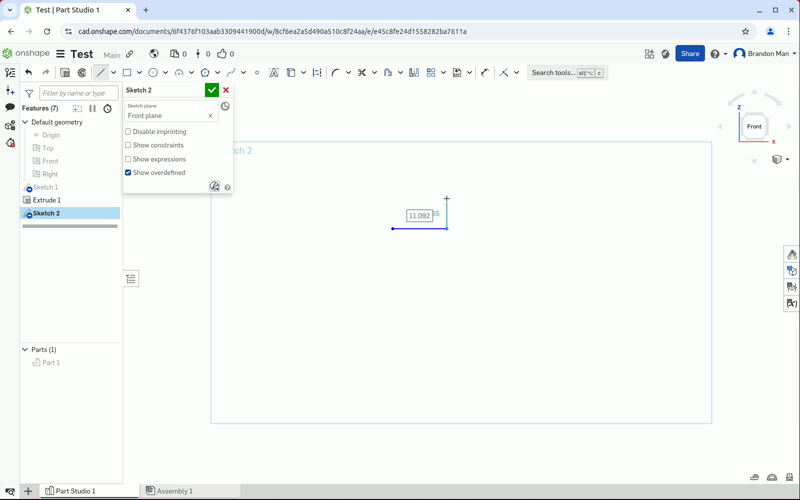
click(446, 198)
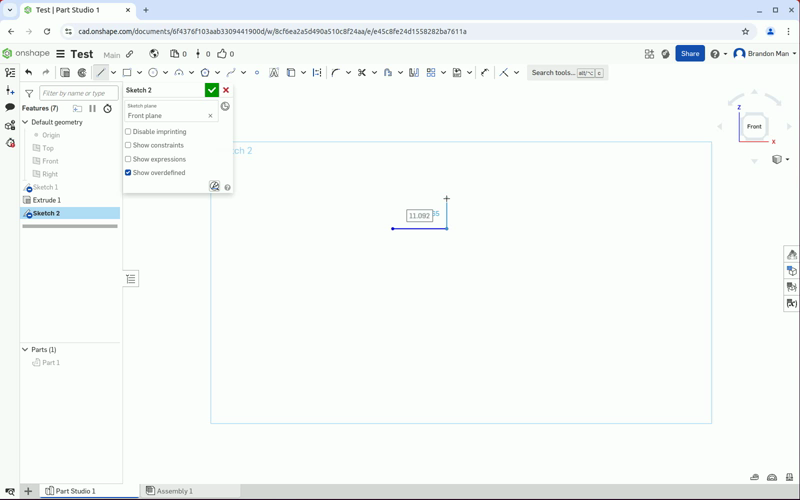
key_up(shift)
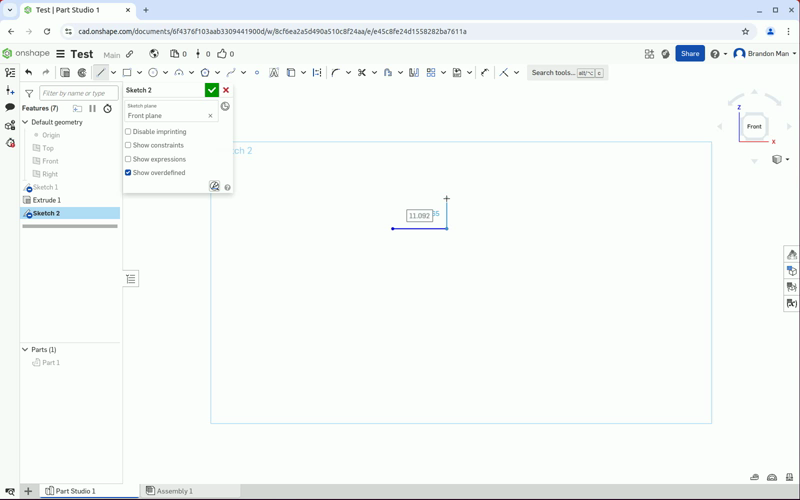
key_down(shift)
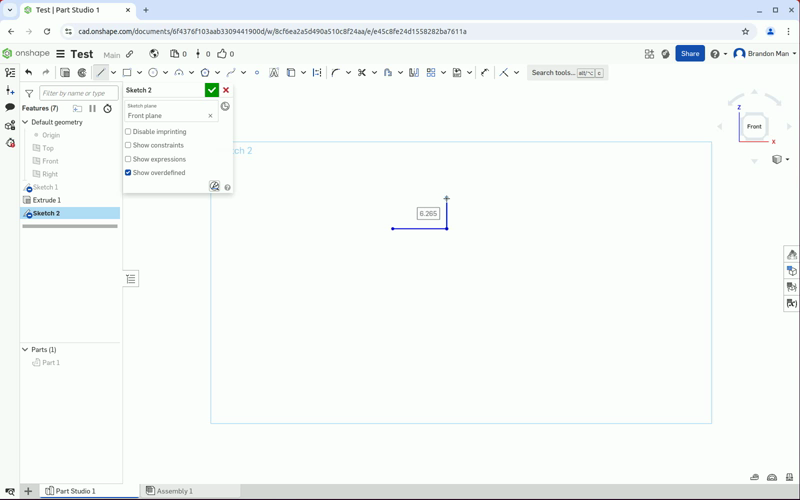
mouse_move(476, 198)
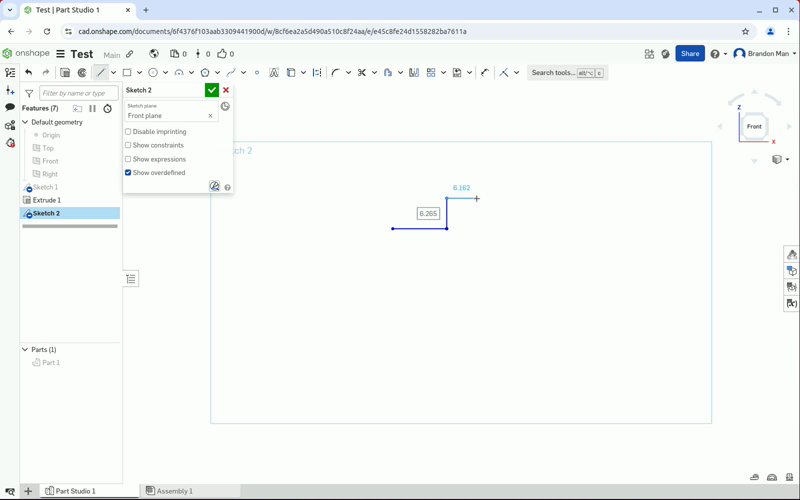
mouse_move(473, 198)
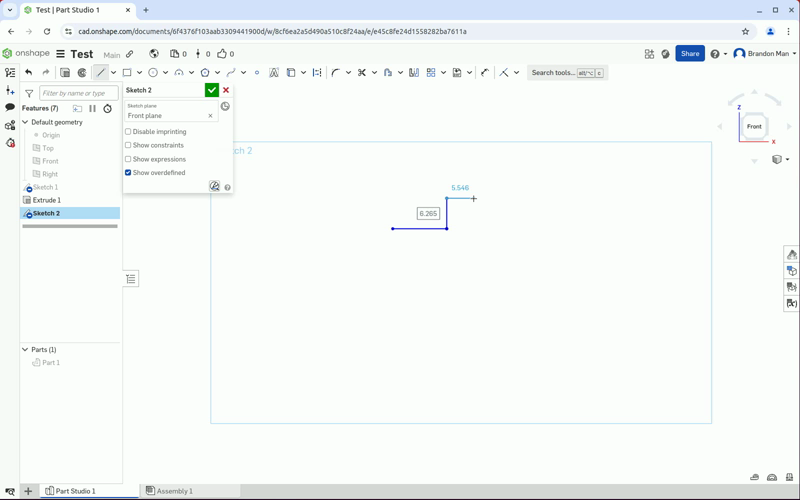
click(473, 198)
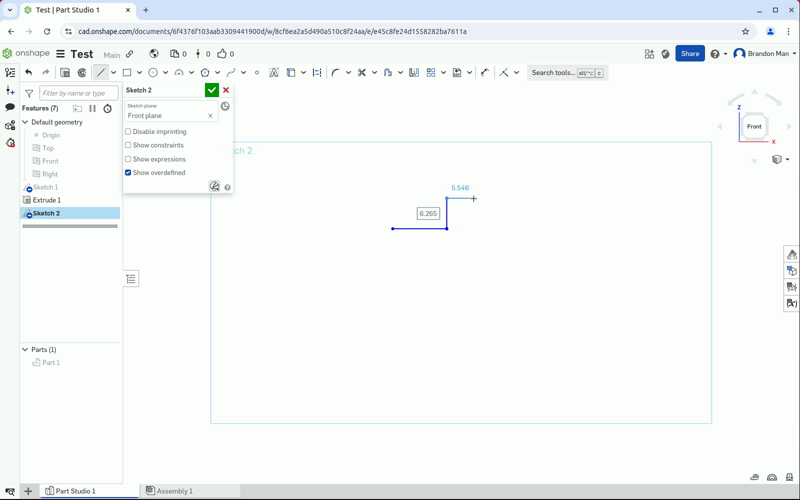
key_up(shift)
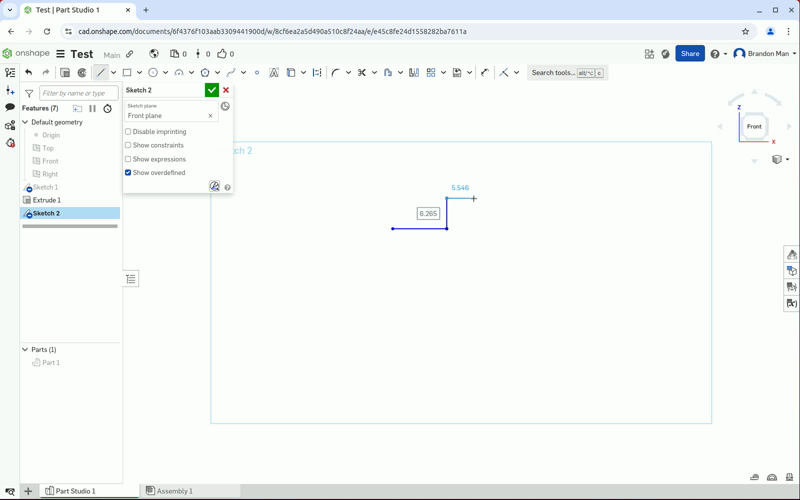
key_down(shift)
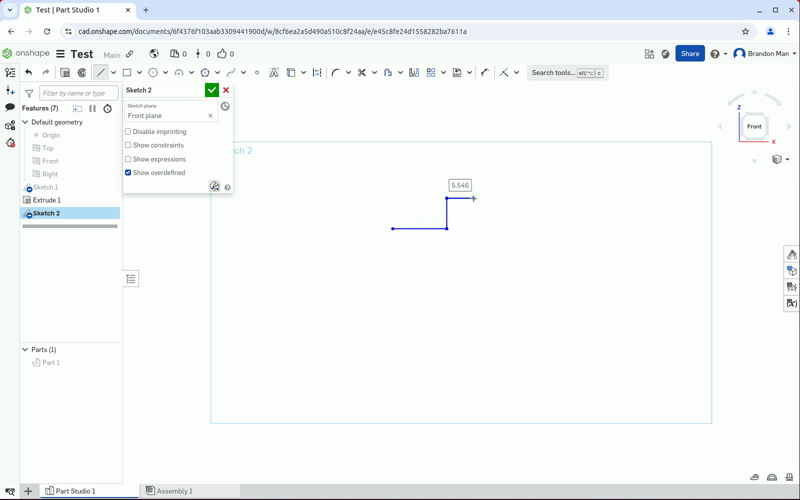
mouse_move(503, 198)
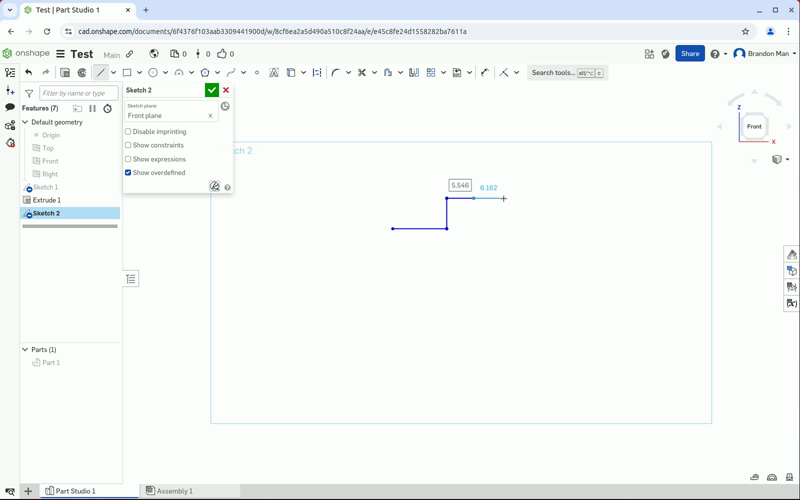
mouse_move(473, 229)
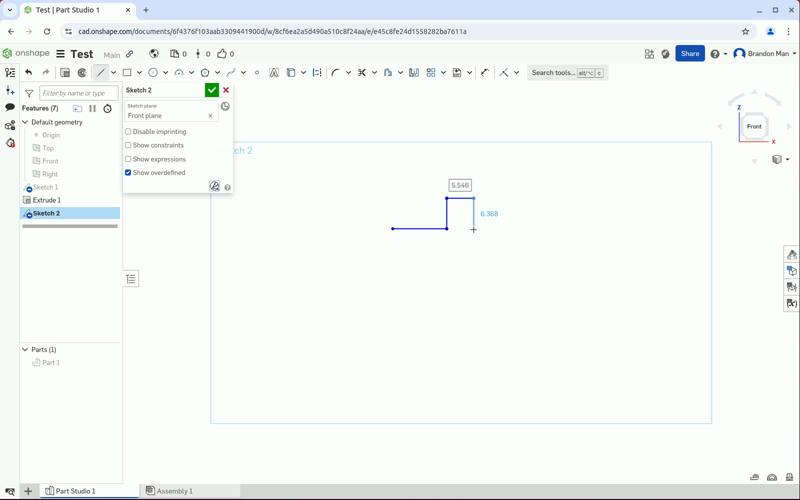
click(473, 229)
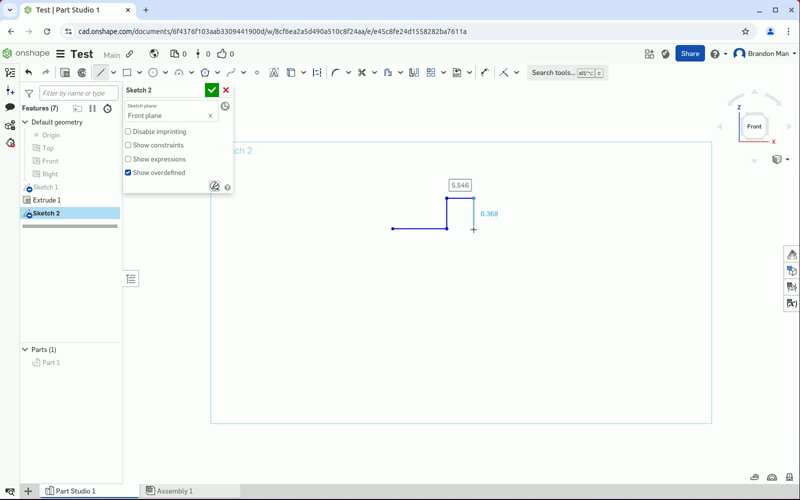
key_up(shift)
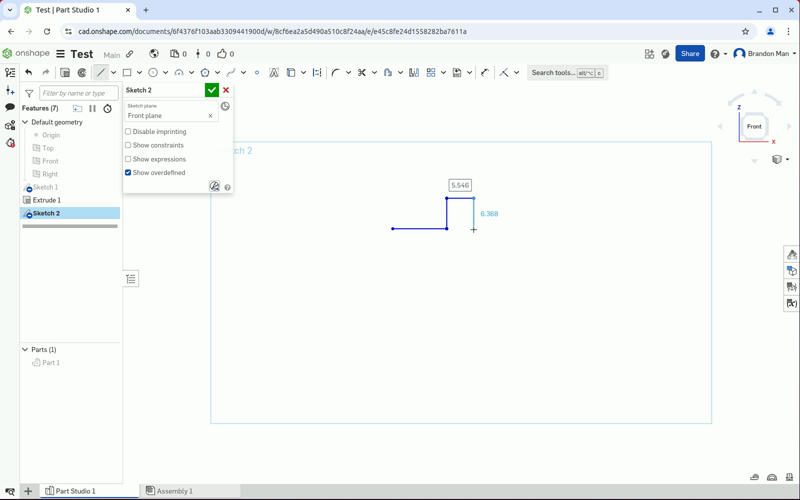
key_down(shift)
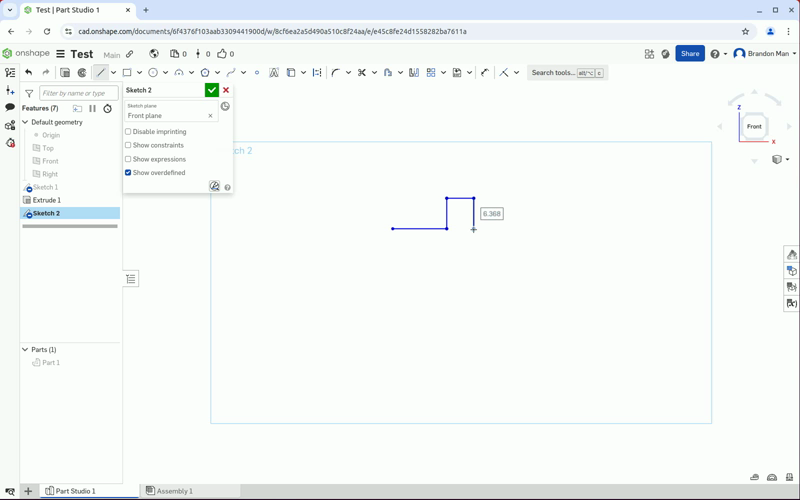
mouse_move(503, 229)
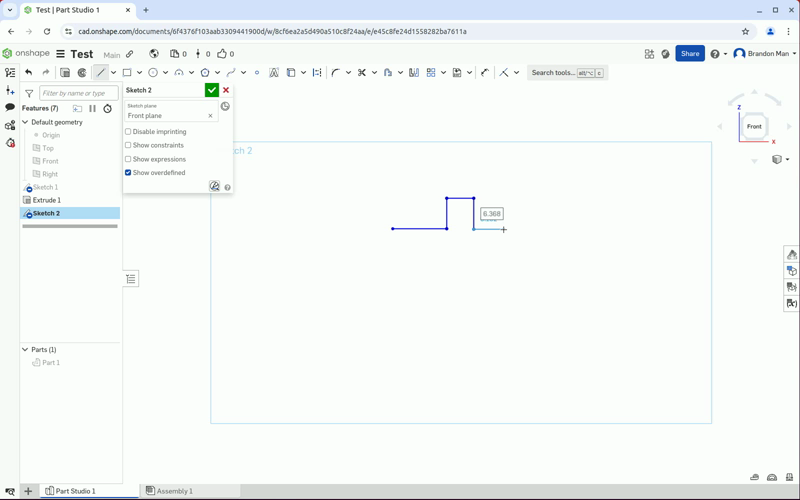
mouse_move(527, 229)
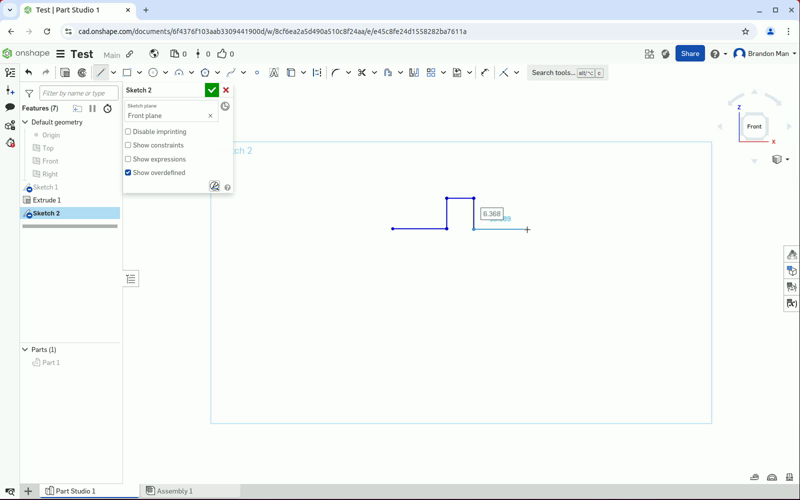
click(527, 229)
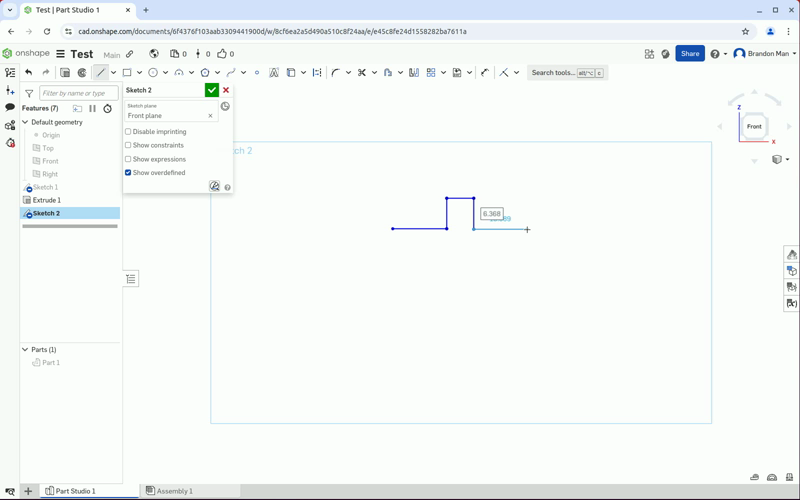
key_up(shift)
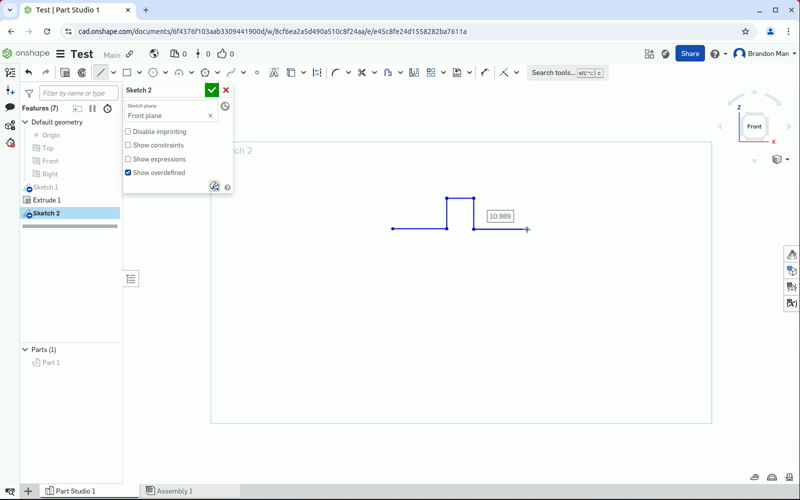
key_down(shift)
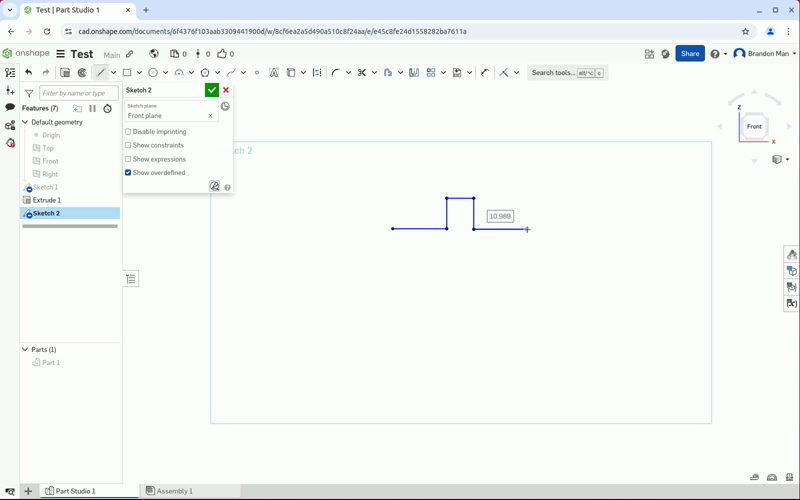
mouse_move(460, 170)
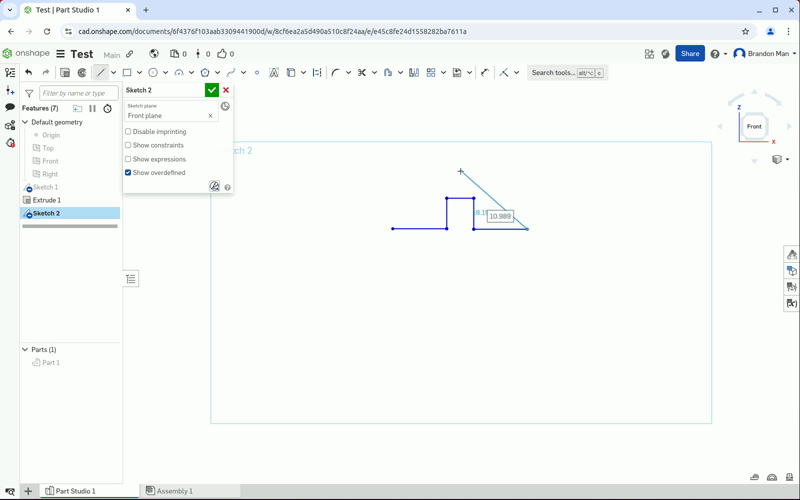
click(460, 170)
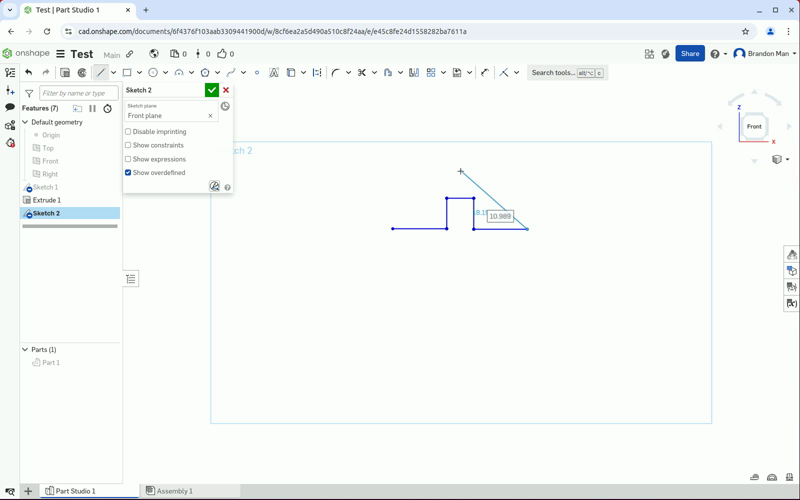
key_up(shift)
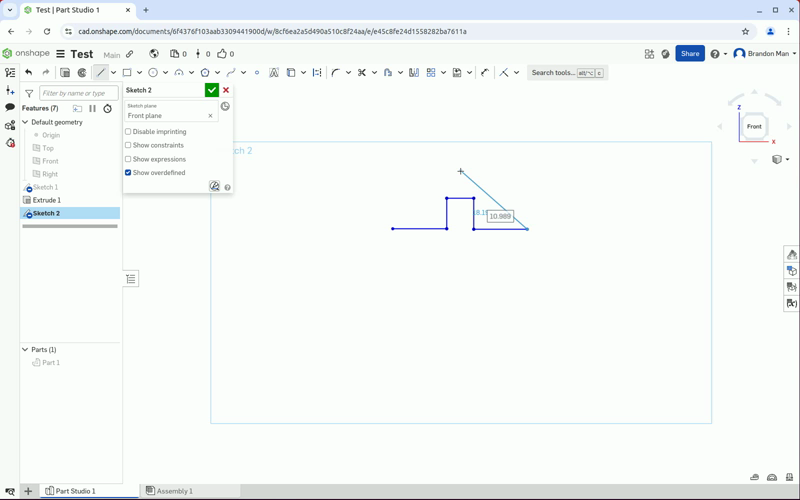
key_down(shift)
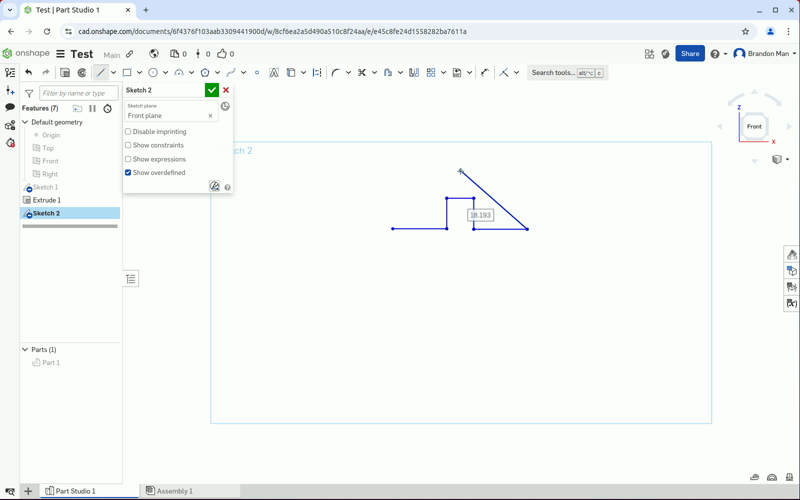
mouse_move(392, 228)
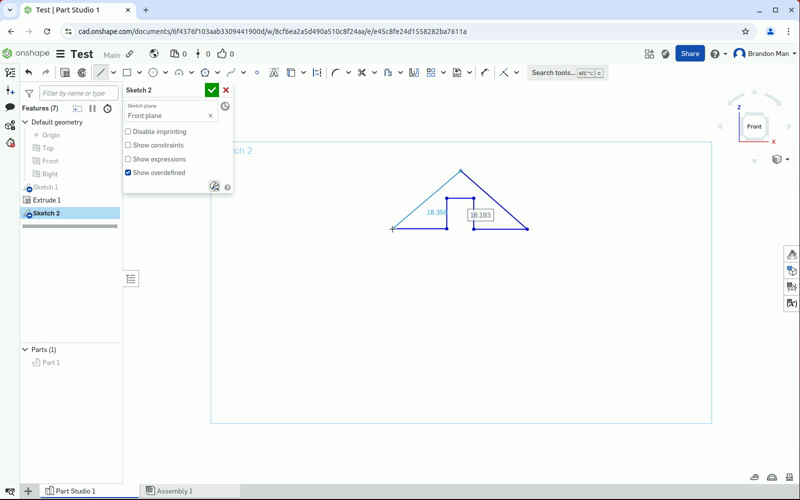
key_up(shift)
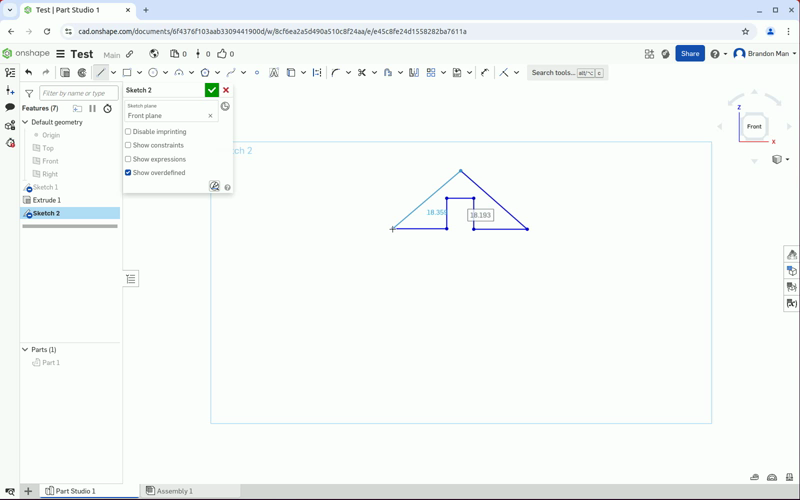
click(392, 228)
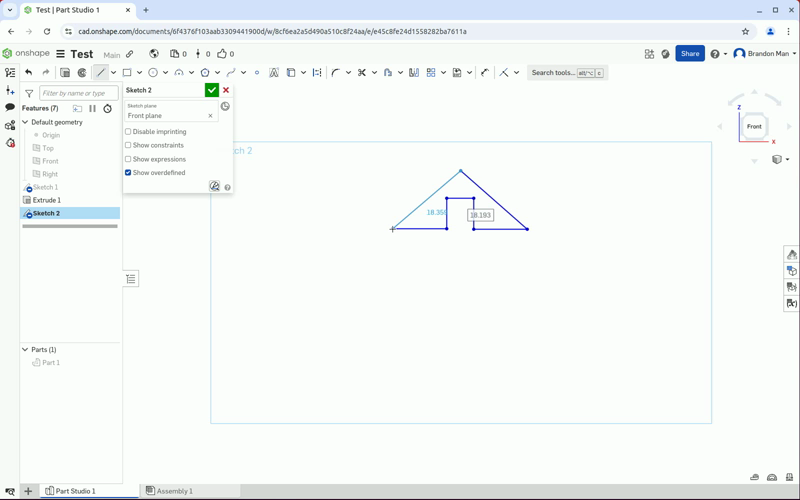
key(esc)
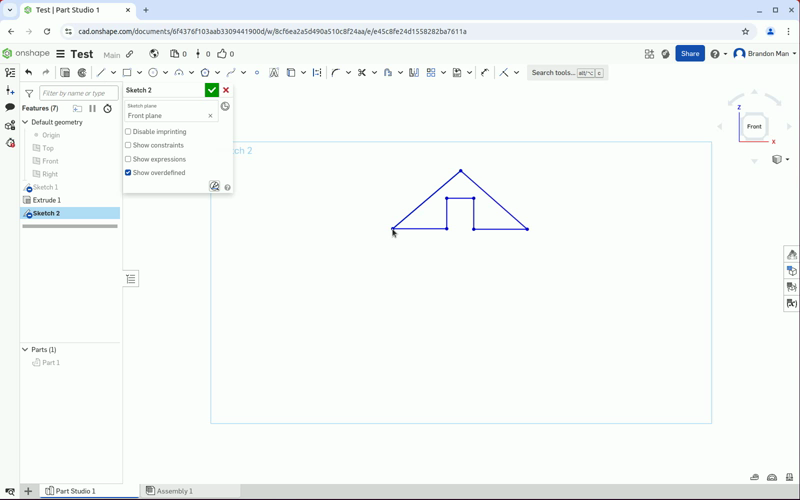
mouse_move(466, 189)
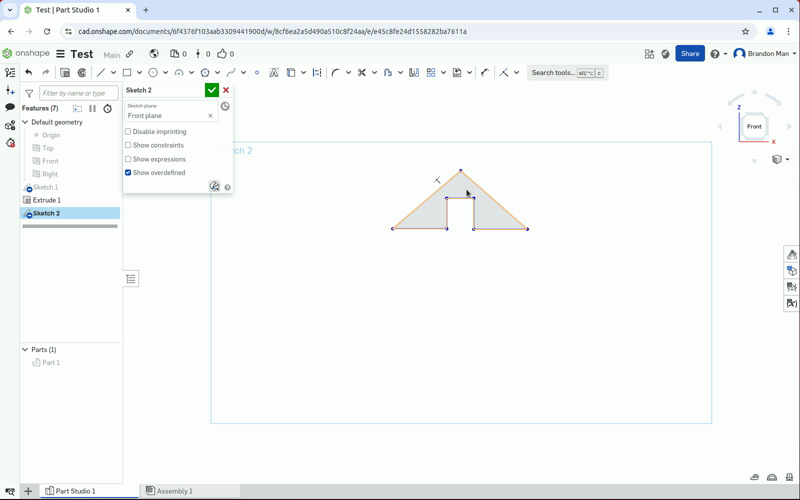
click(466, 189)
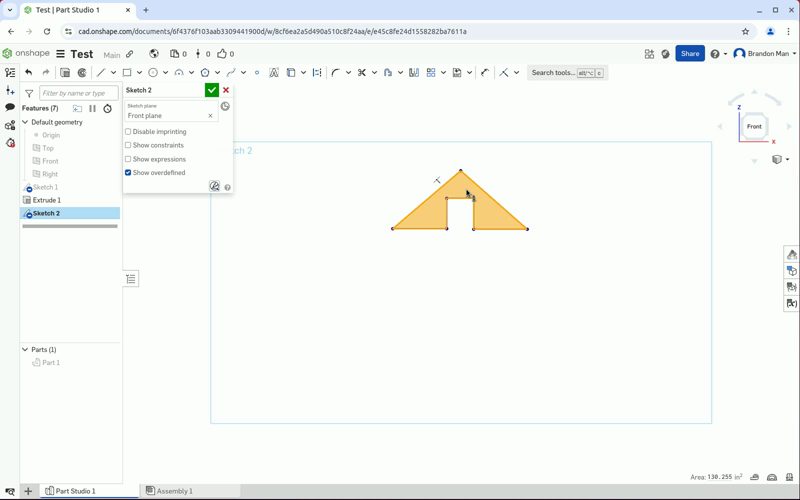
mouse_move(73, 352)
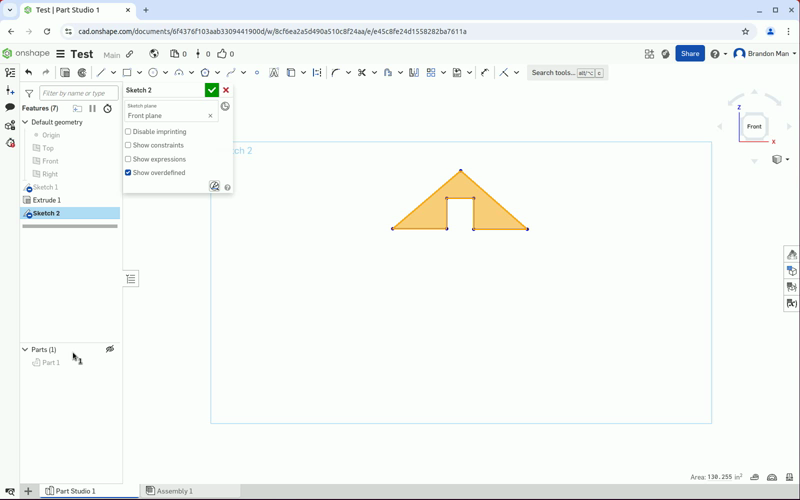
key(shift+y)
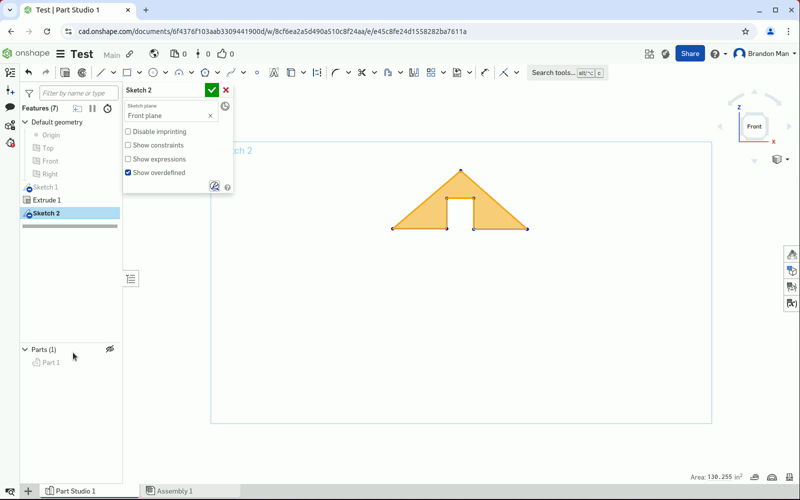
key(shift+e)
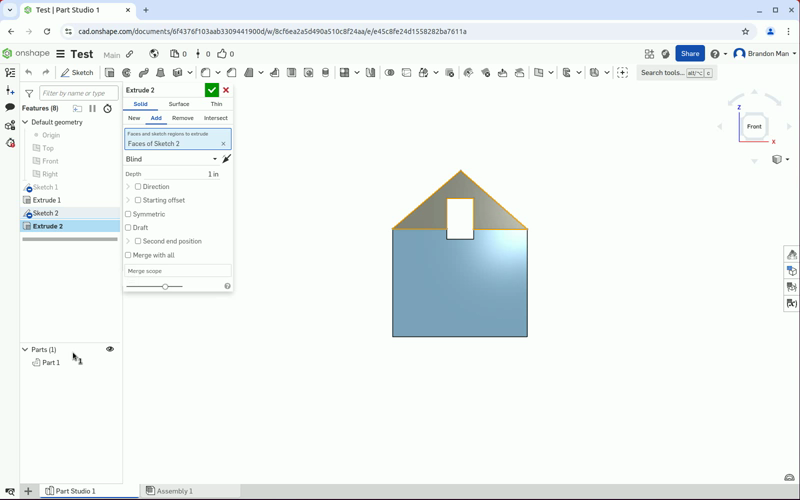
mouse_move(143, 106)
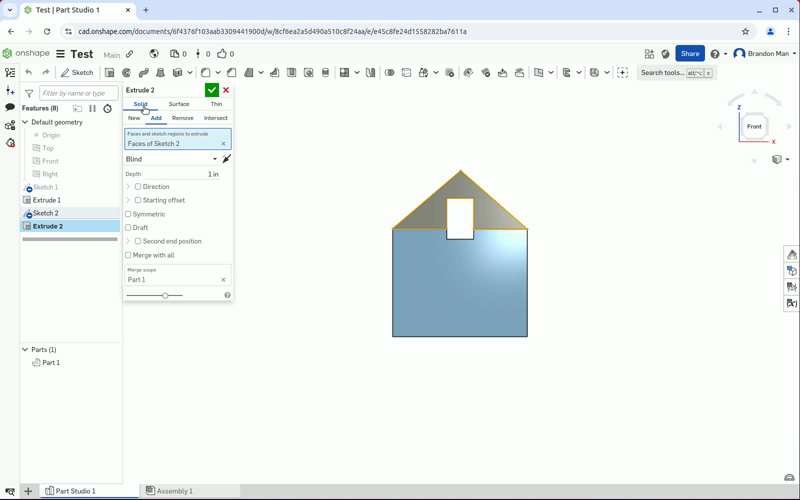
click(143, 106)
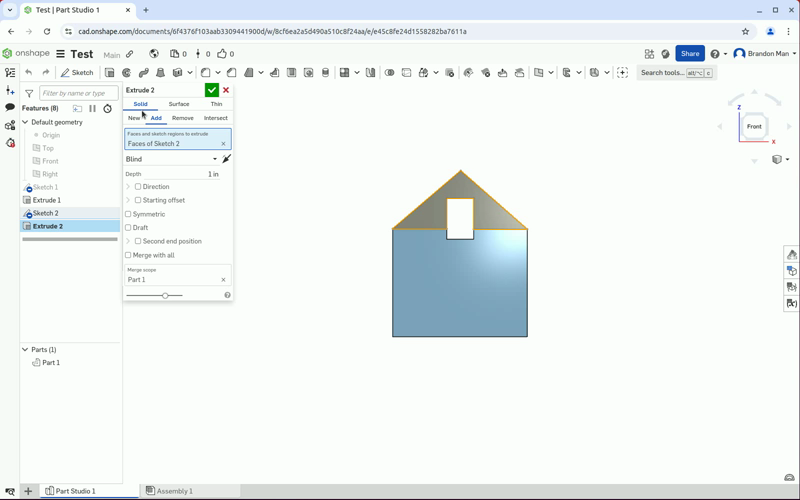
mouse_move(137, 120)
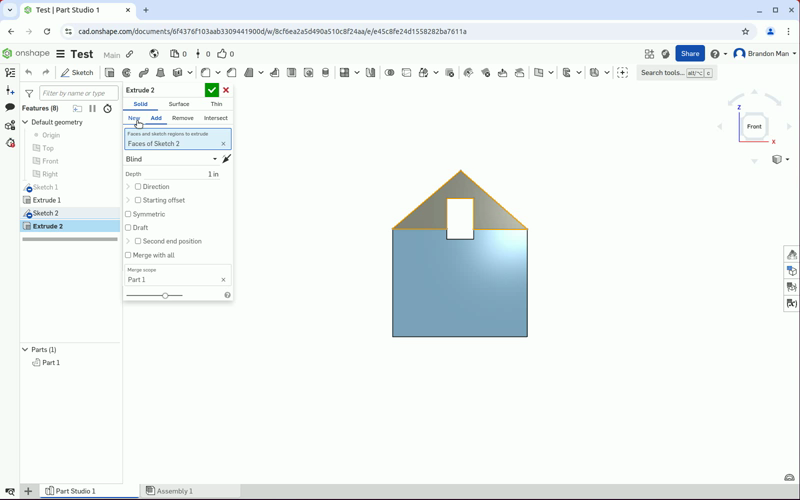
click(137, 120)
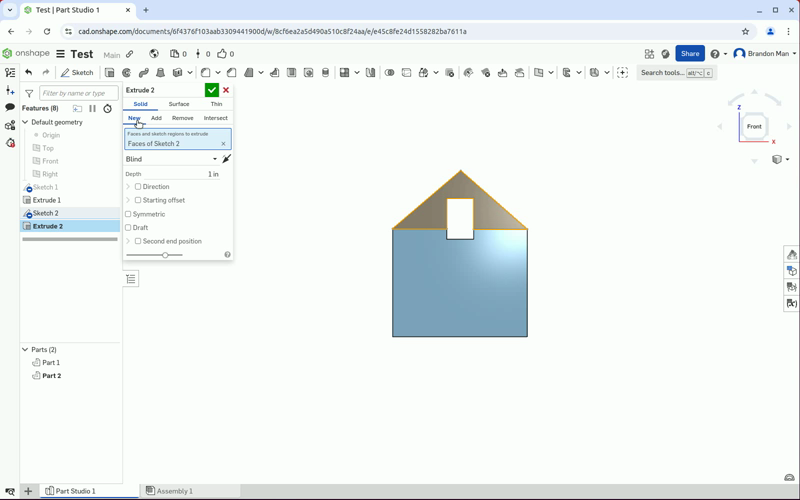
key(tab, 4)
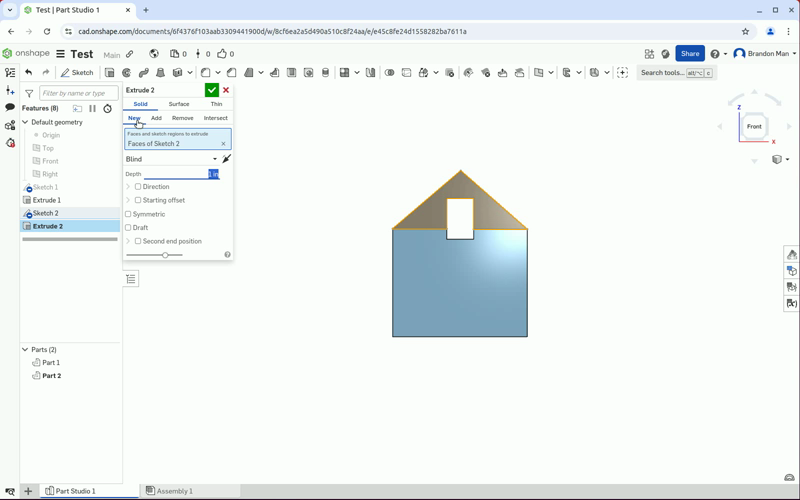
text(23.108)
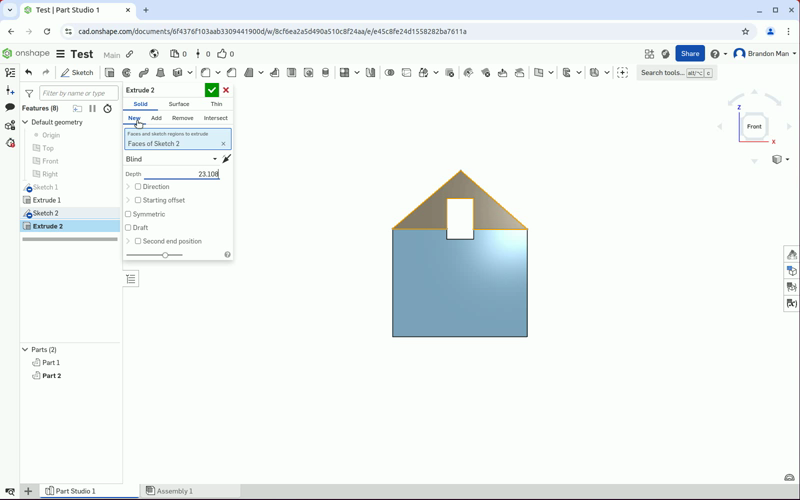
key(tab, 3)
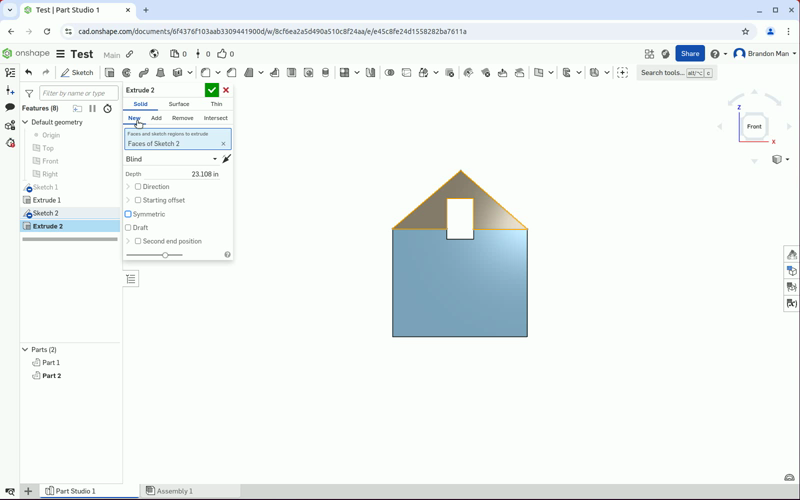
key(space)
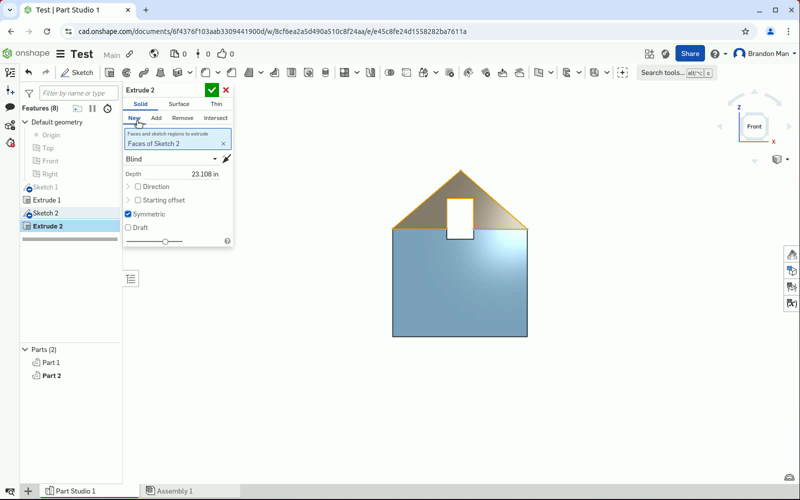
key(enter)
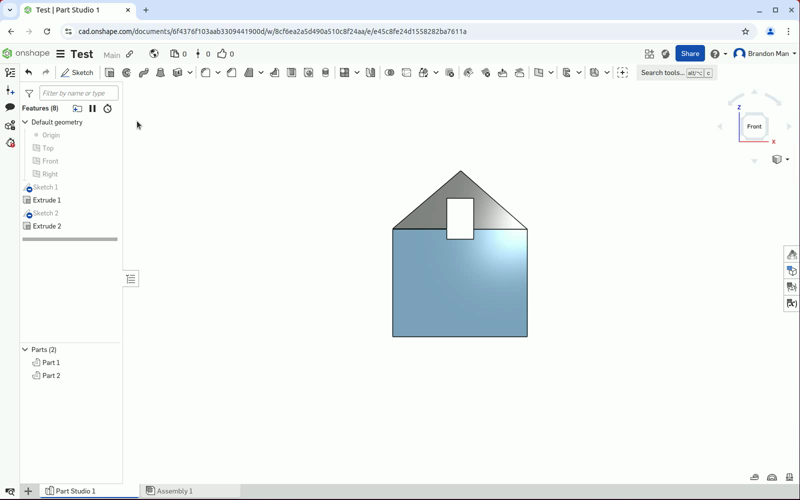
key(shift+h)
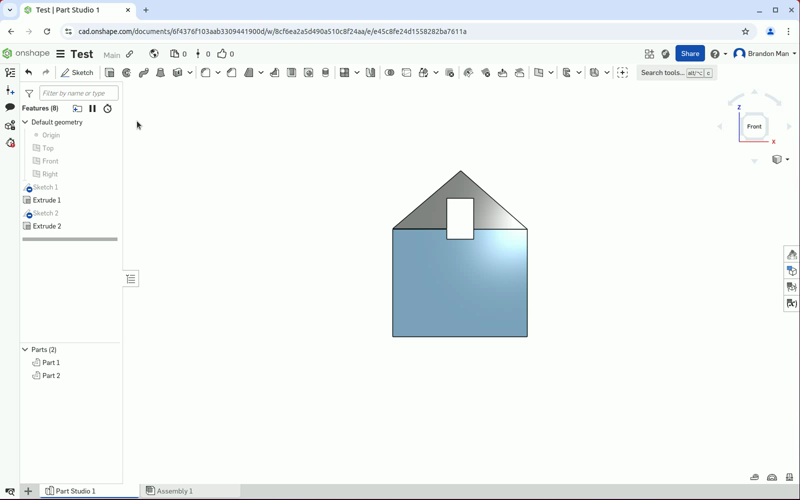
key(shift+h)
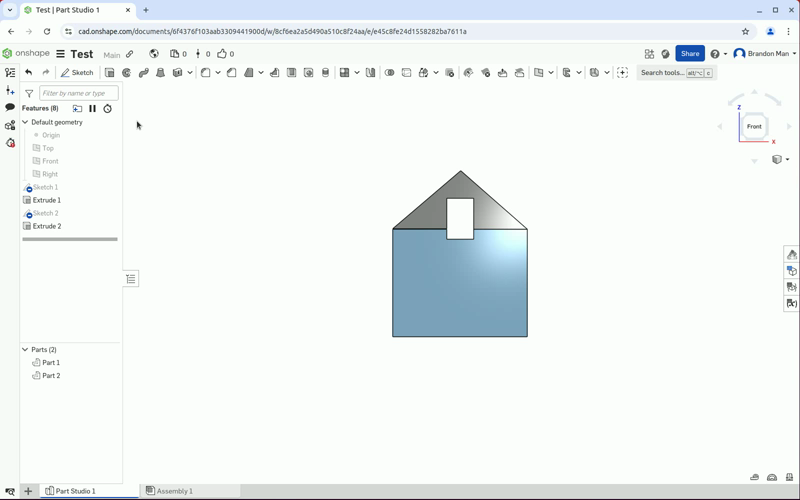
mouse_move(73, 189)
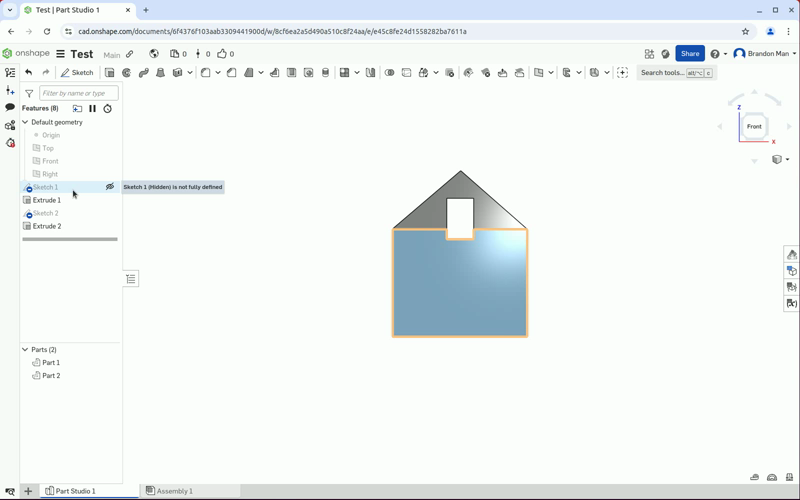
click(73, 189)
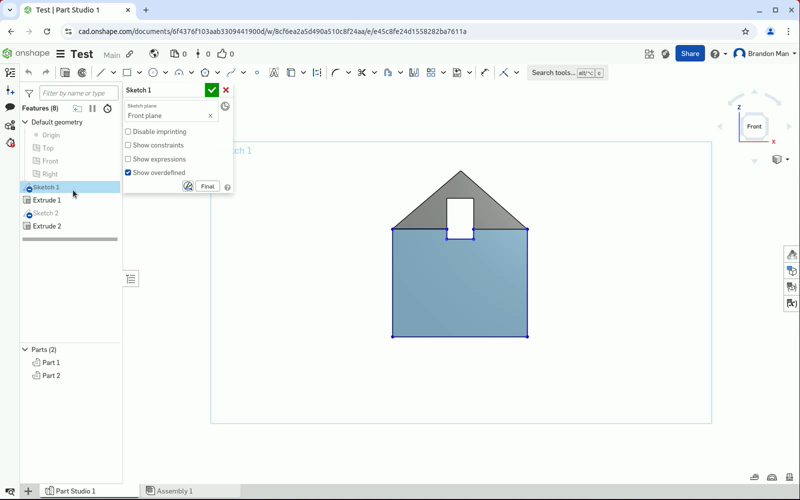
mouse_move(229, 92)
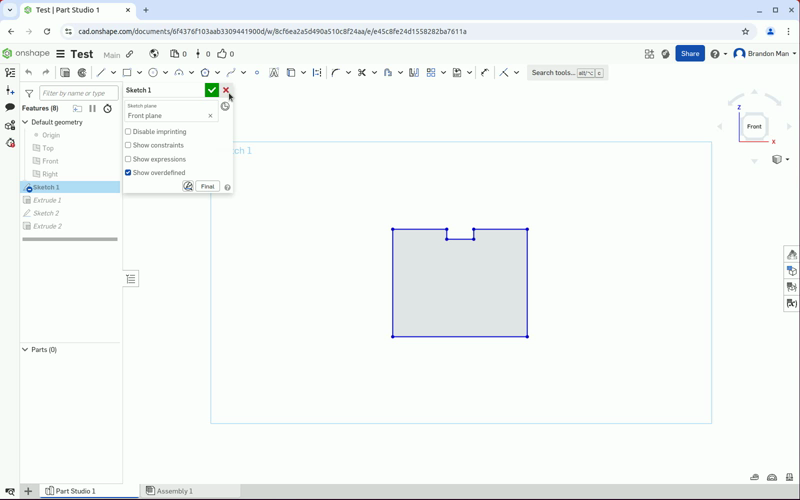
click(229, 92)
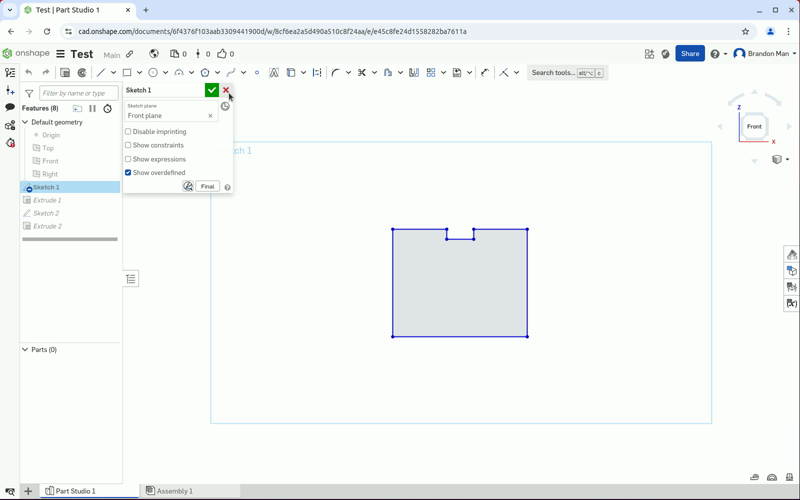
key(shift+s)
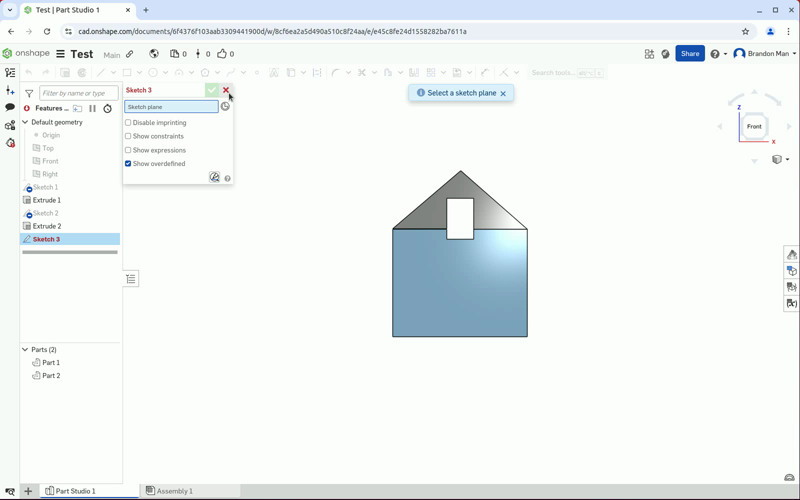
mouse_move(73, 163)
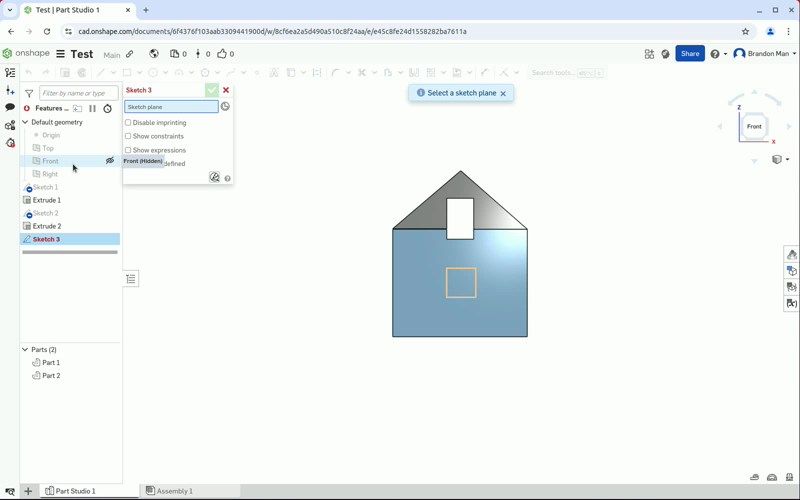
click(73, 163)
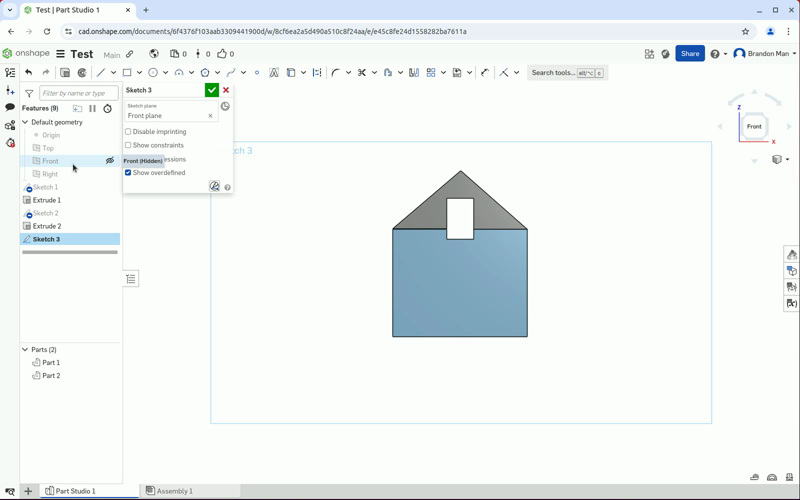
mouse_move(73, 352)
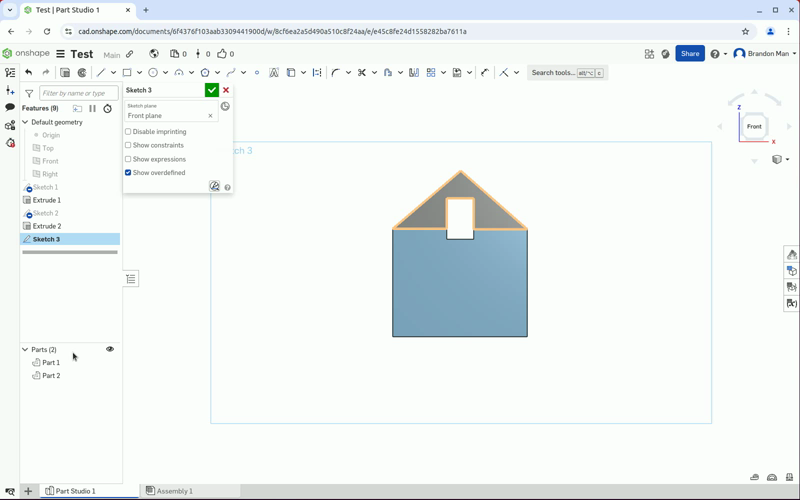
key(y)
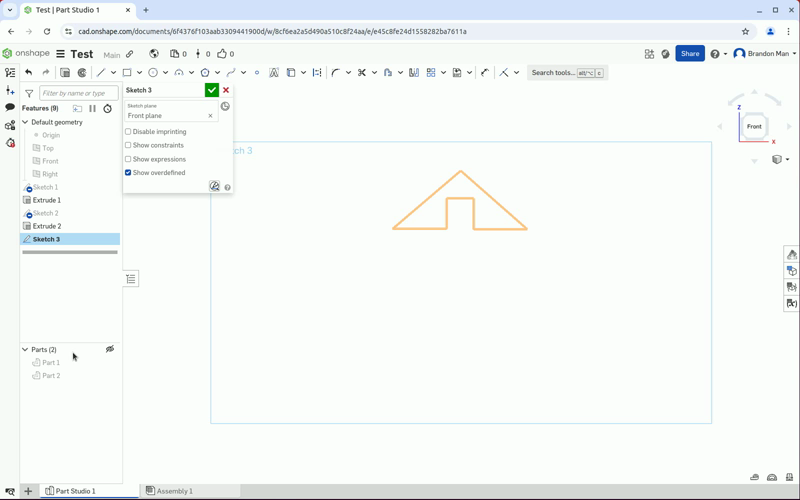
key(l)
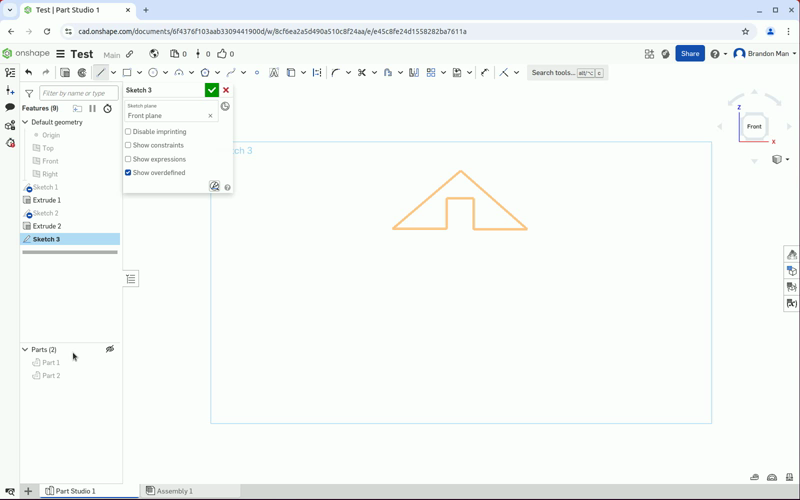
key_down(shift)
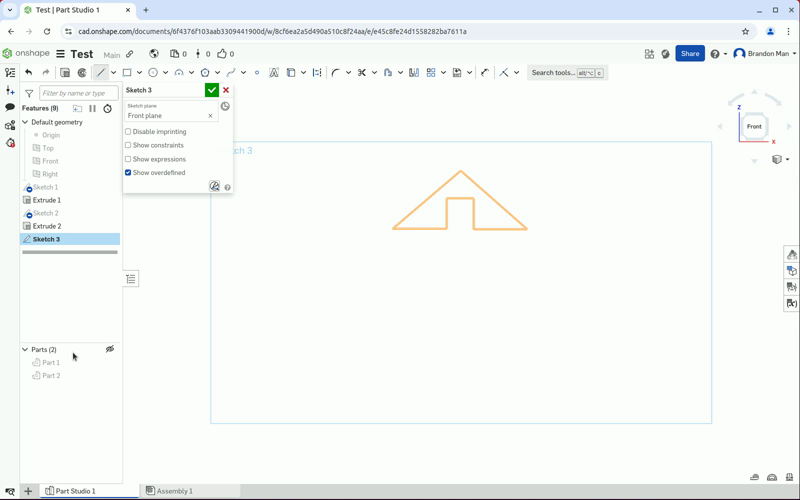
mouse_move(446, 228)
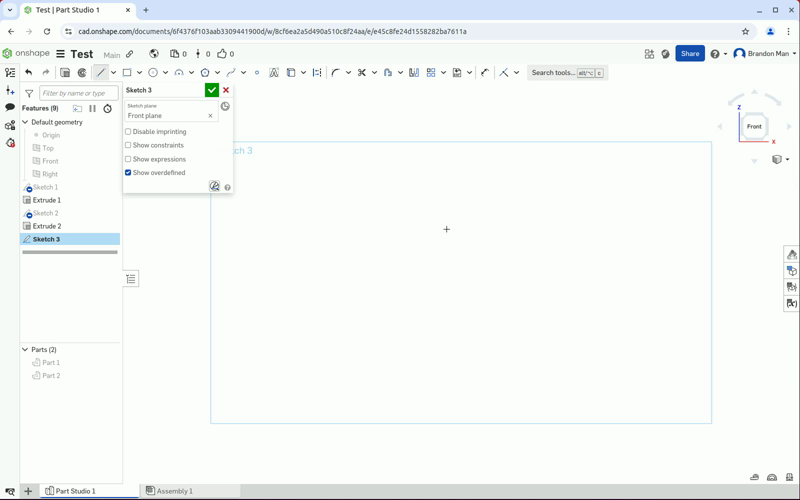
click(446, 228)
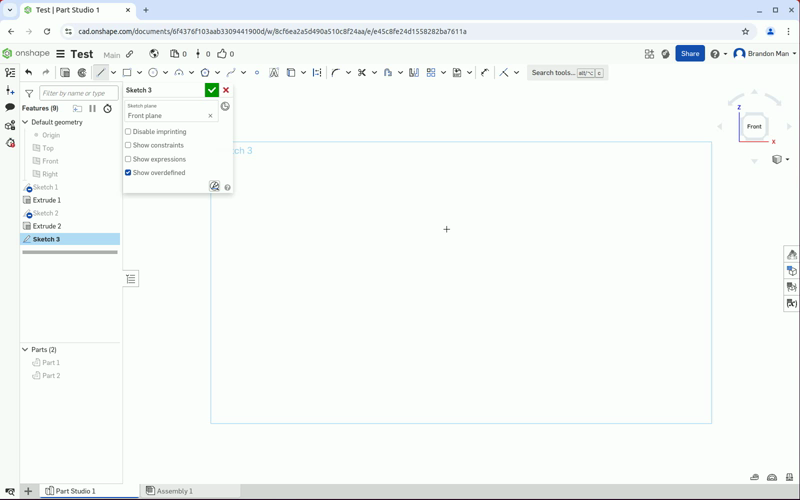
key_up(shift)
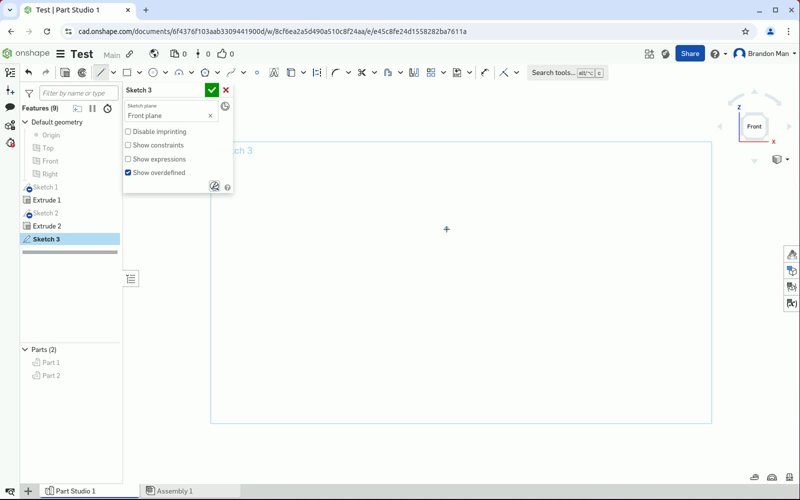
key_down(shift)
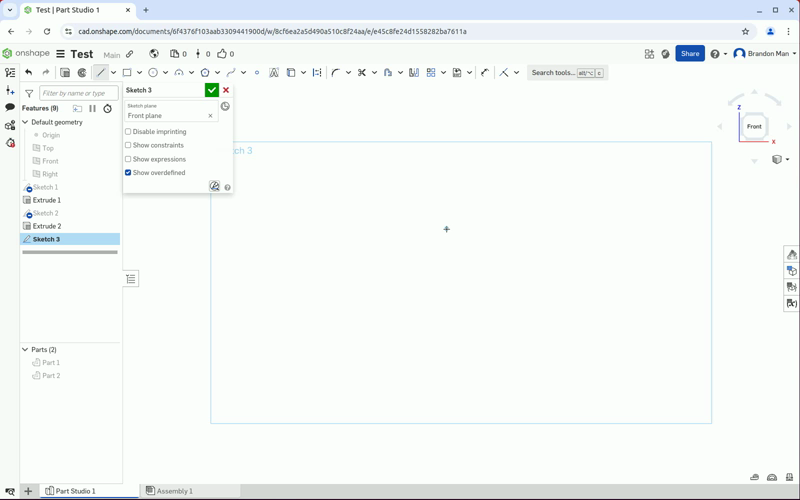
mouse_move(476, 228)
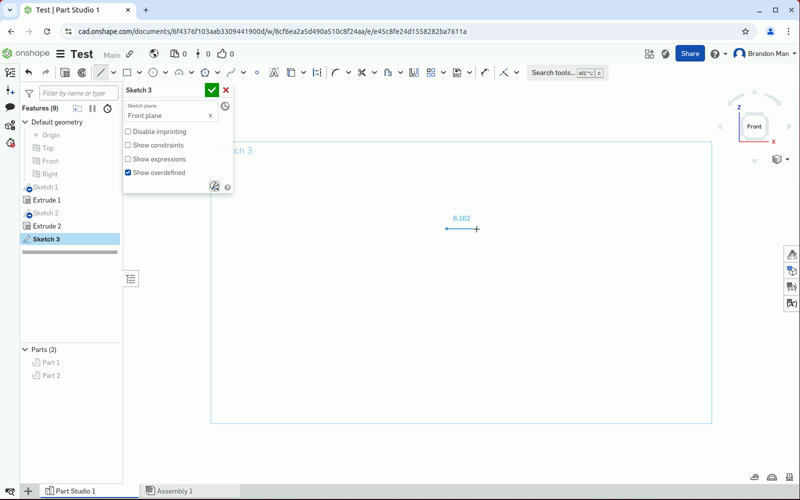
mouse_move(475, 228)
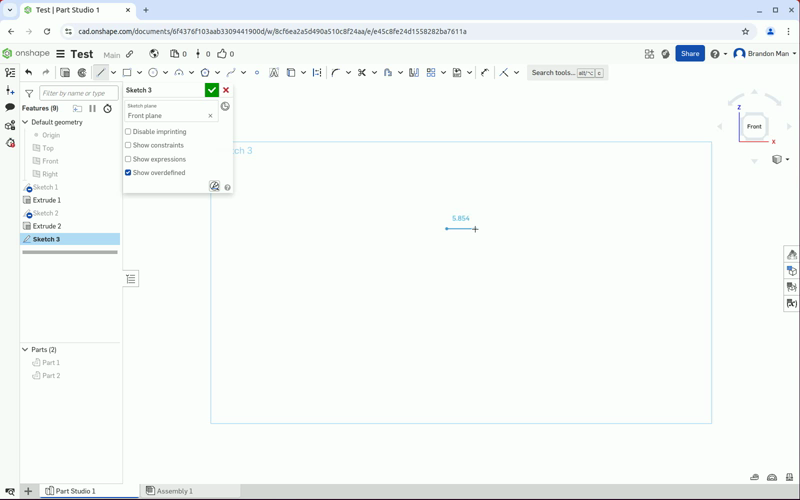
click(475, 228)
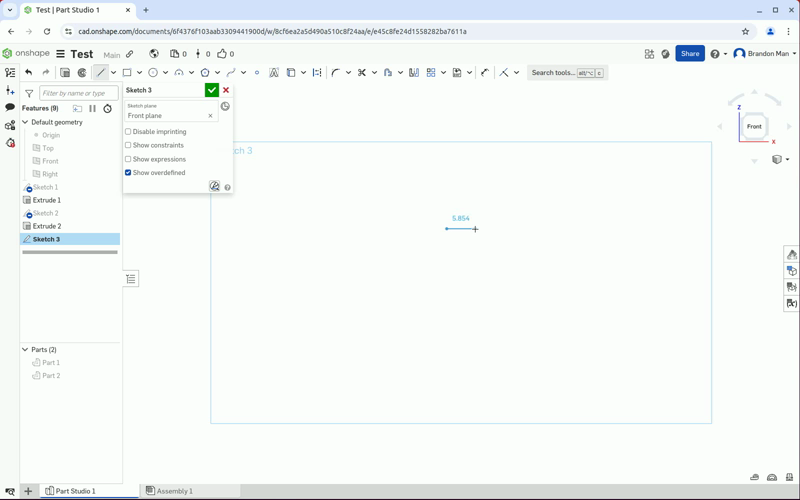
key_up(shift)
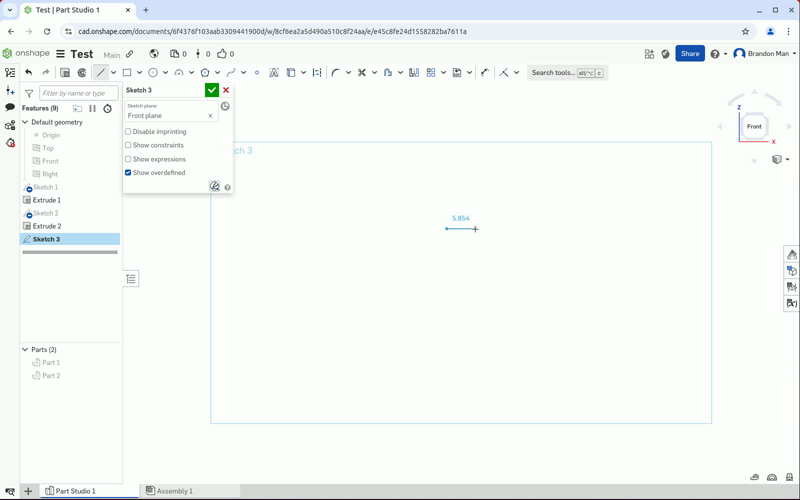
key_down(shift)
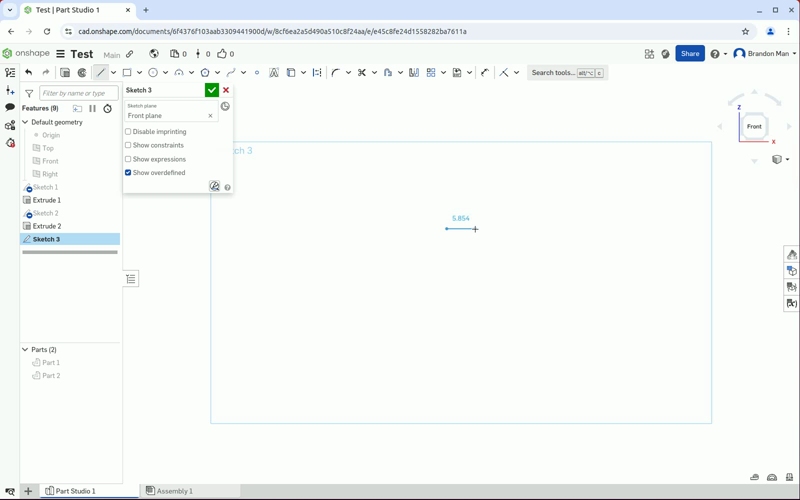
mouse_move(505, 228)
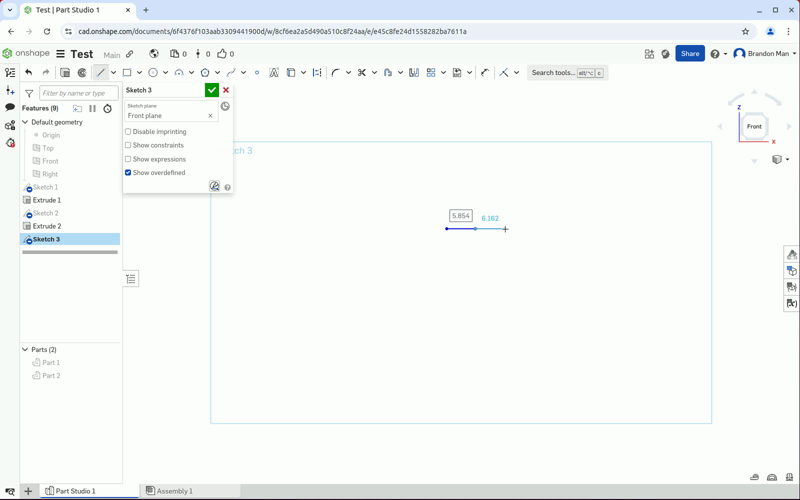
mouse_move(475, 196)
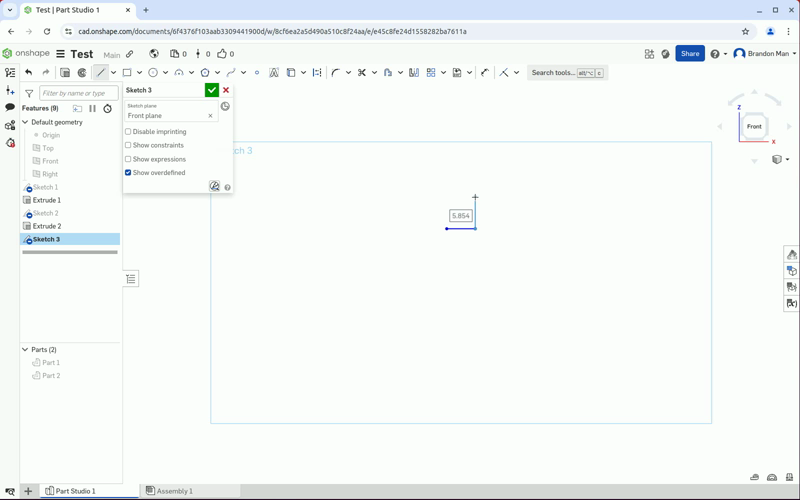
click(475, 196)
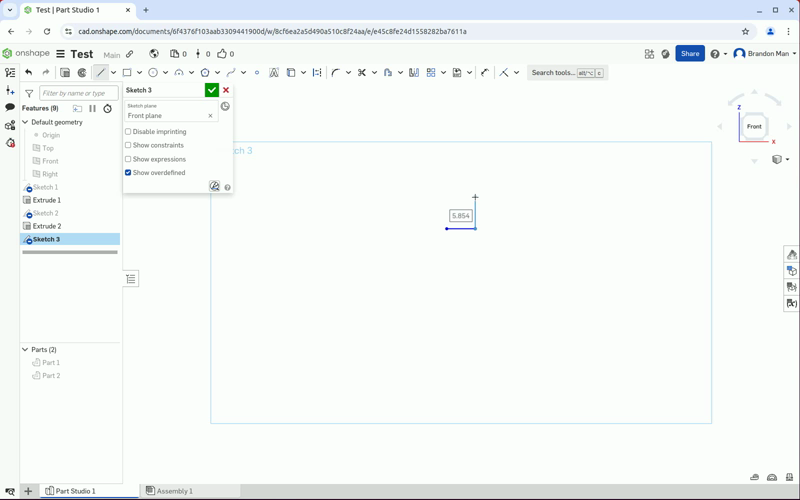
key_up(shift)
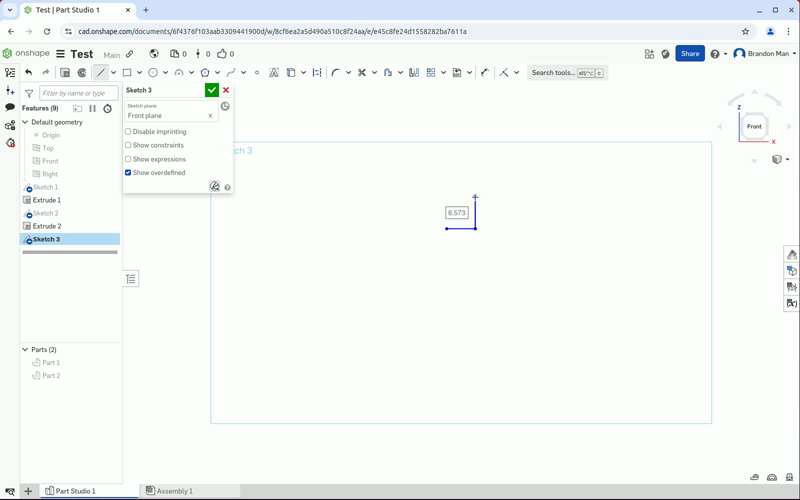
key_down(shift)
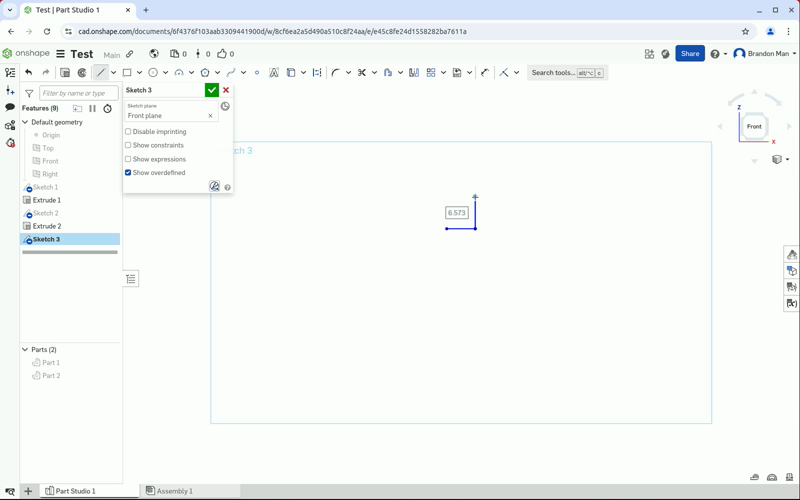
mouse_move(505, 196)
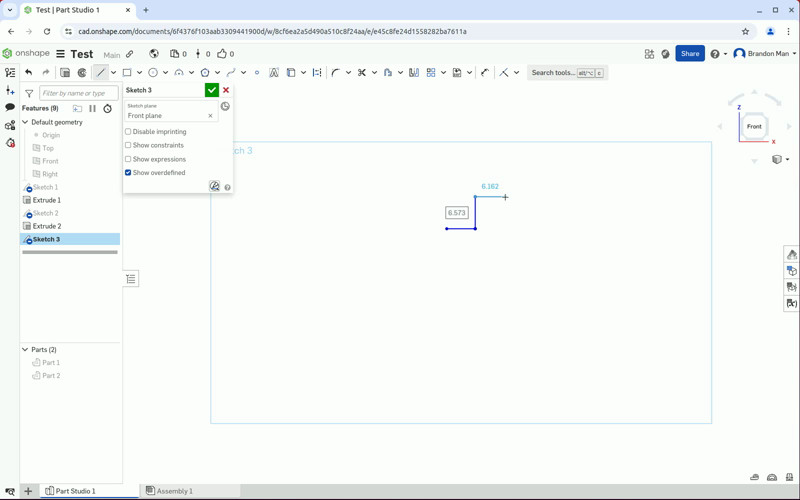
mouse_move(446, 196)
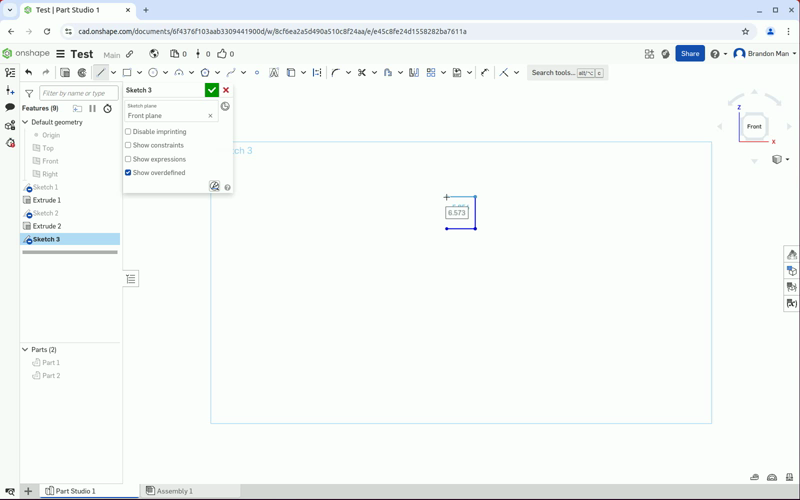
click(446, 196)
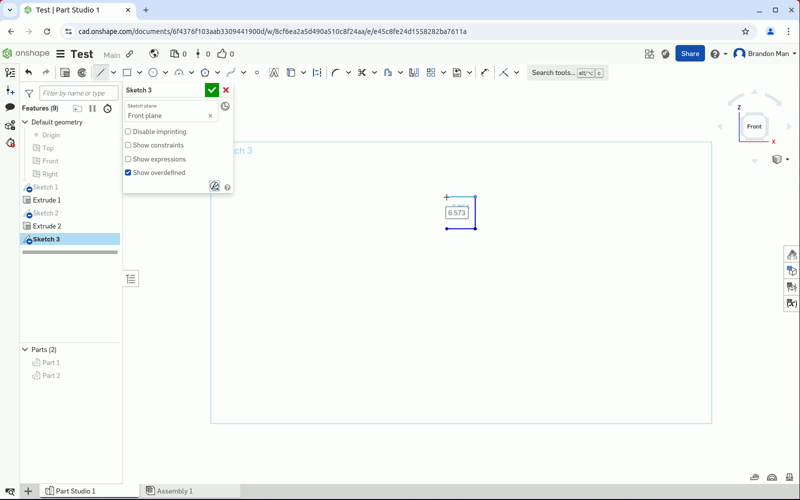
key_up(shift)
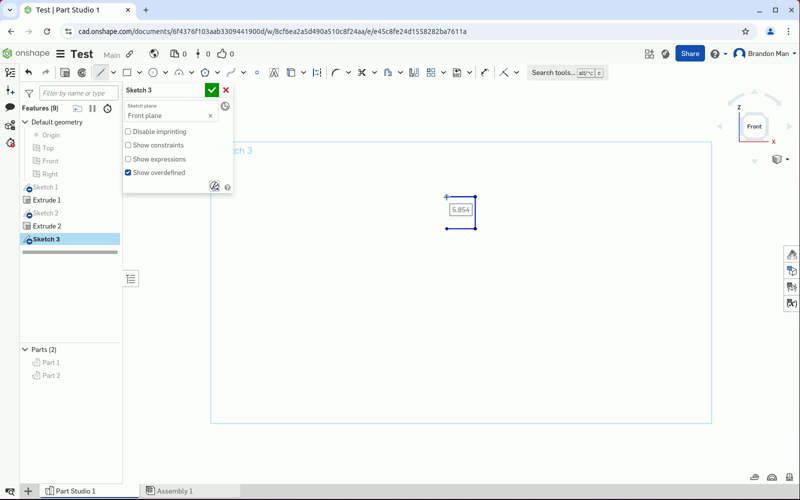
mouse_move(476, 196)
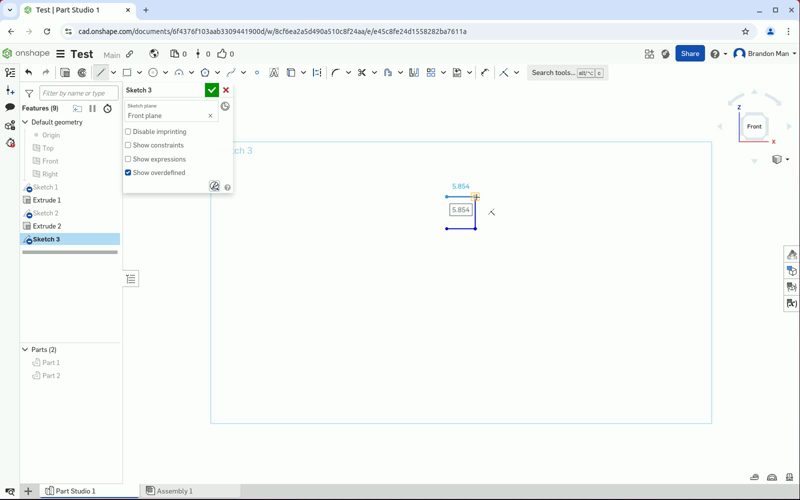
key_down(shift)
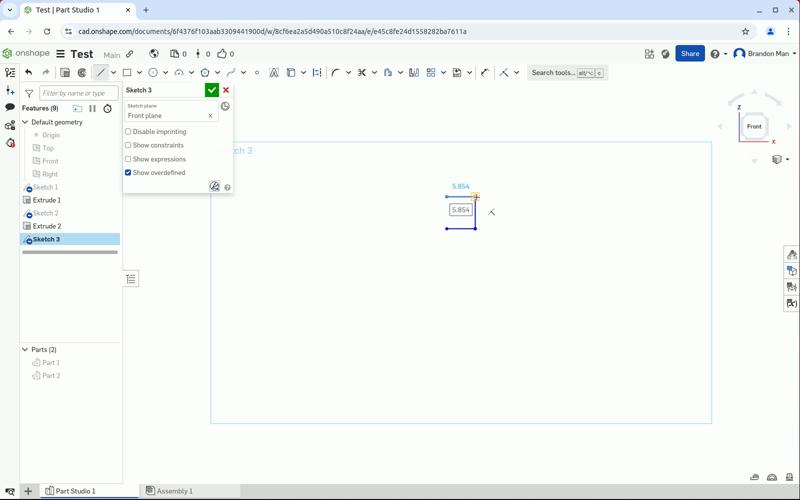
mouse_move(446, 228)
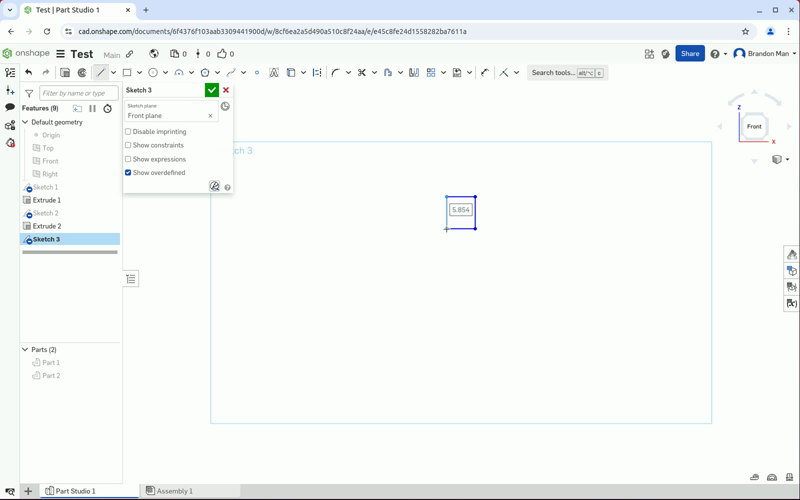
key_up(shift)
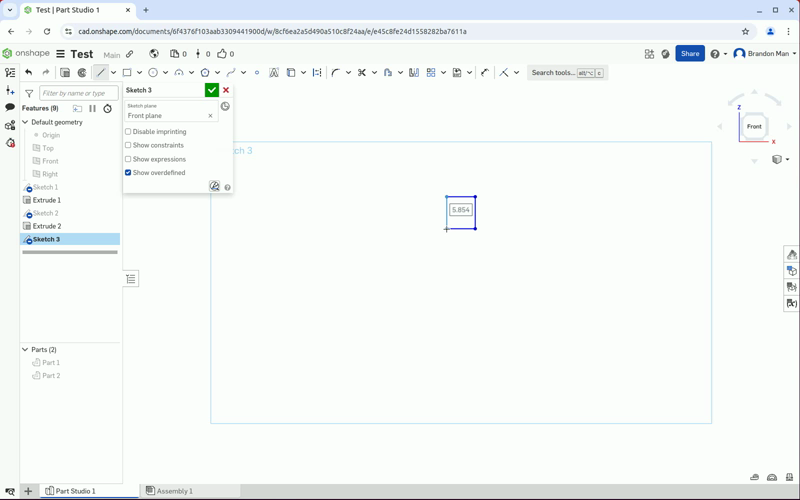
click(446, 228)
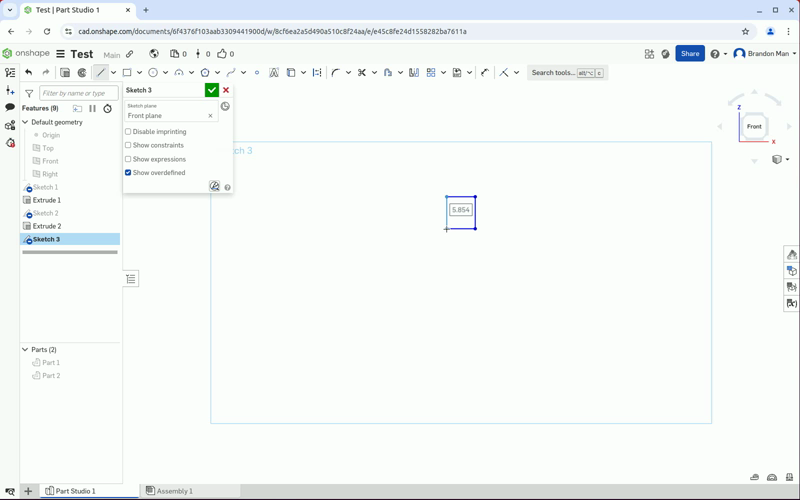
key(esc)
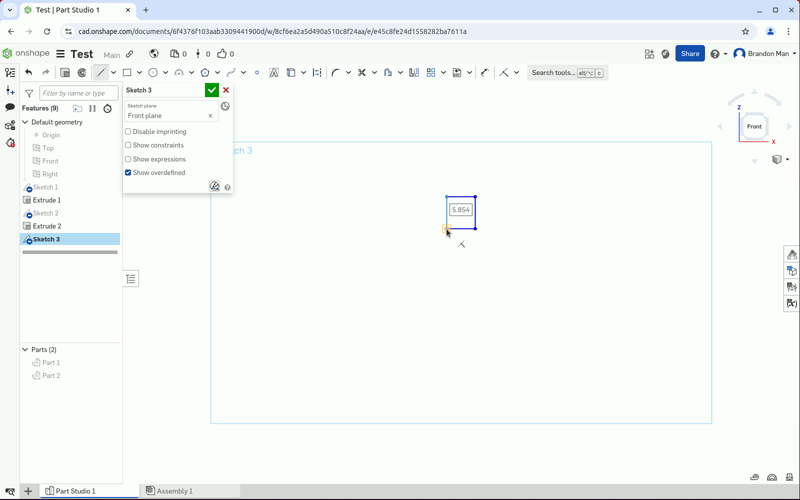
mouse_move(471, 216)
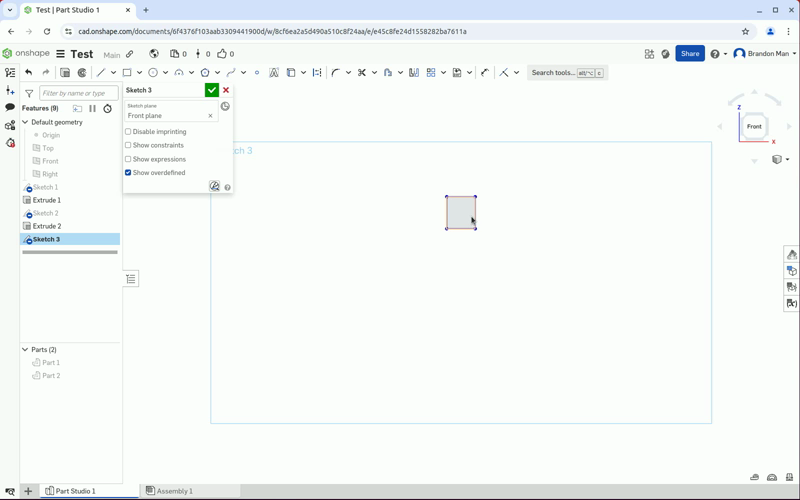
scroll(6)
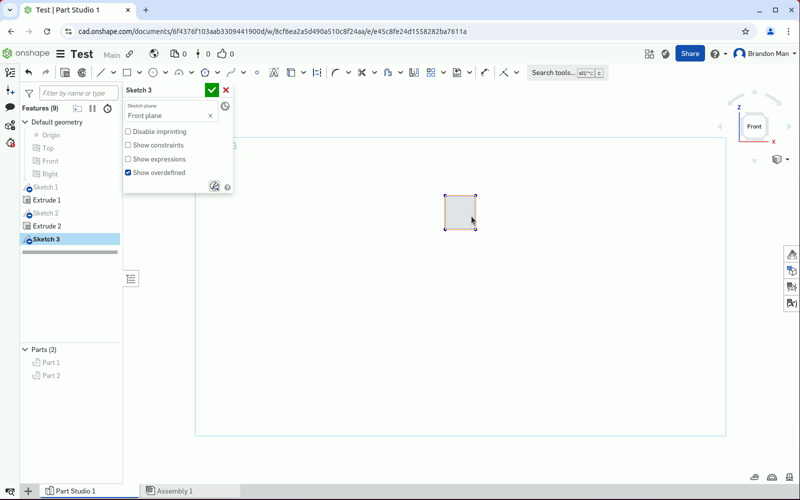
scroll(6)
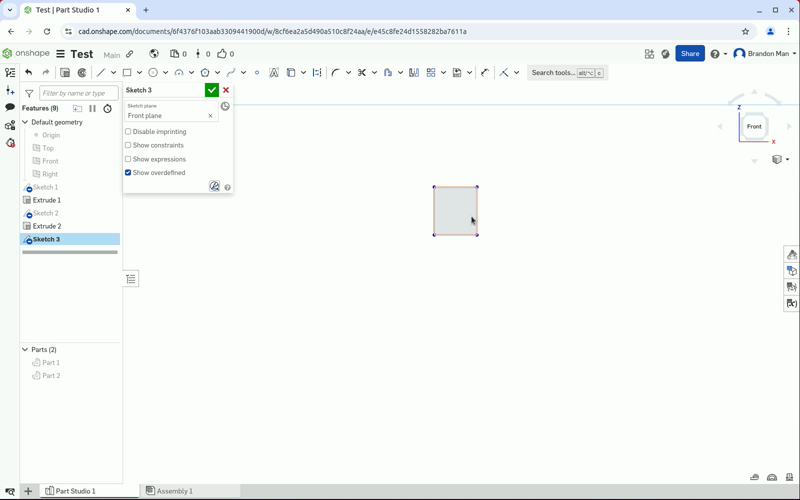
scroll(6)
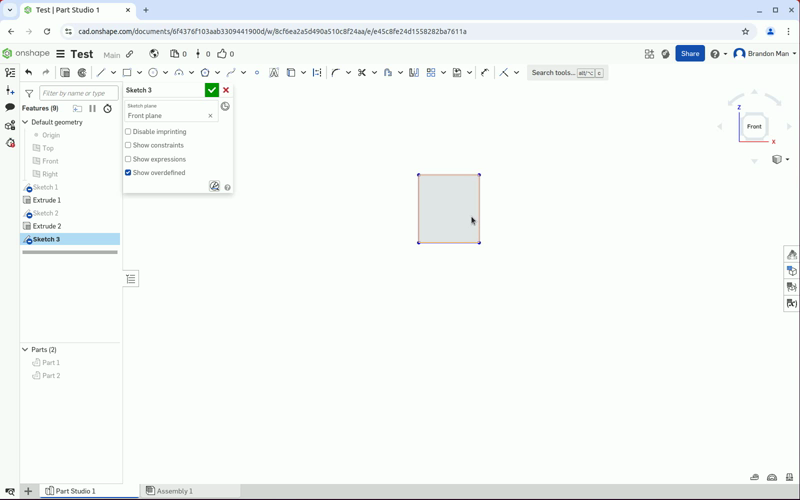
scroll(6)
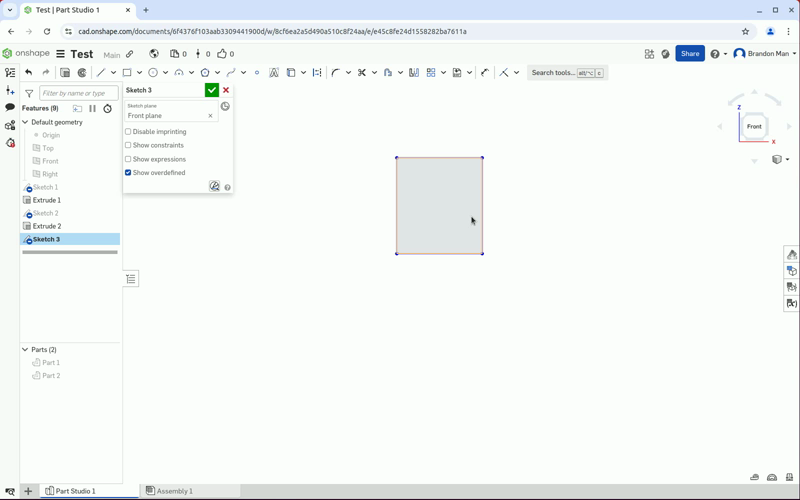
scroll(6)
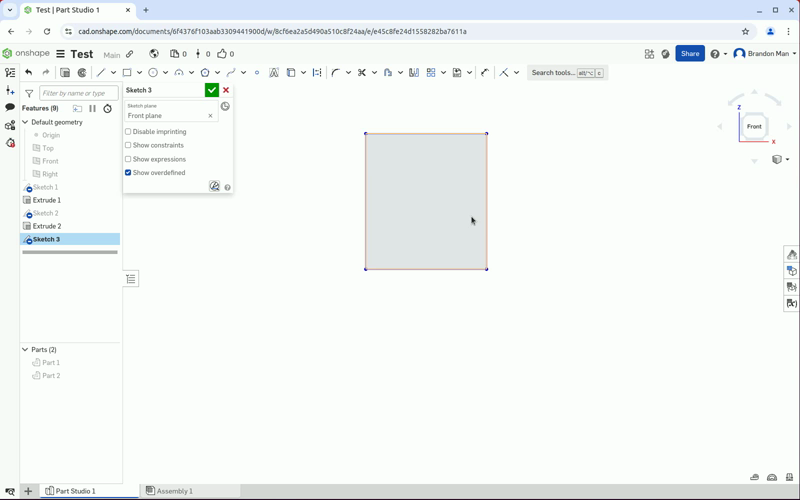
scroll(6)
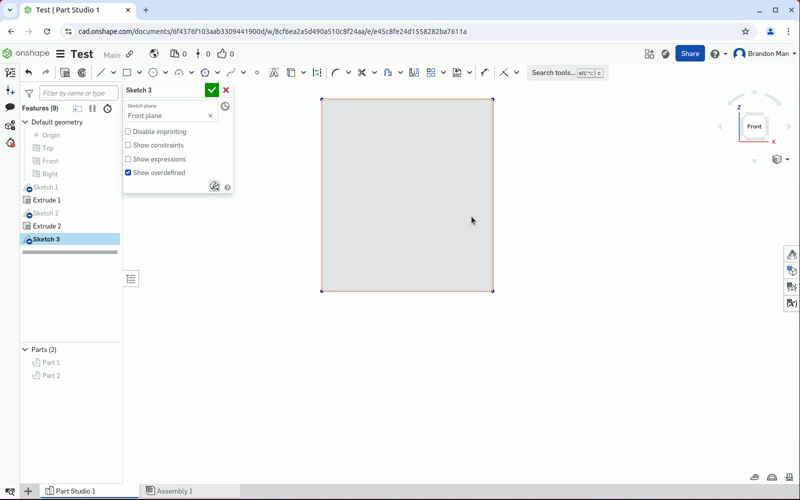
scroll(6)
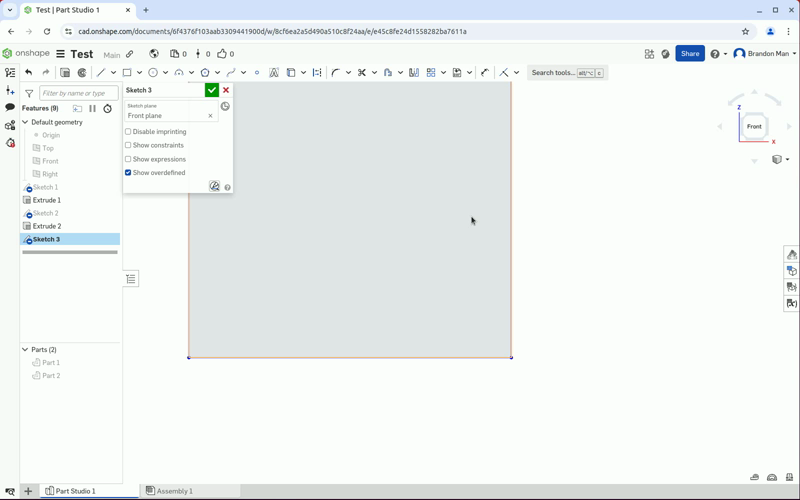
click(471, 216)
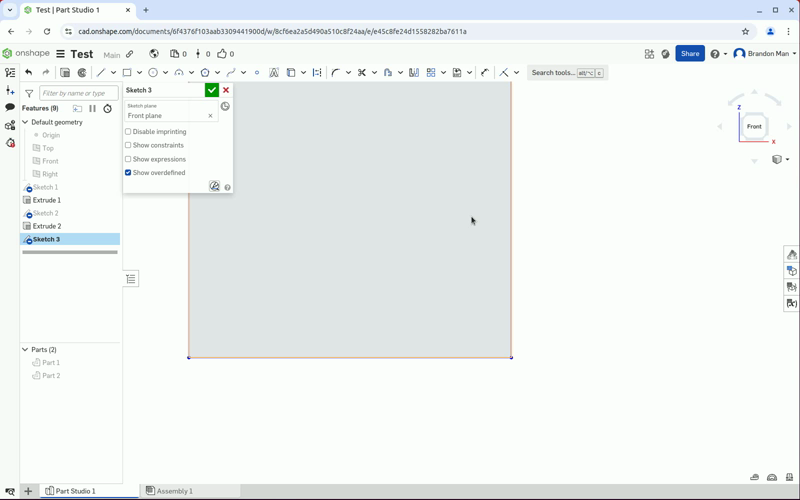
scroll(-6)
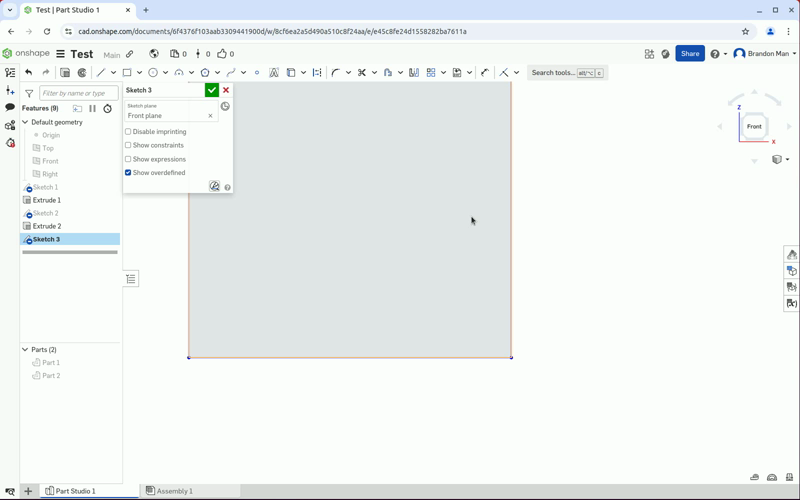
scroll(-6)
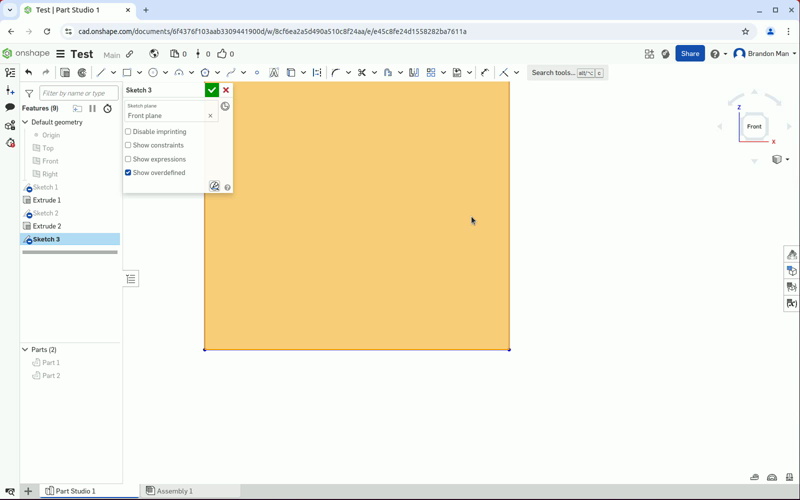
scroll(-6)
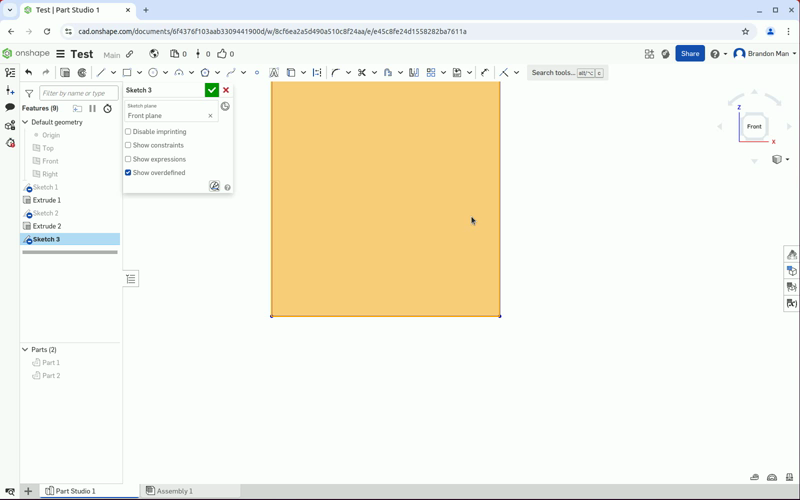
scroll(-6)
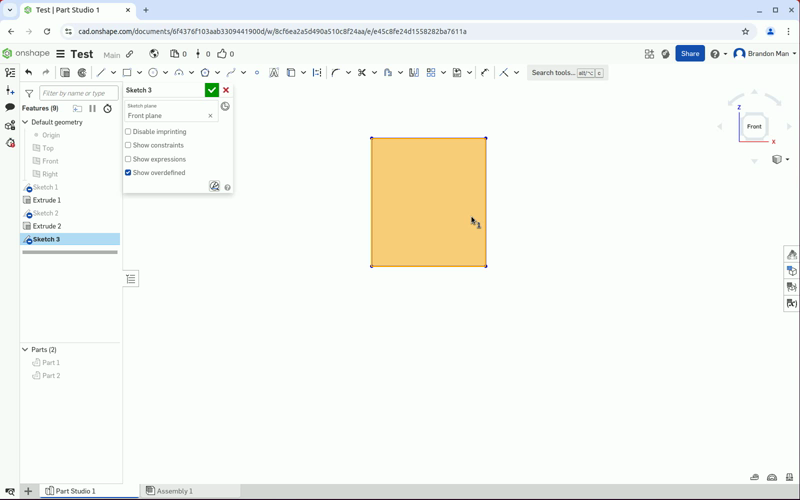
scroll(-6)
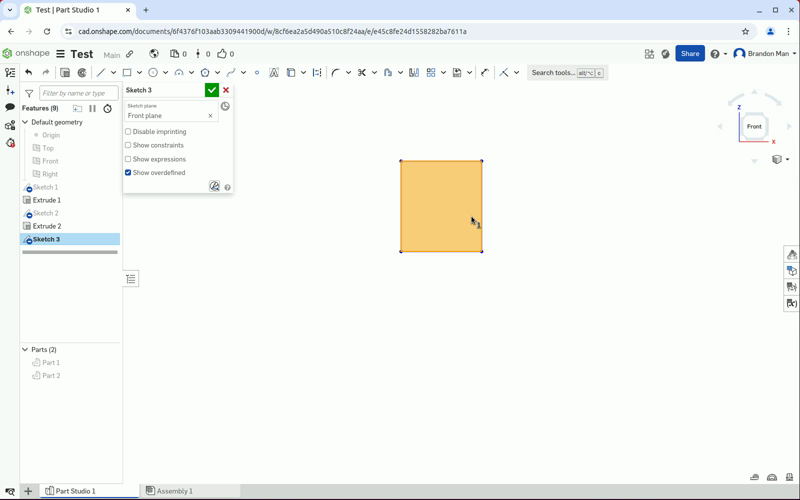
scroll(-6)
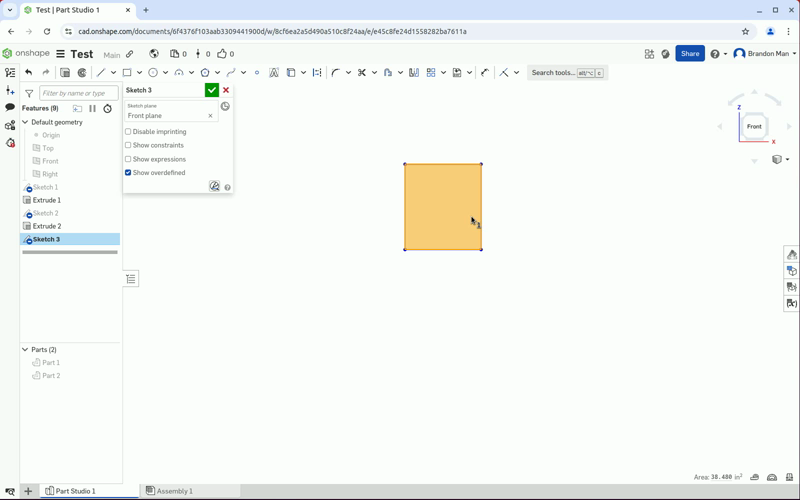
scroll(-6)
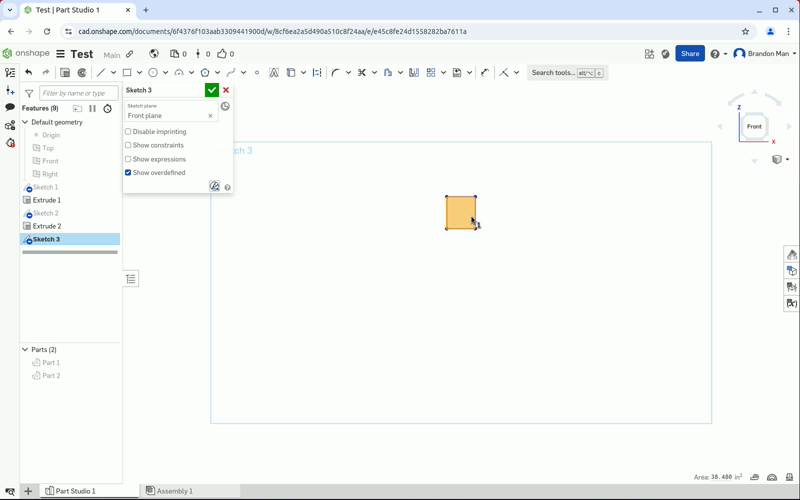
mouse_move(73, 352)
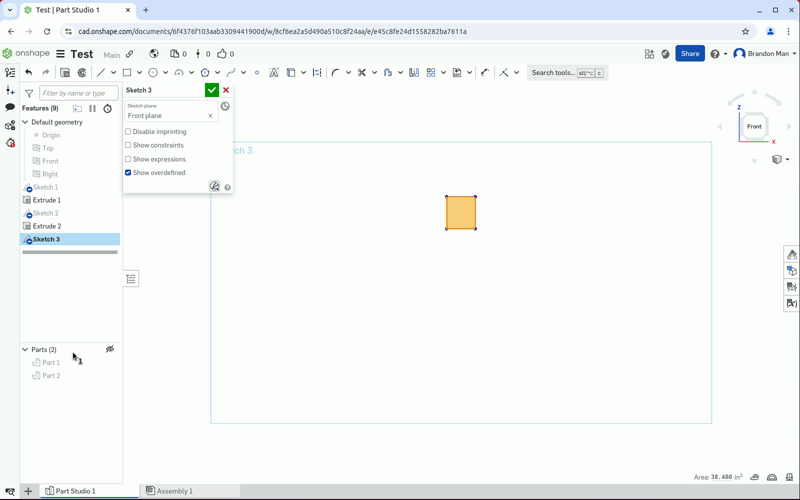
key(shift+y)
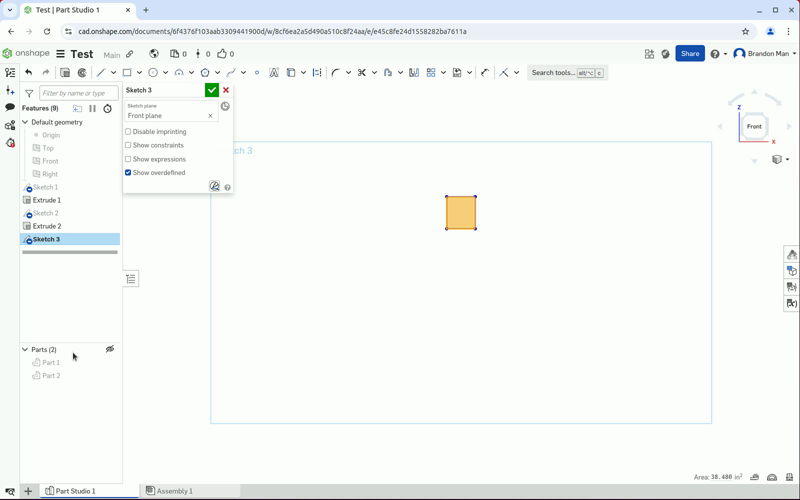
key(shift+e)
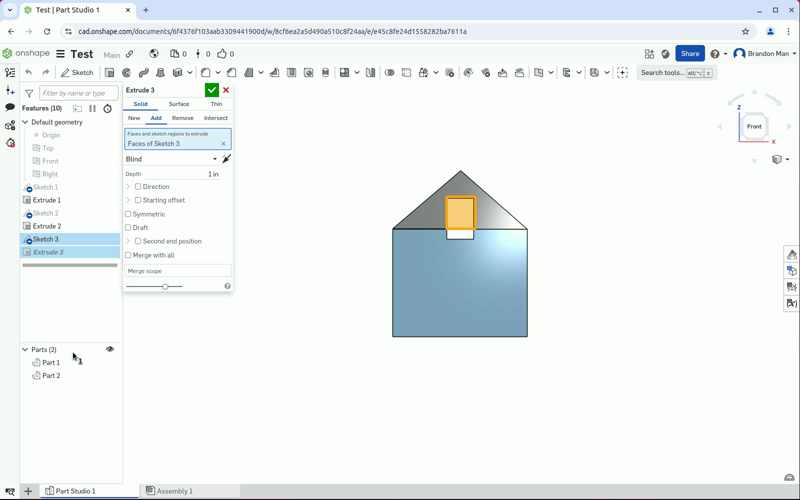
mouse_move(143, 106)
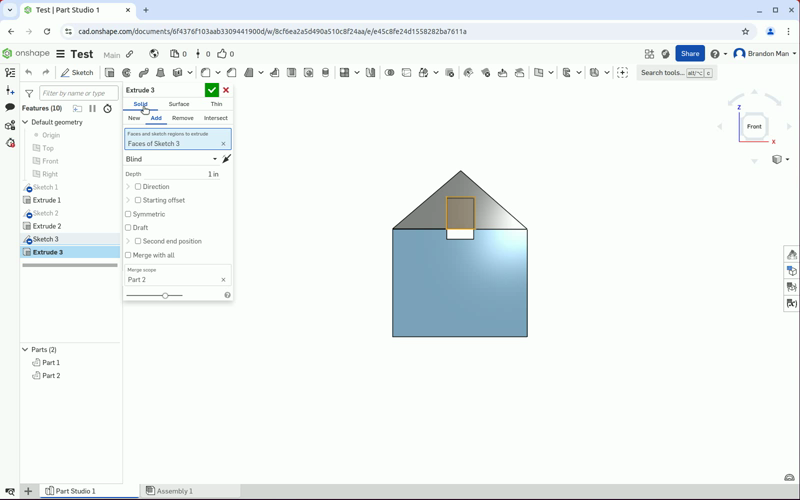
click(143, 106)
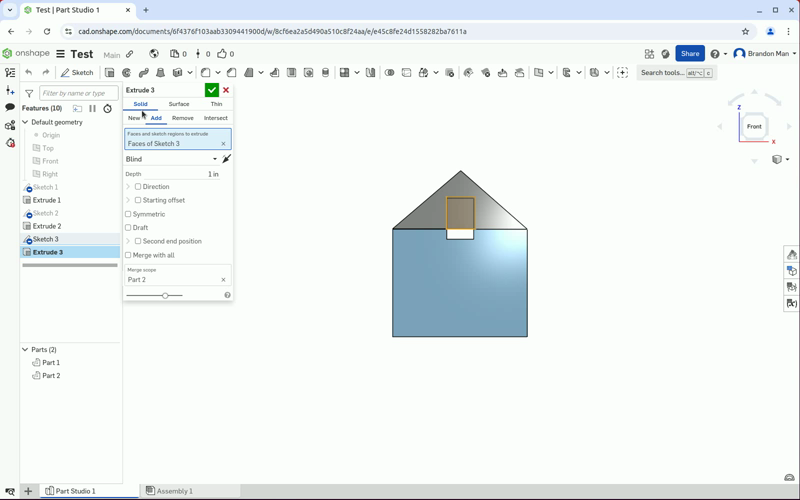
mouse_move(137, 120)
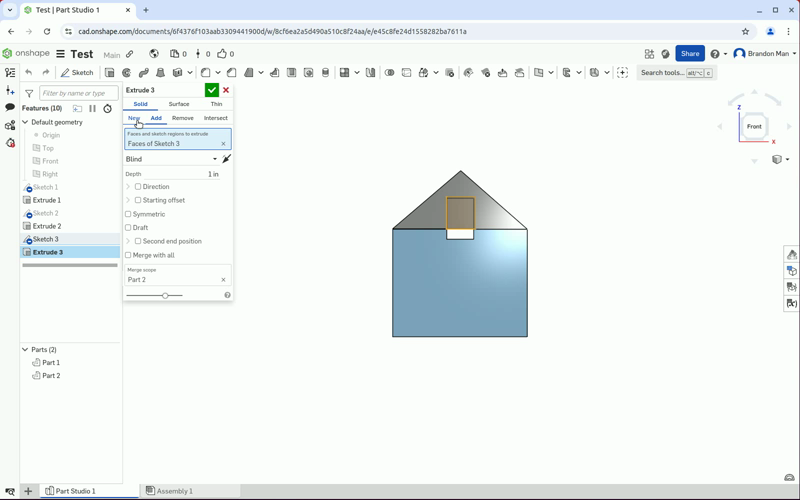
click(137, 120)
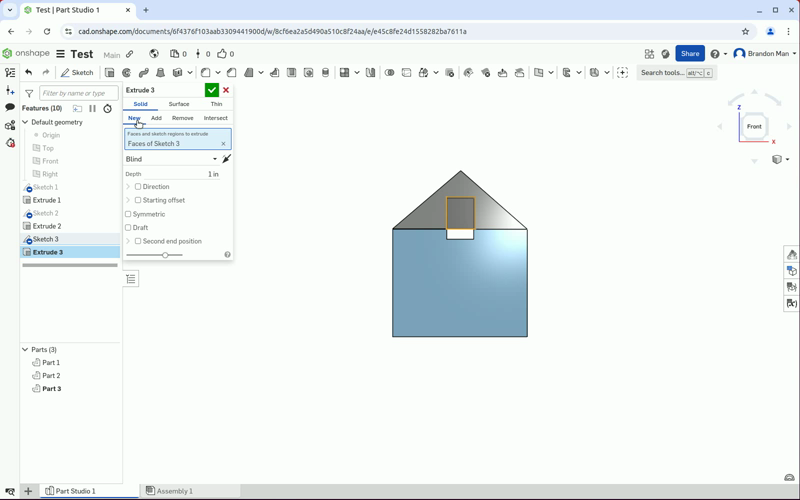
key(tab, 4)
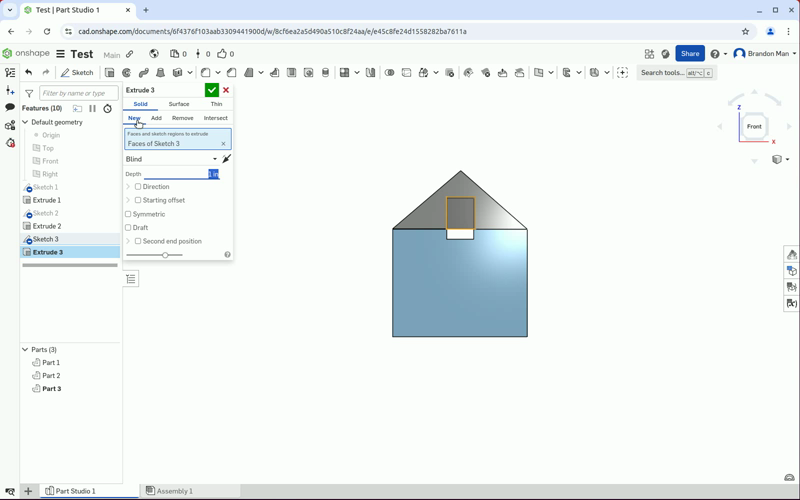
text(23.108)
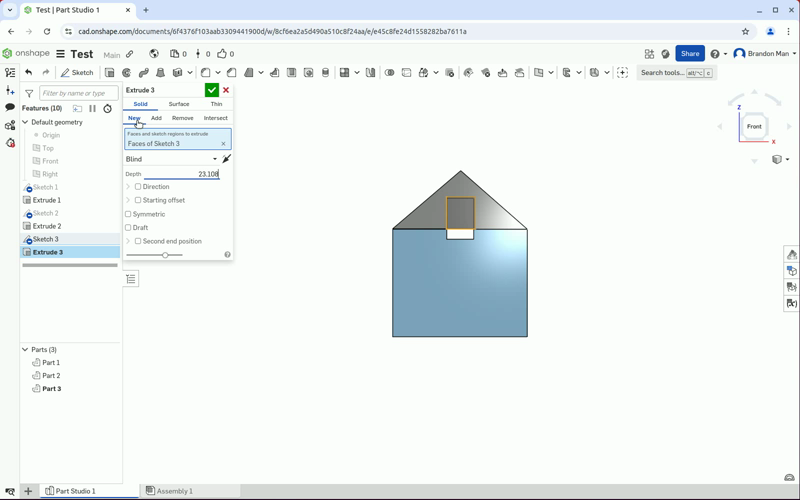
key(tab, 3)
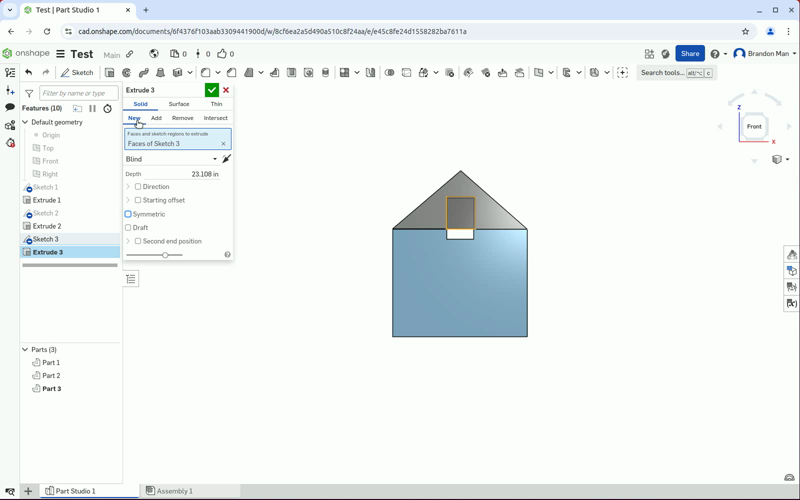
key(space)
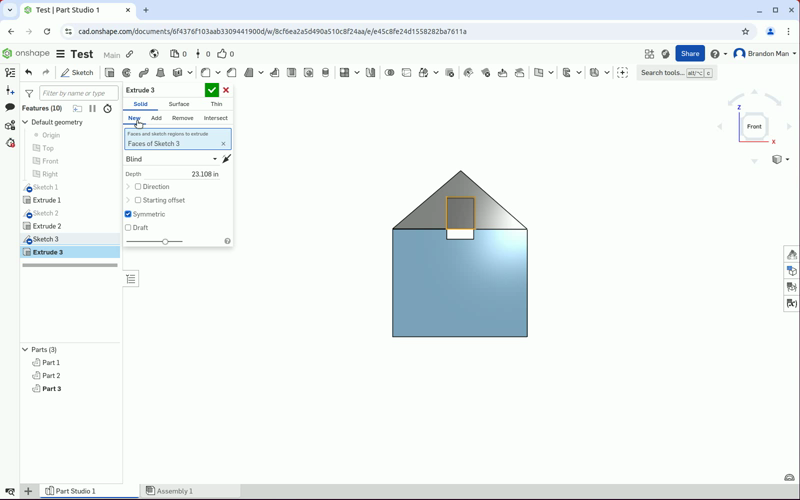
key(enter)
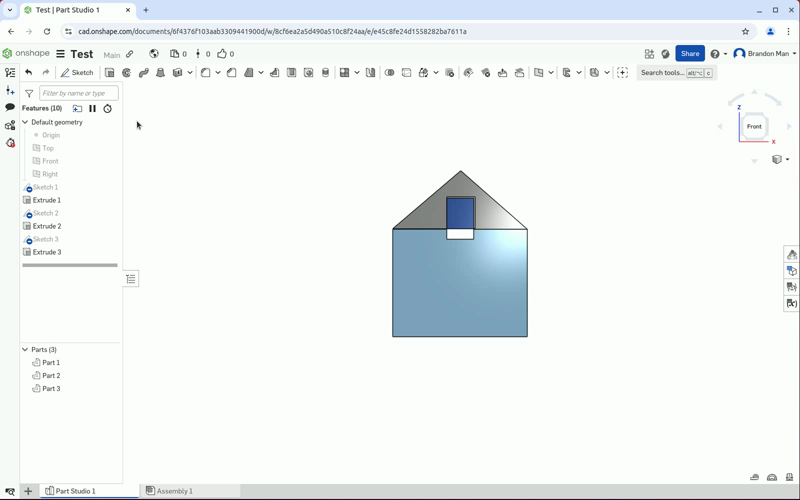
key(shift+h)
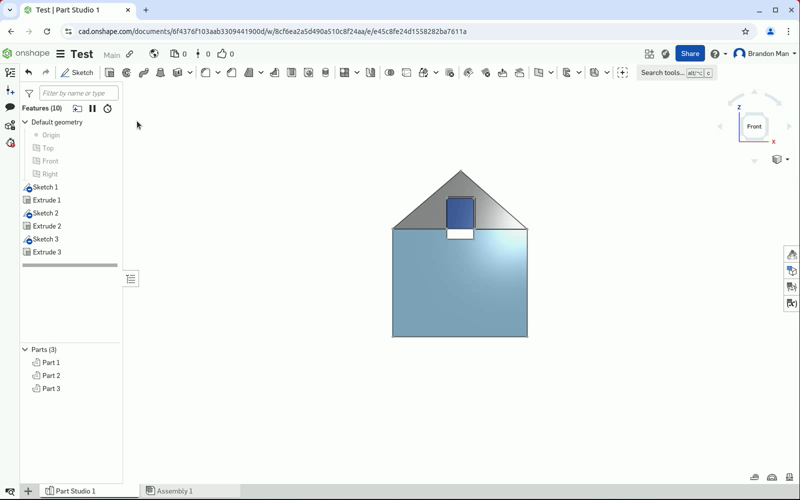
key(shift+h)
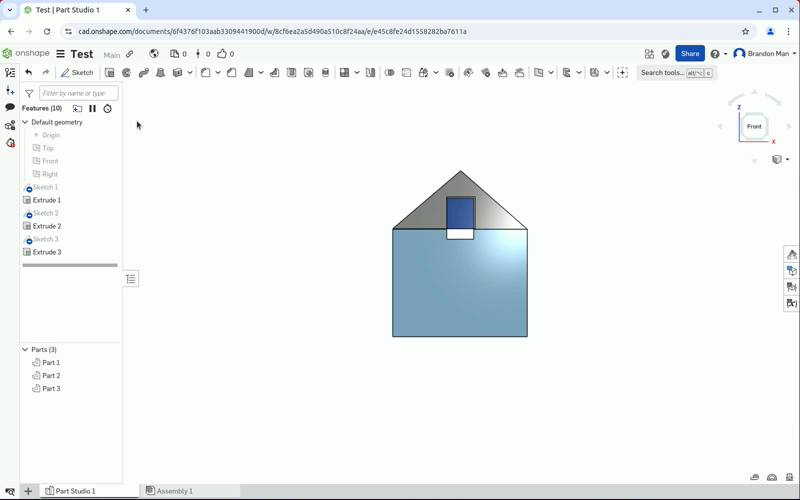
mouse_move(73, 189)
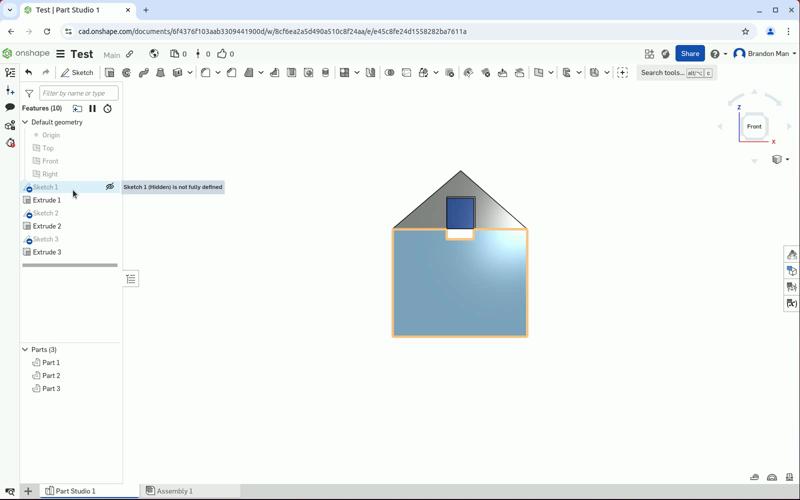
click(73, 189)
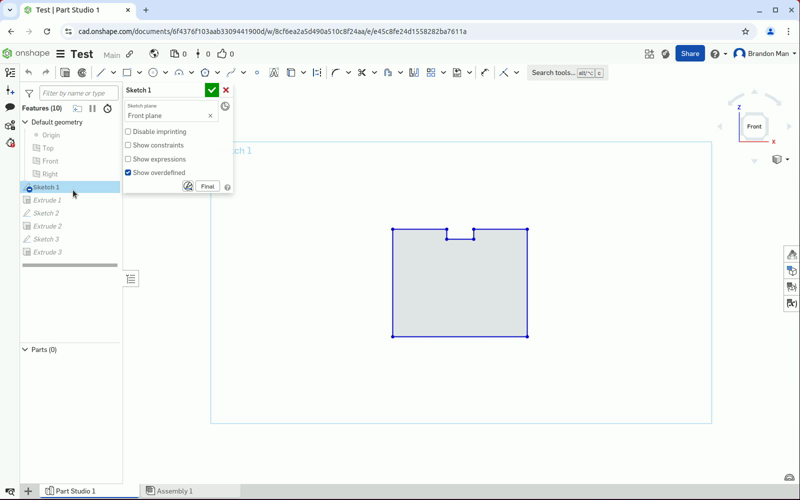
mouse_move(229, 92)
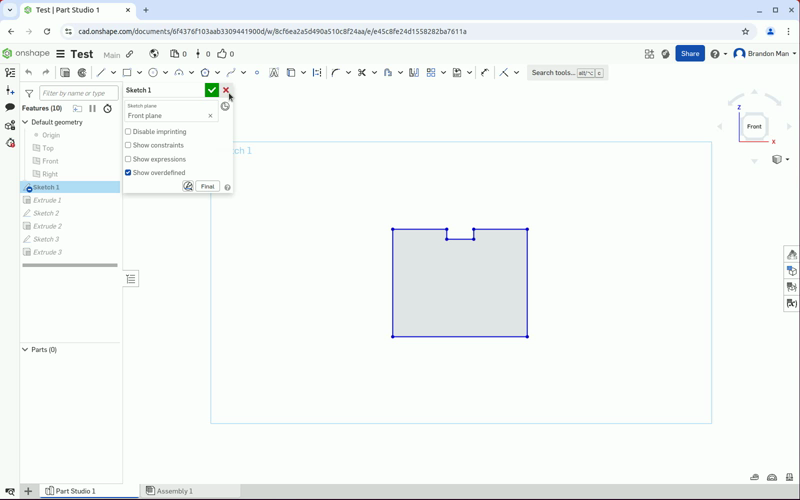
click(229, 92)
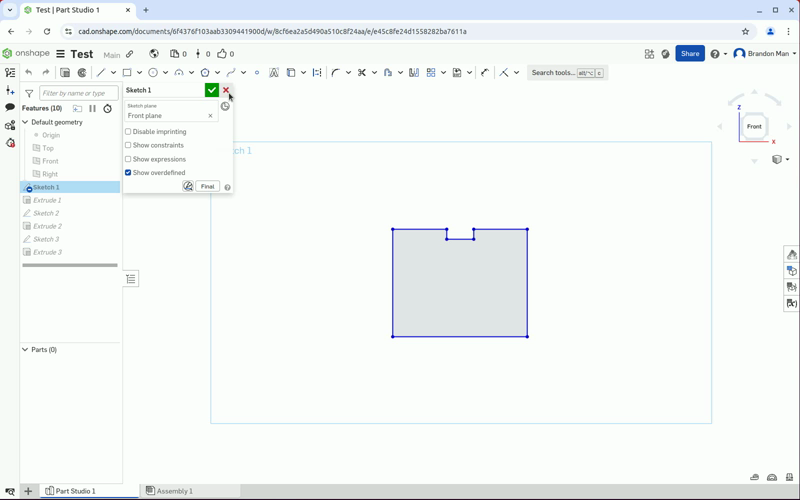
key(shift+s)
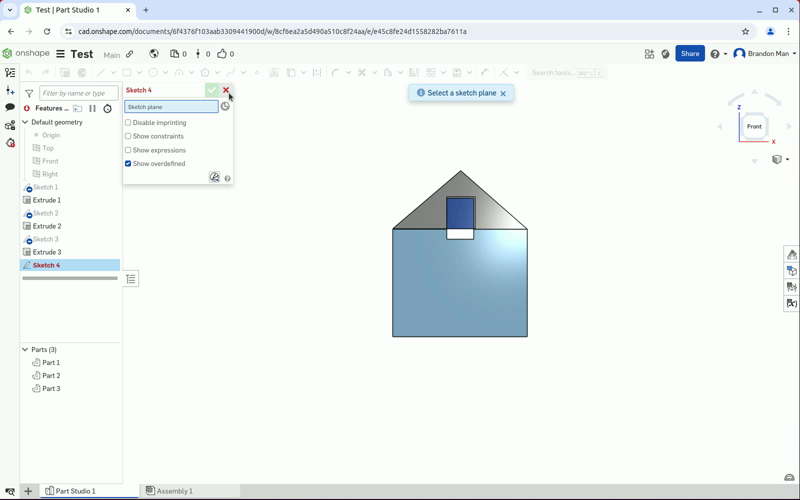
mouse_move(73, 163)
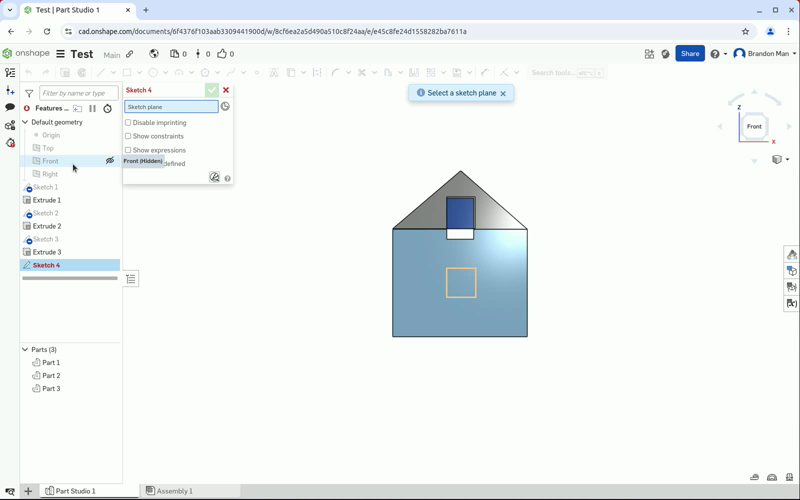
click(73, 163)
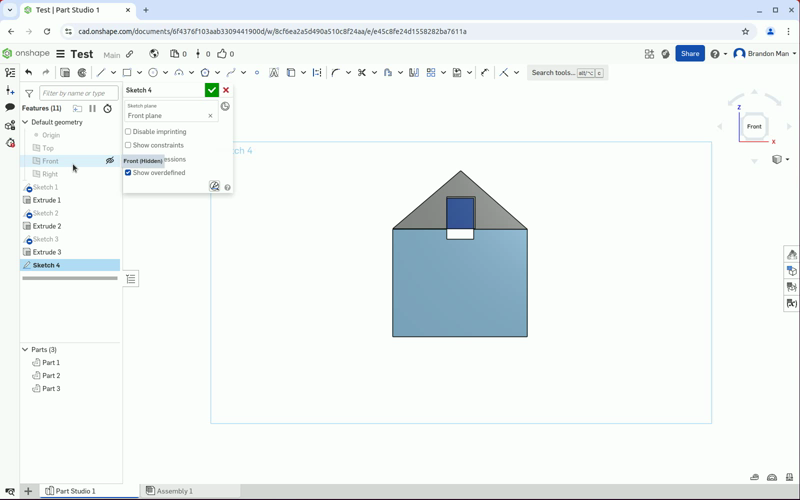
mouse_move(73, 352)
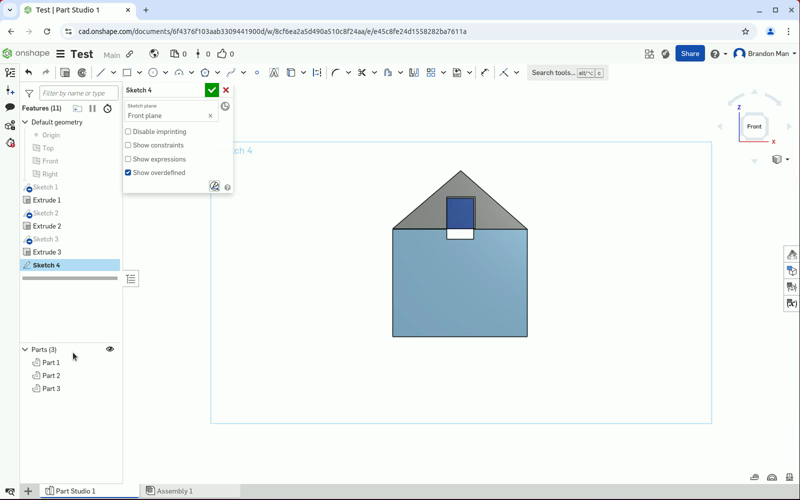
key(y)
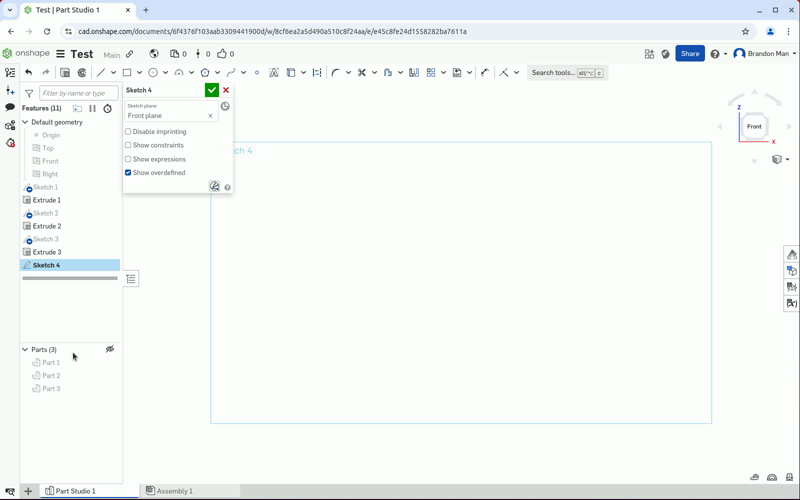
key(l)
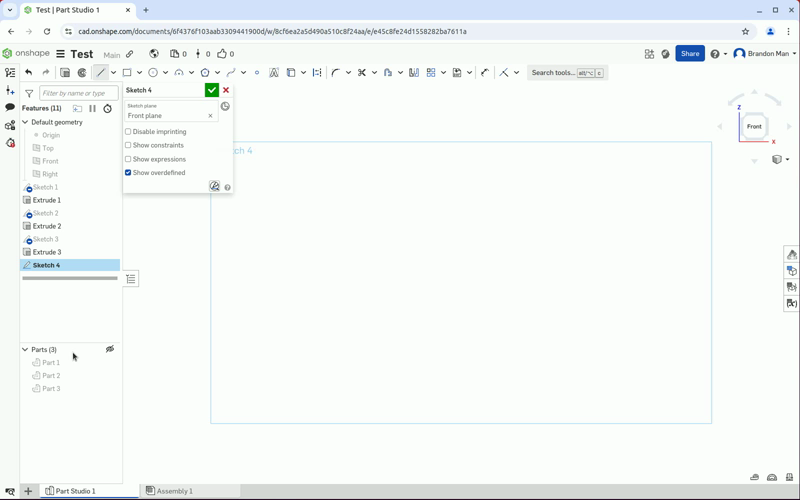
key_down(shift)
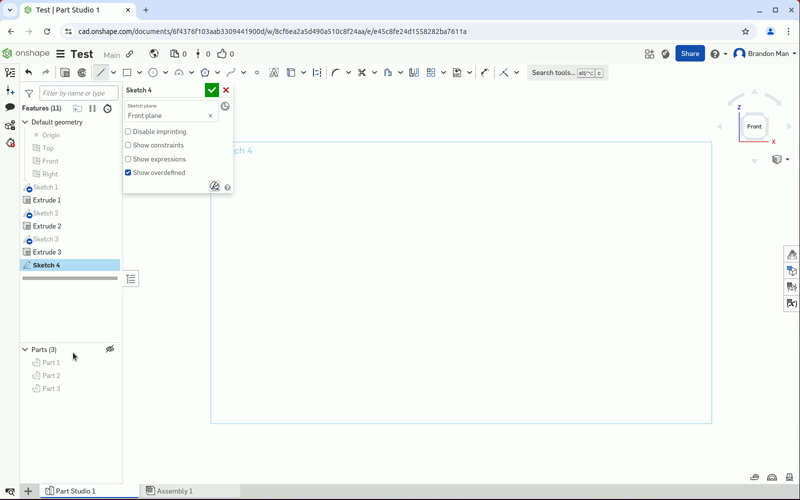
mouse_move(446, 239)
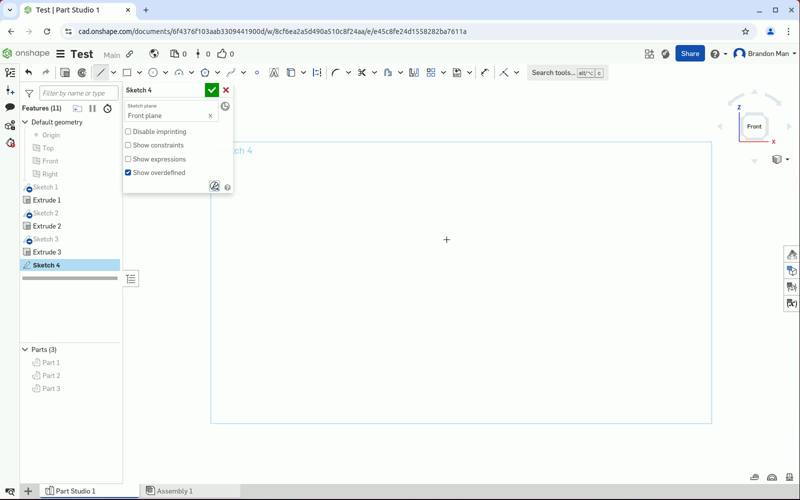
click(446, 239)
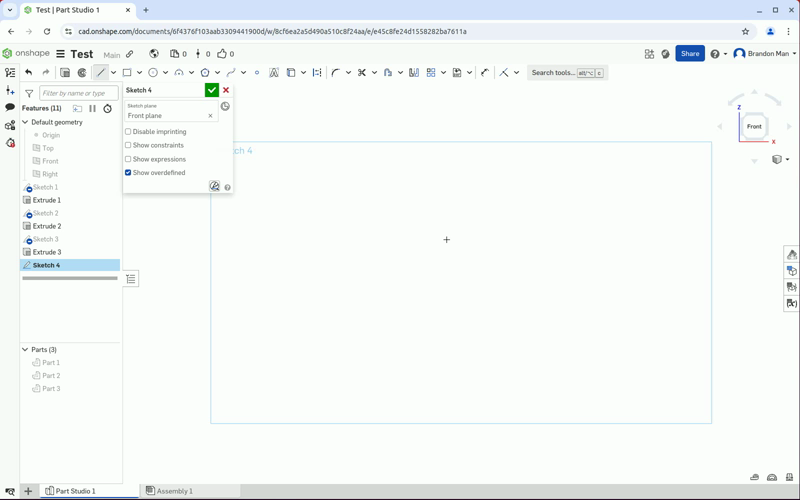
key_up(shift)
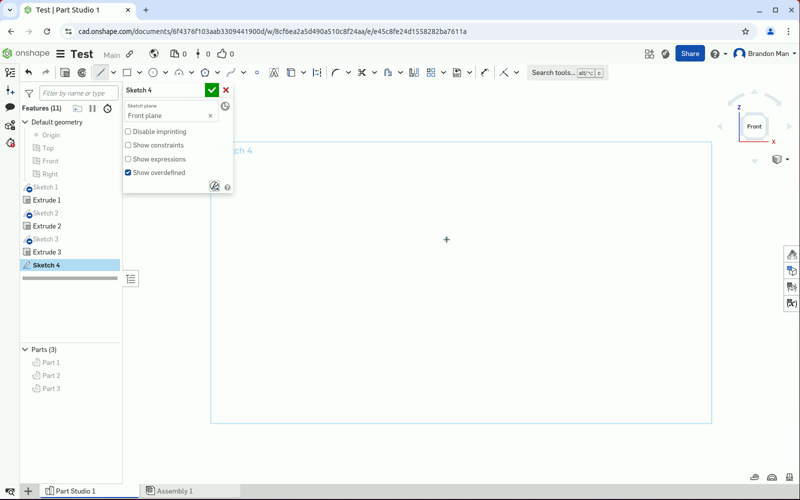
key_down(shift)
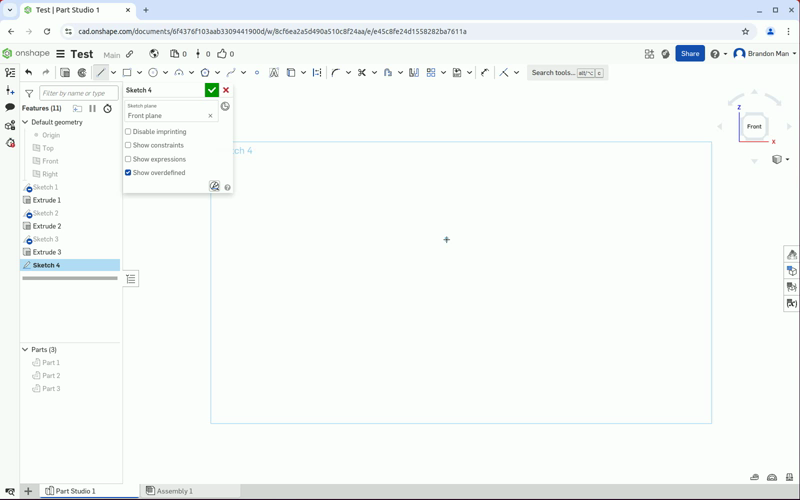
mouse_move(476, 239)
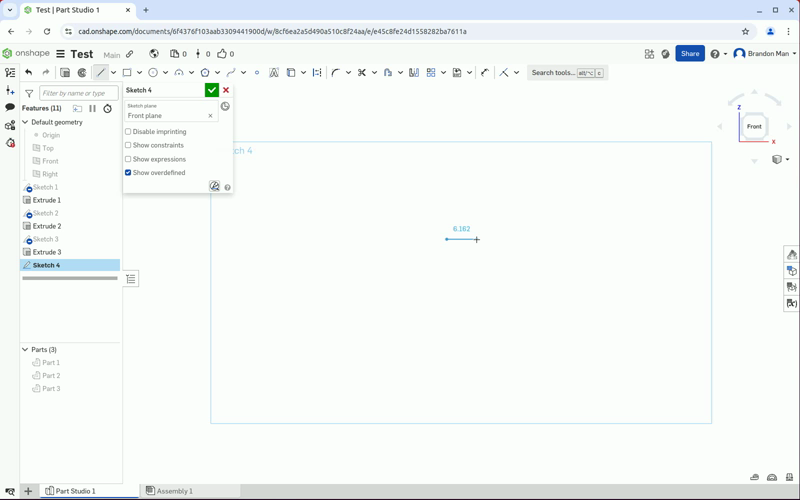
mouse_move(474, 239)
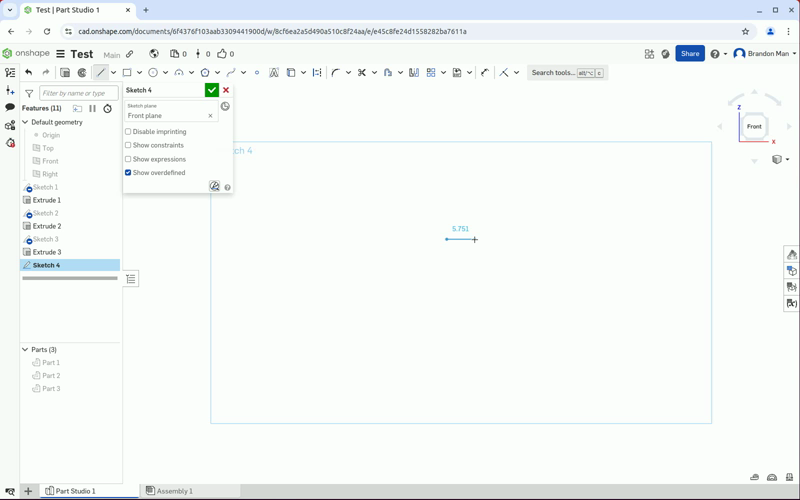
click(474, 239)
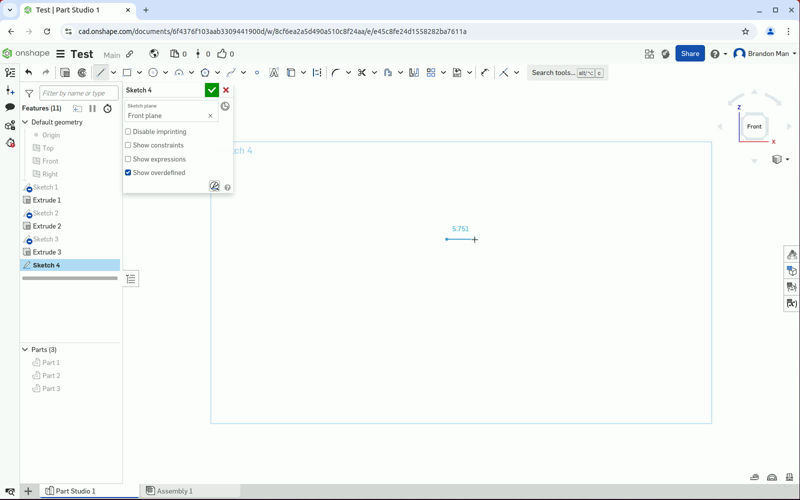
key_up(shift)
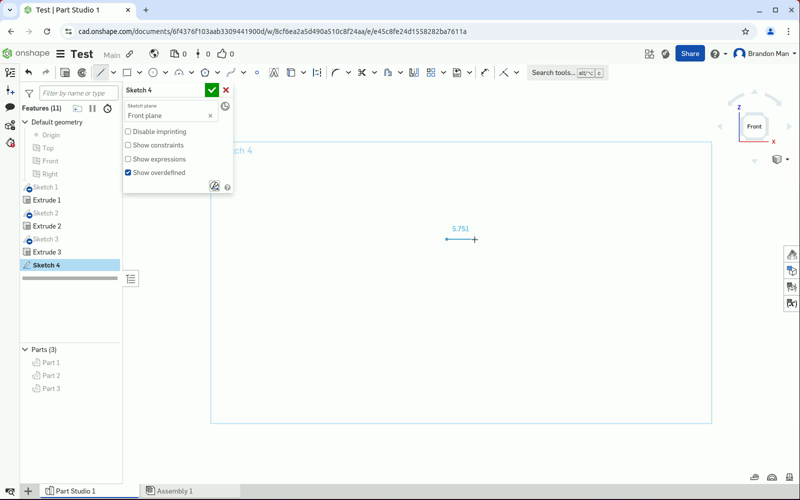
key_down(shift)
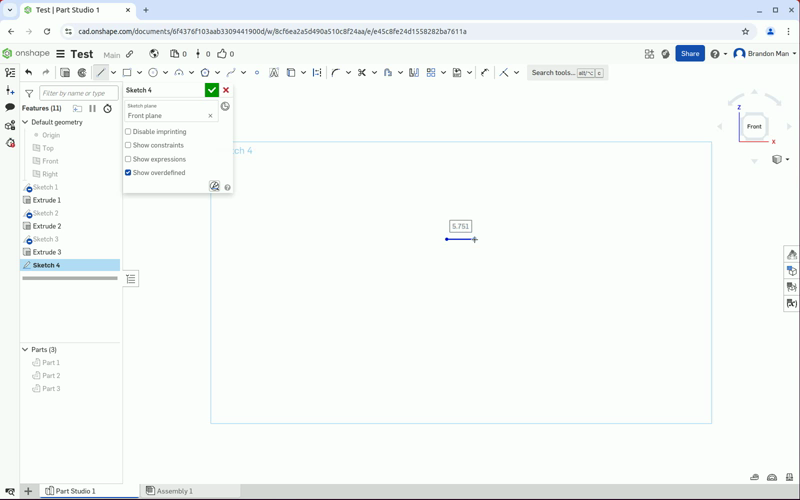
mouse_move(504, 239)
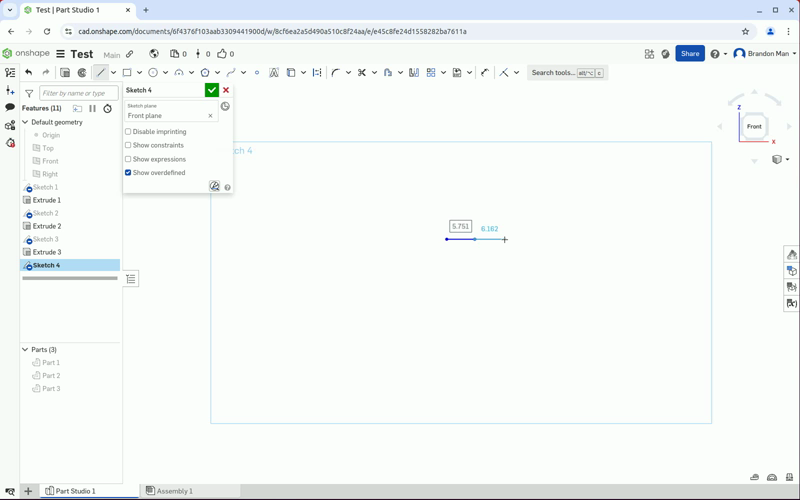
mouse_move(474, 228)
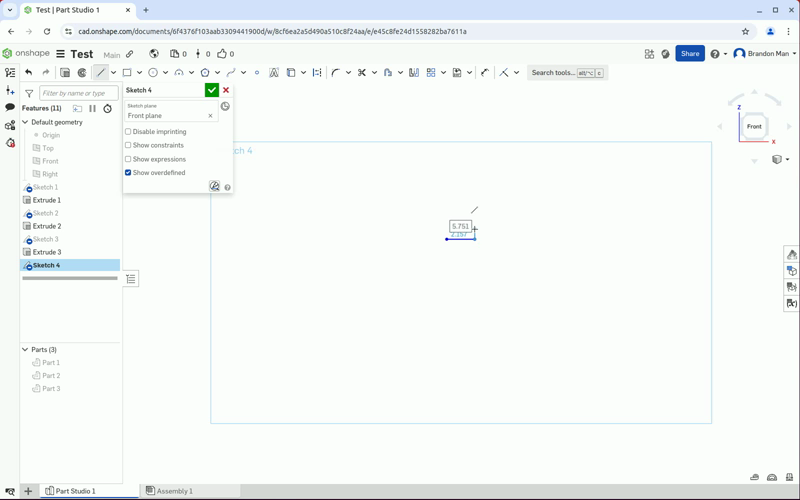
click(474, 228)
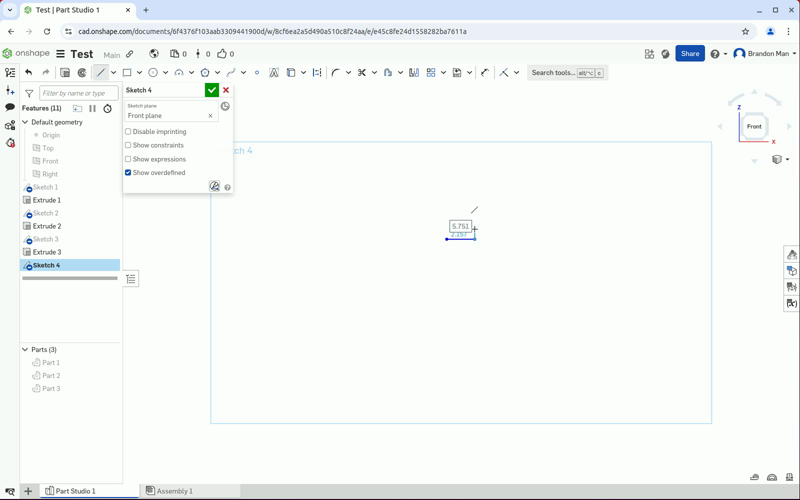
key_up(shift)
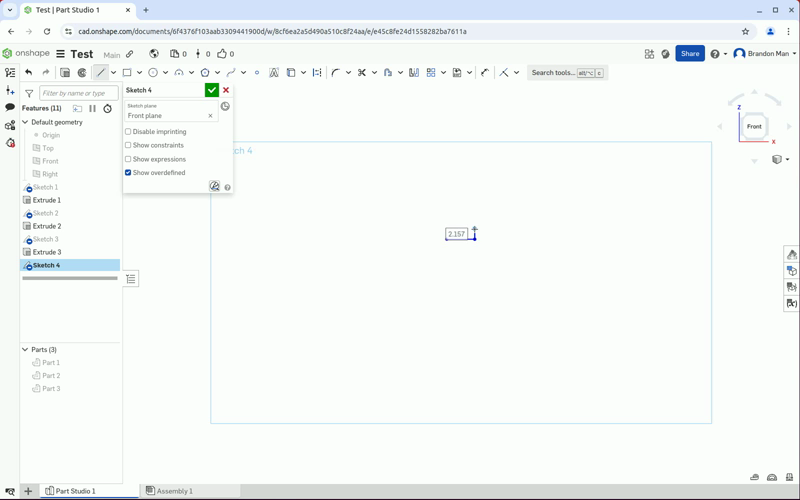
key_down(shift)
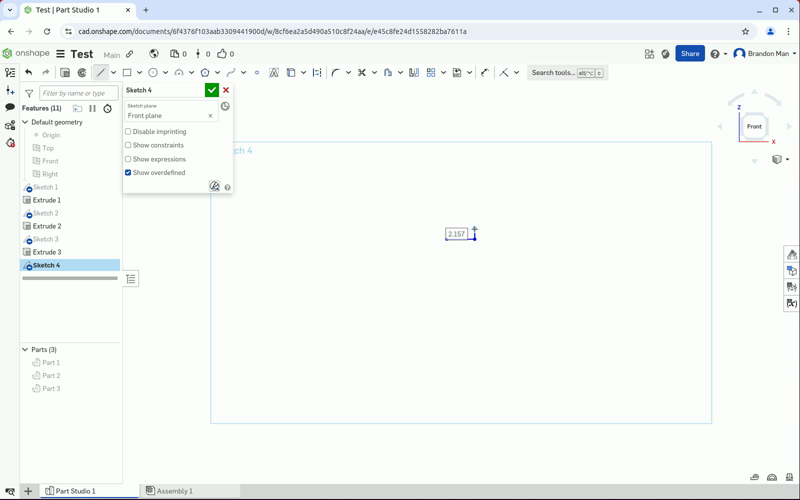
mouse_move(504, 228)
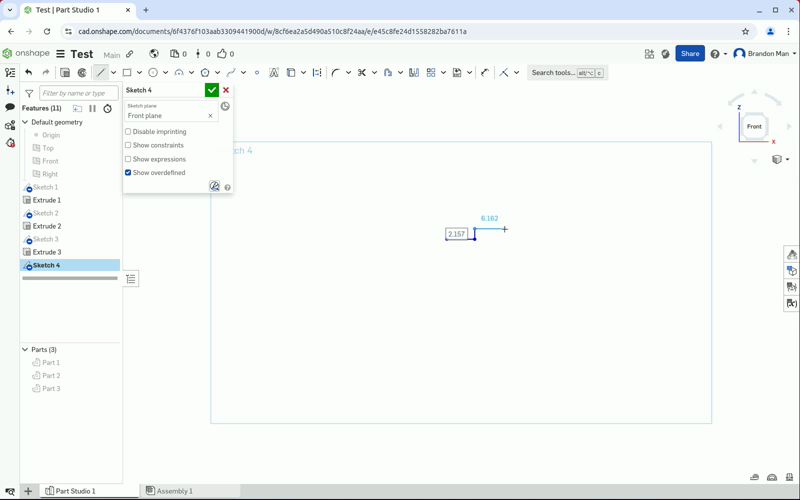
mouse_move(446, 228)
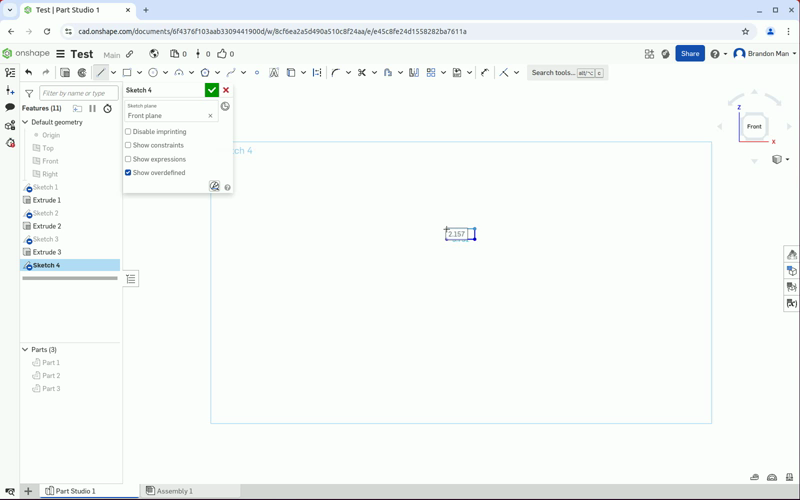
click(446, 228)
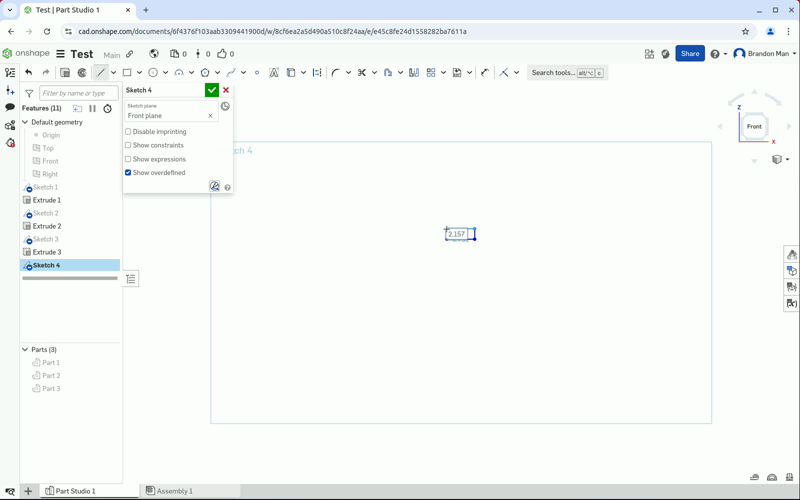
key_up(shift)
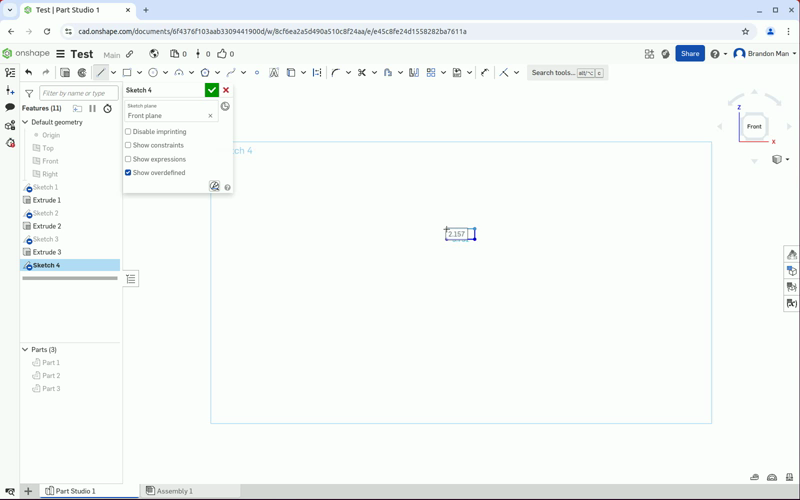
mouse_move(476, 228)
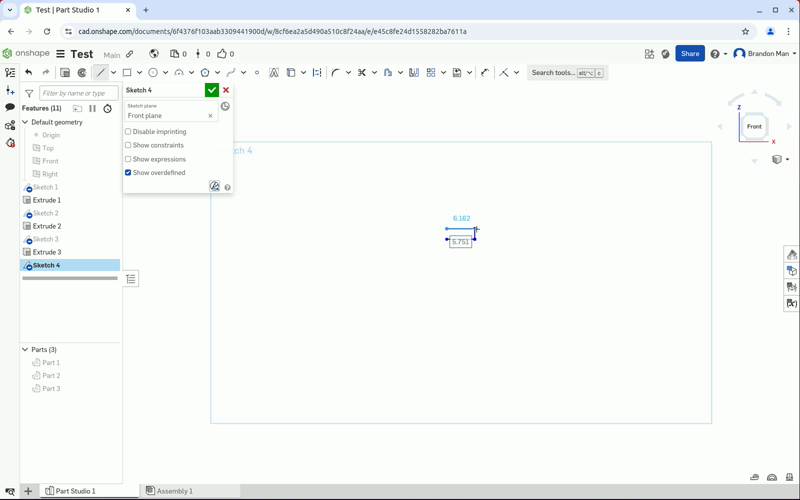
key_down(shift)
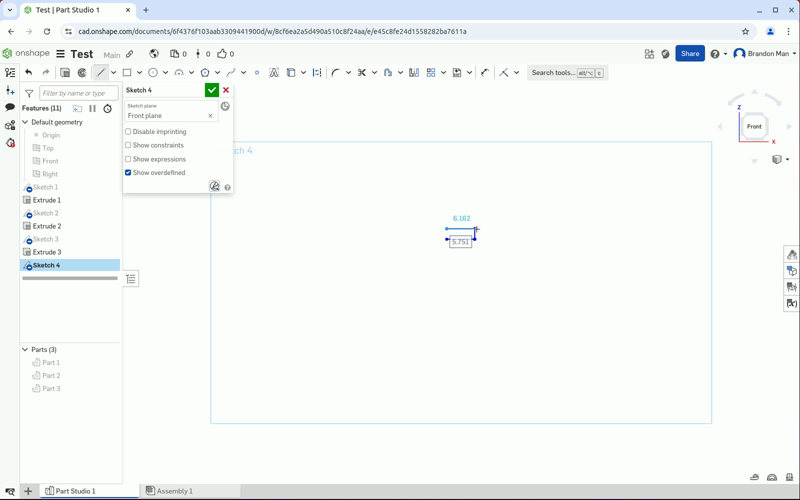
mouse_move(446, 239)
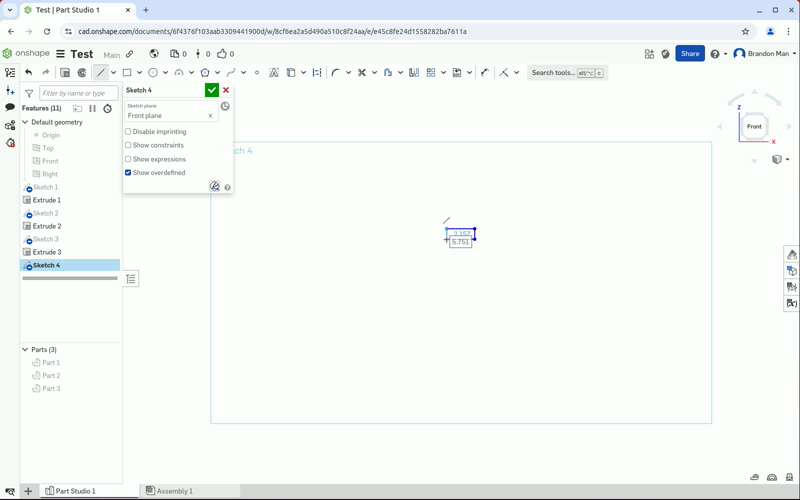
key_up(shift)
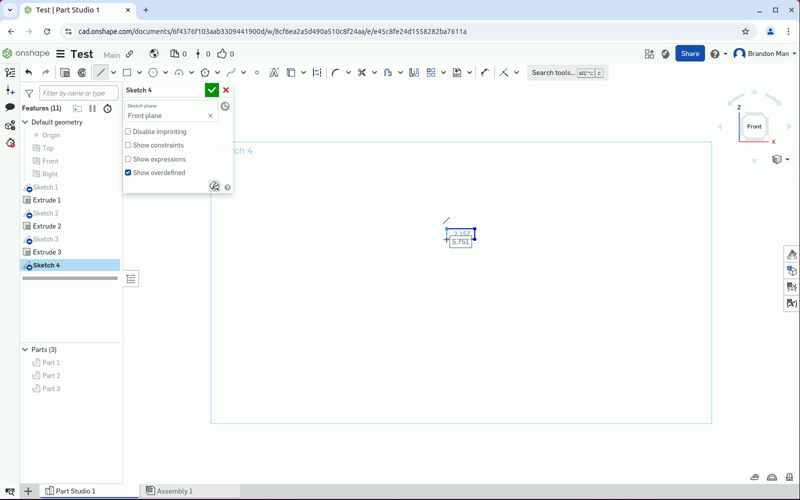
click(446, 239)
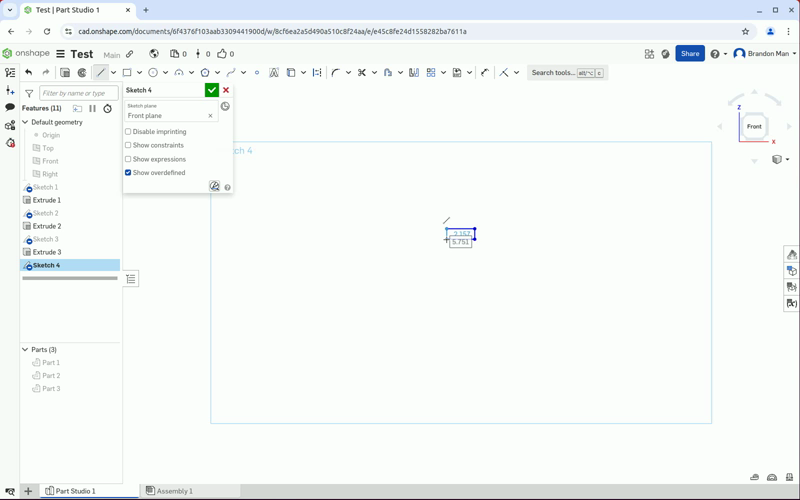
key(esc)
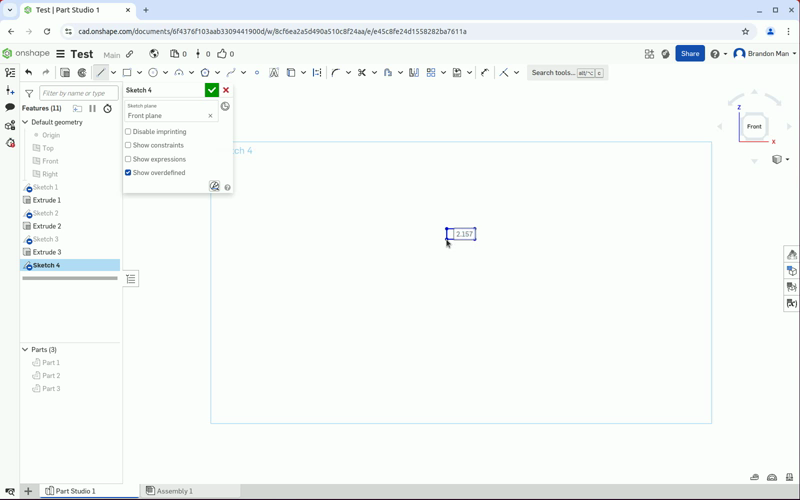
mouse_move(469, 234)
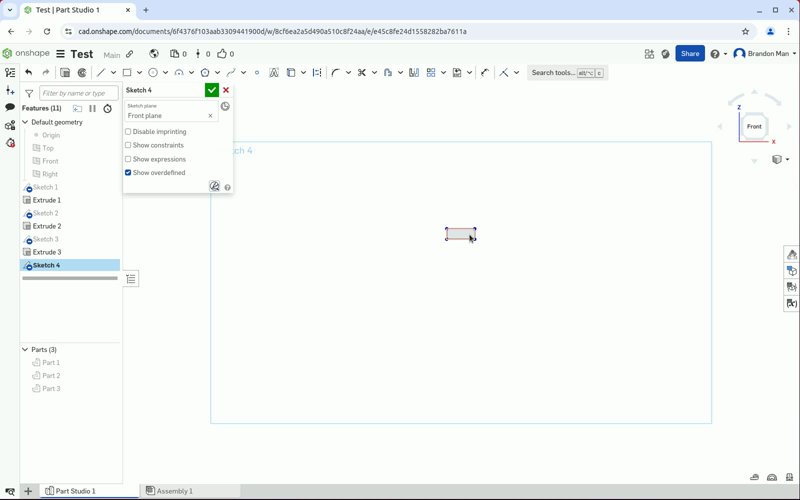
scroll(6)
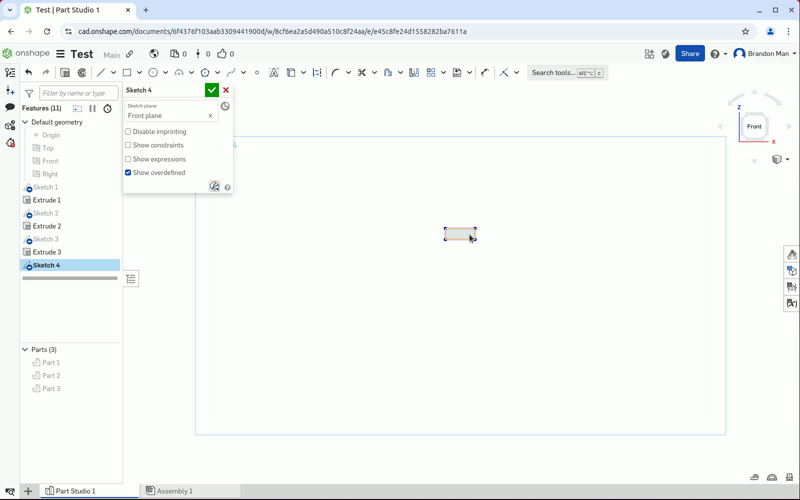
scroll(6)
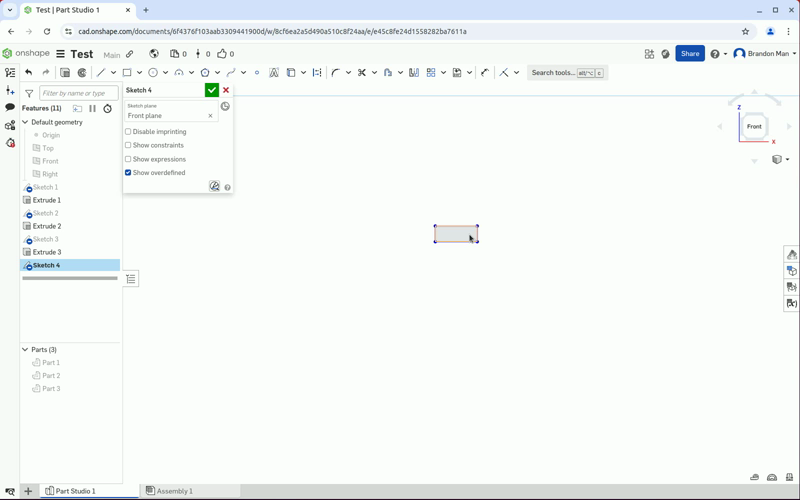
scroll(6)
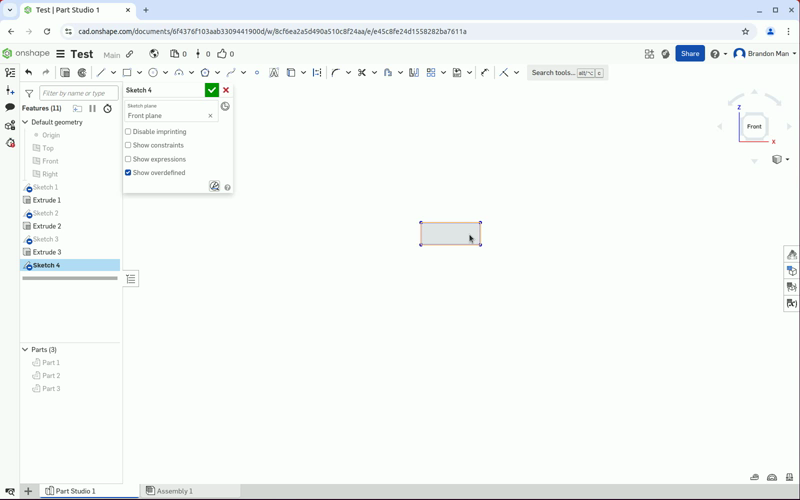
scroll(6)
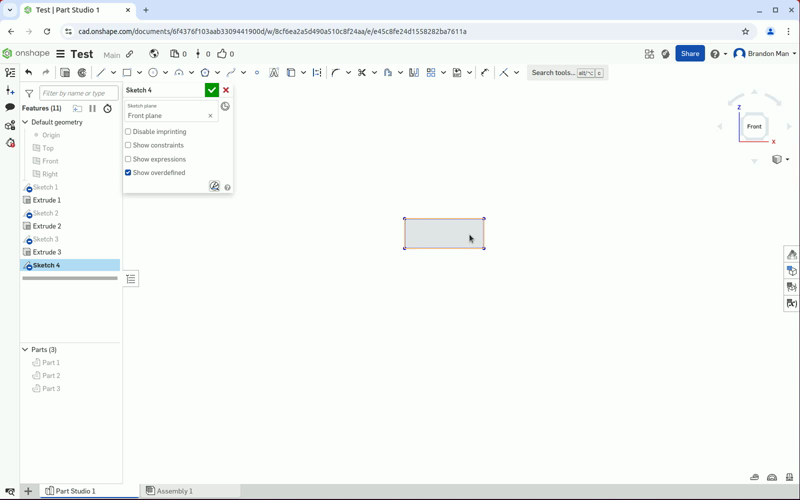
scroll(6)
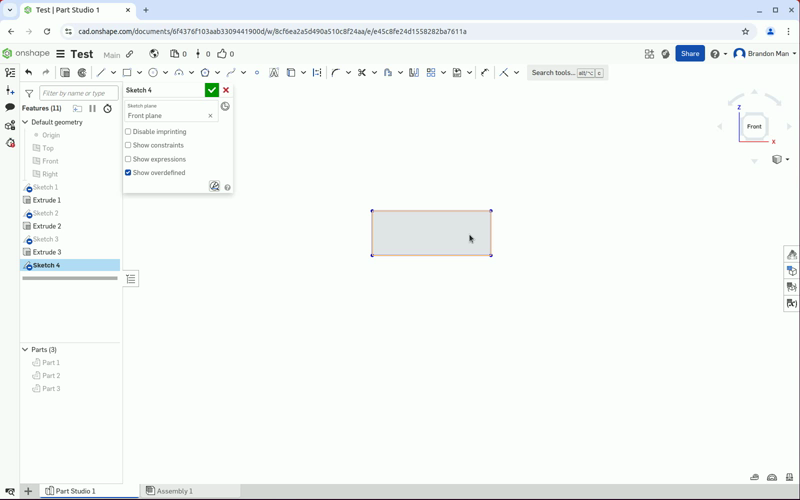
scroll(6)
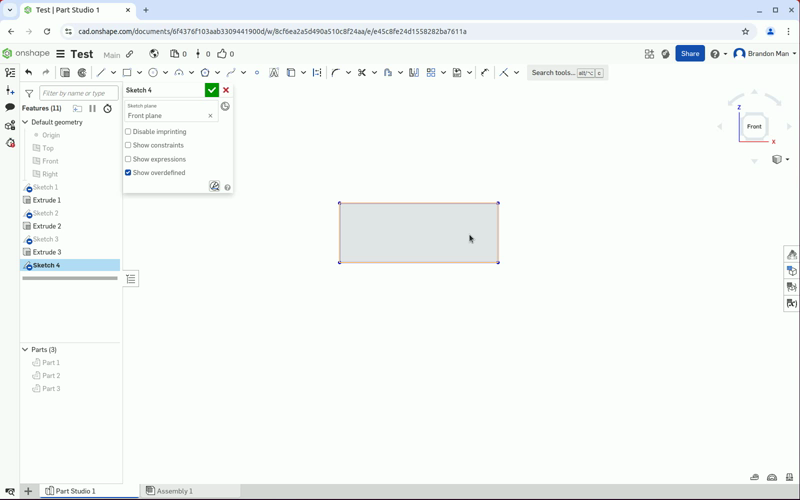
scroll(6)
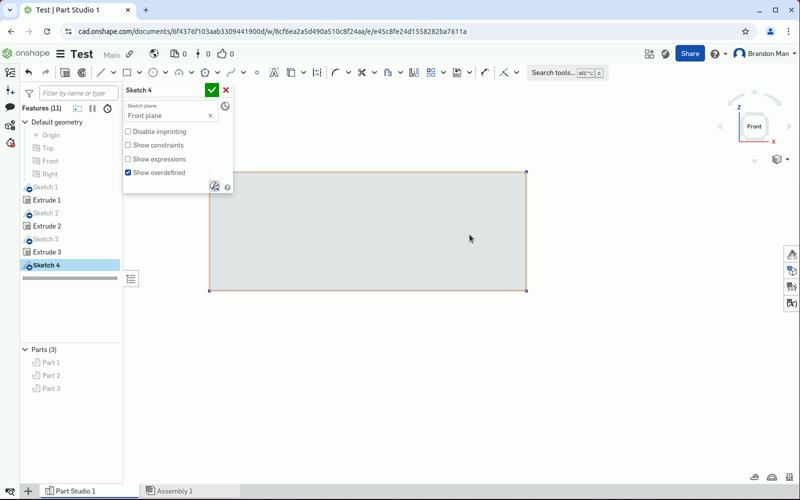
click(469, 234)
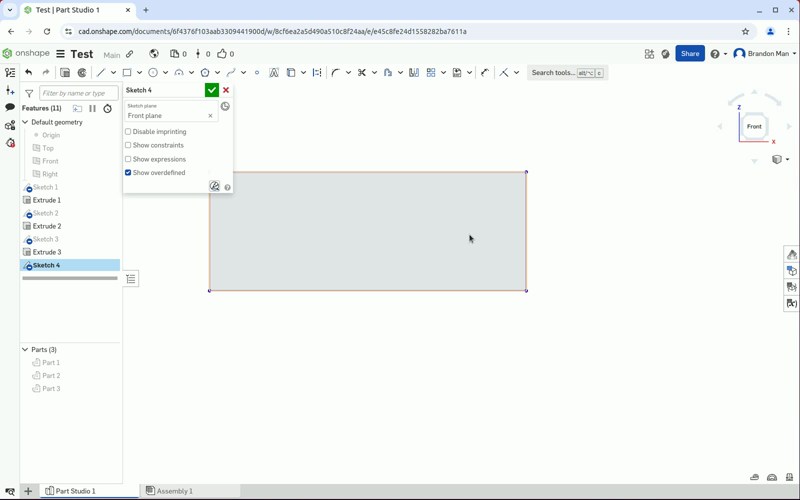
scroll(-6)
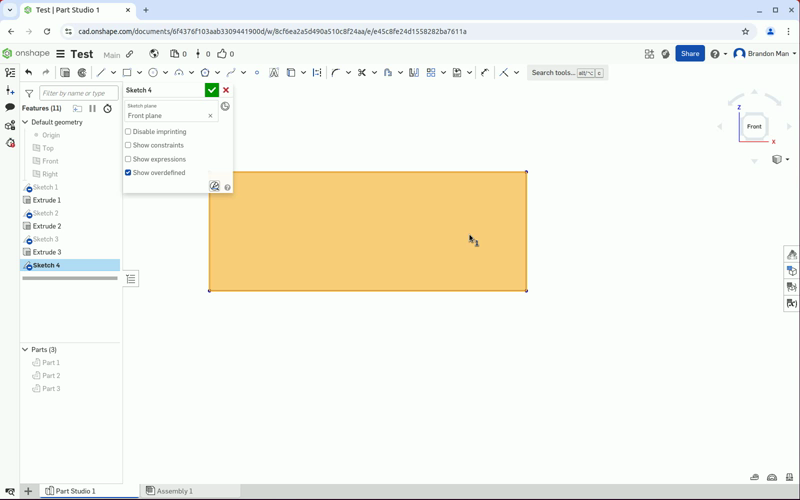
scroll(-6)
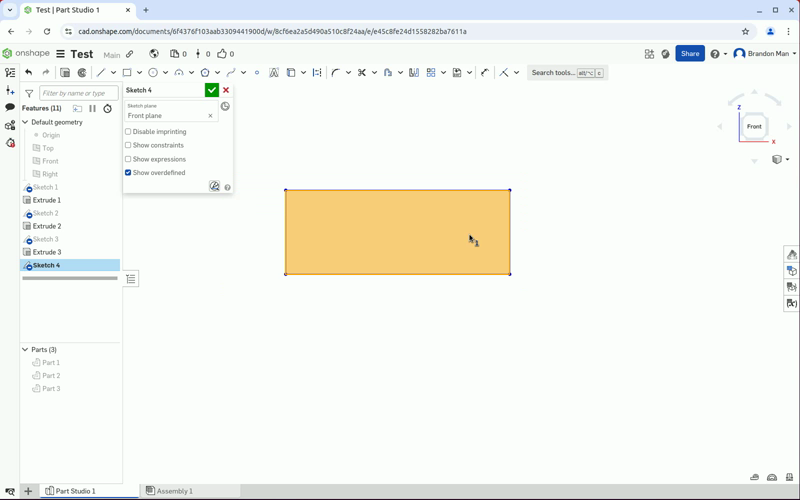
scroll(-6)
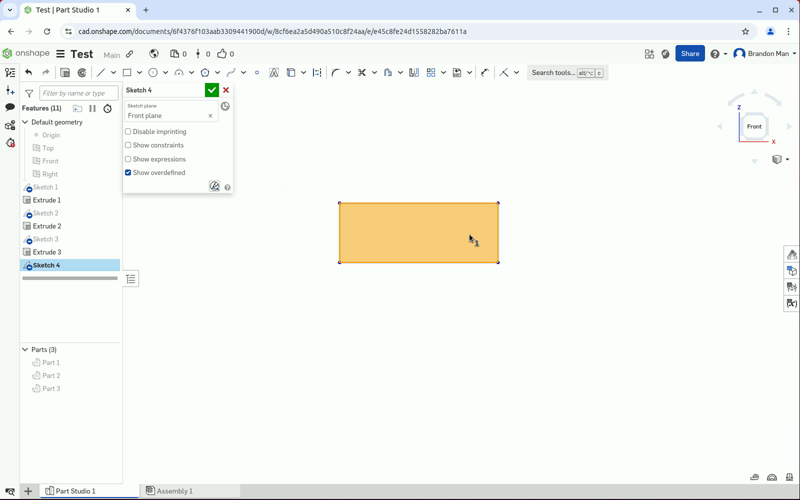
scroll(-6)
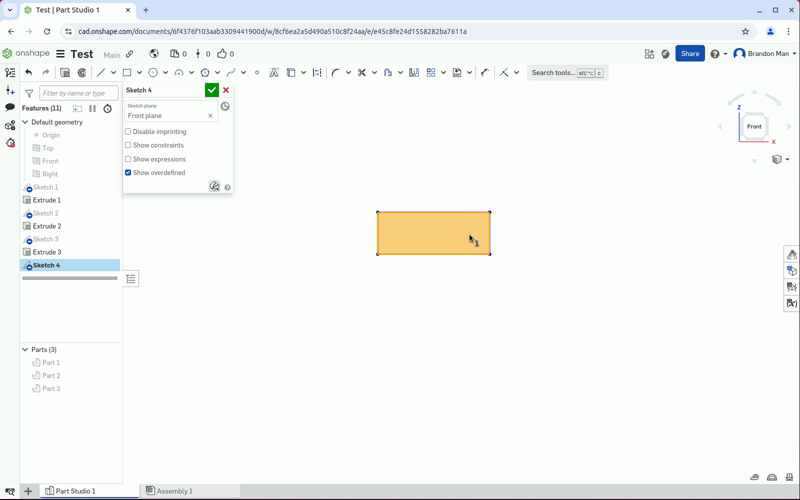
scroll(-6)
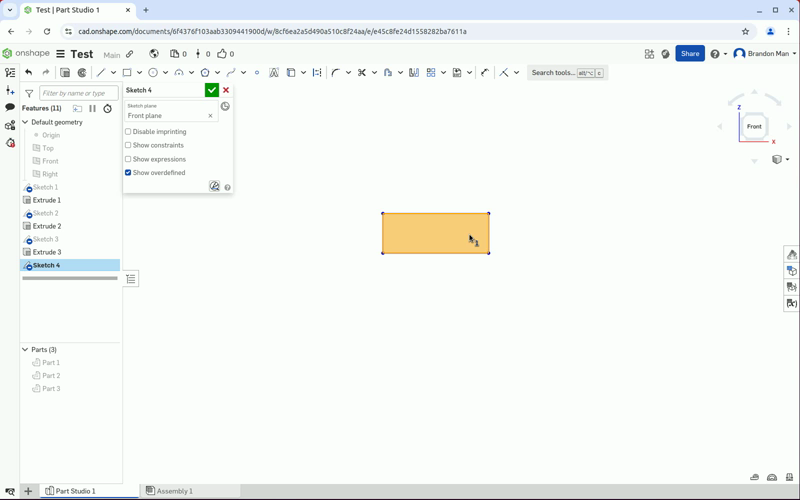
scroll(-6)
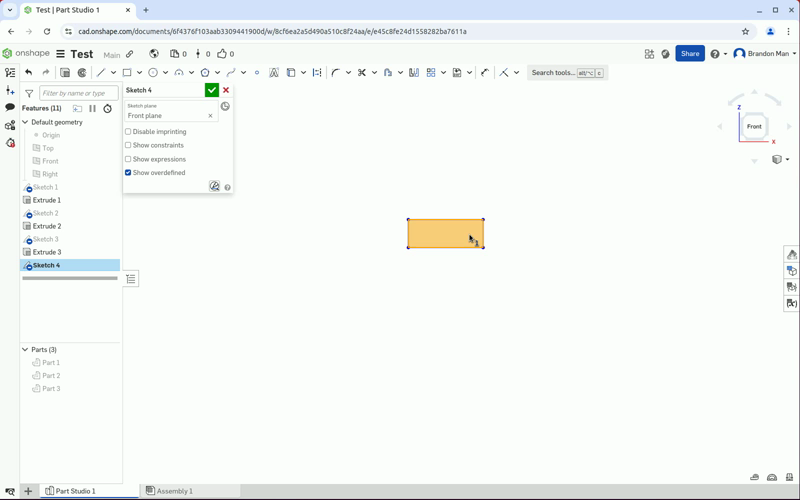
scroll(-6)
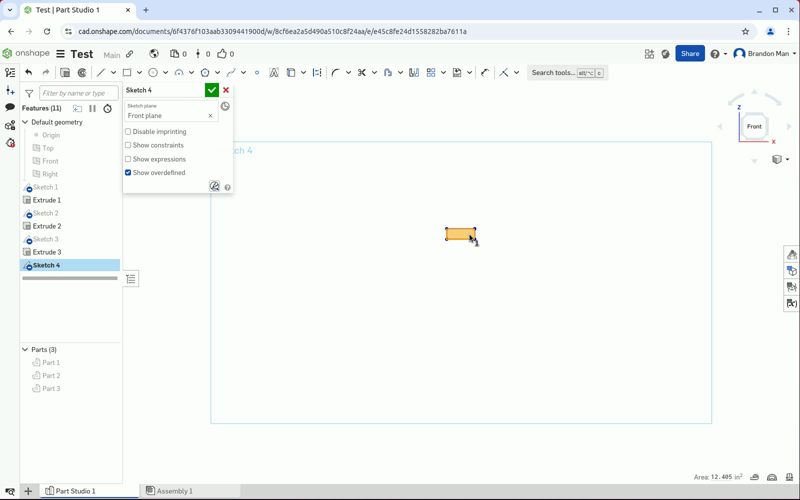
mouse_move(73, 352)
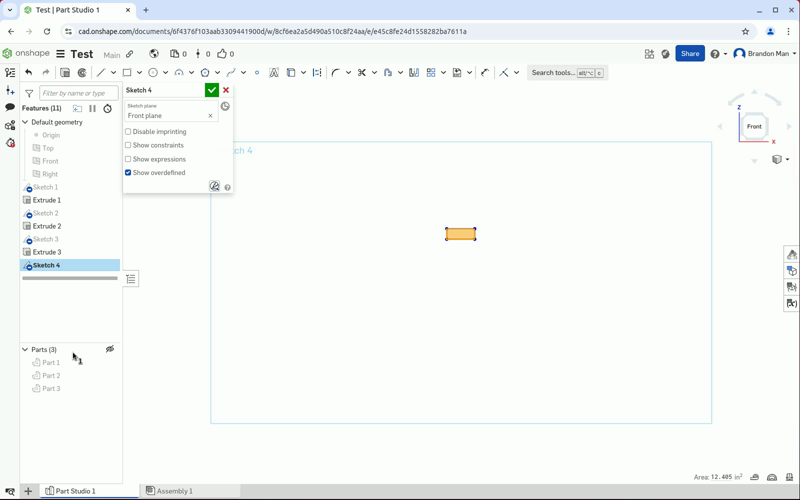
key(shift+y)
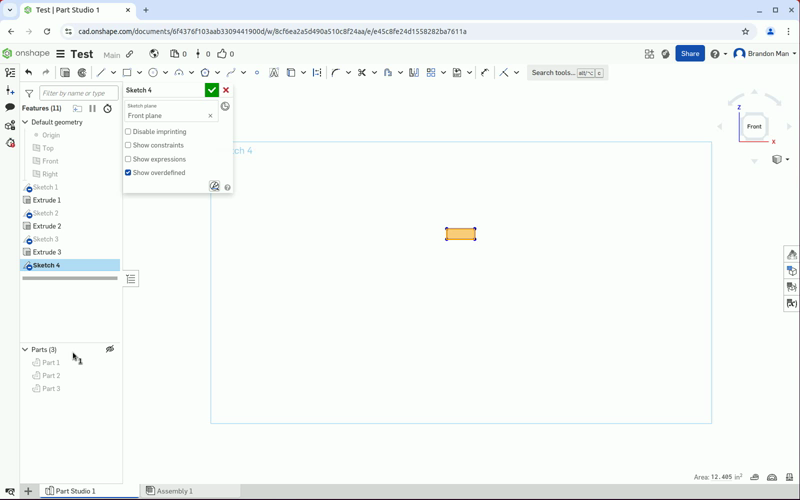
key(shift+e)
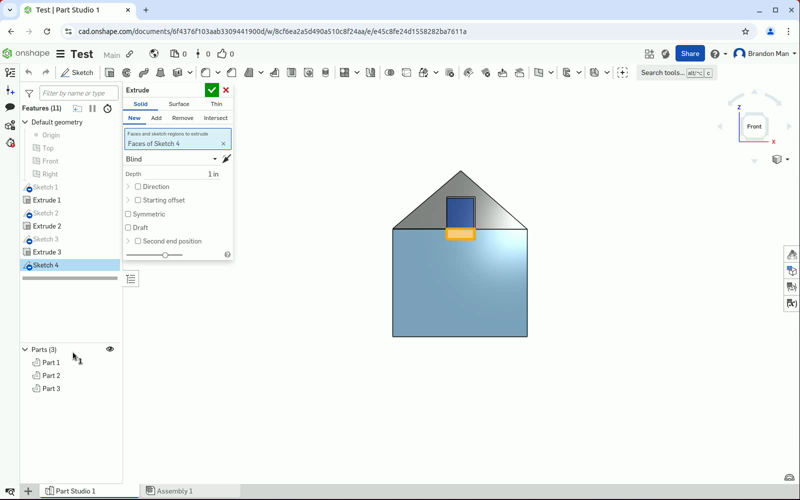
mouse_move(143, 106)
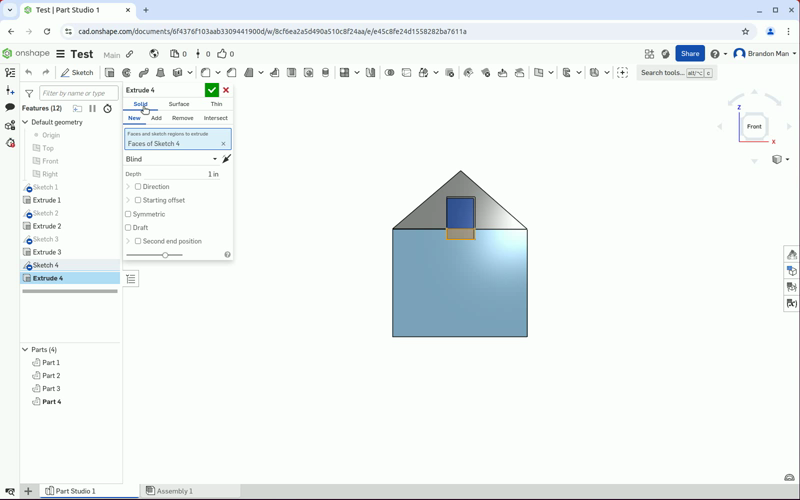
click(143, 106)
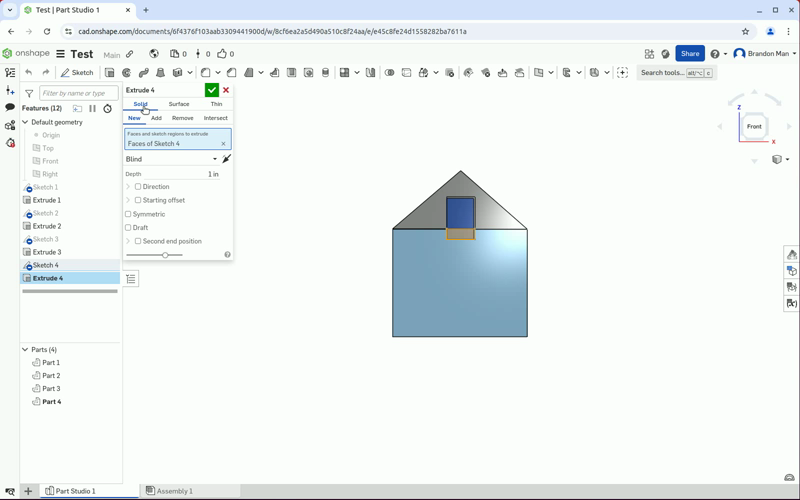
mouse_move(137, 120)
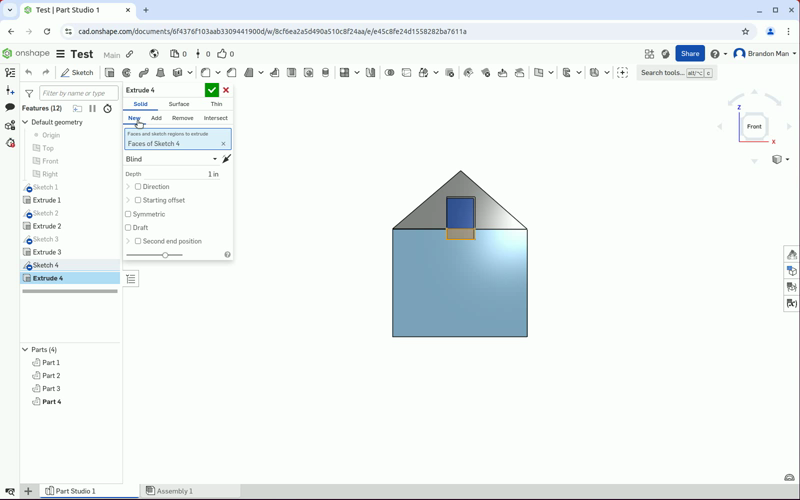
click(137, 120)
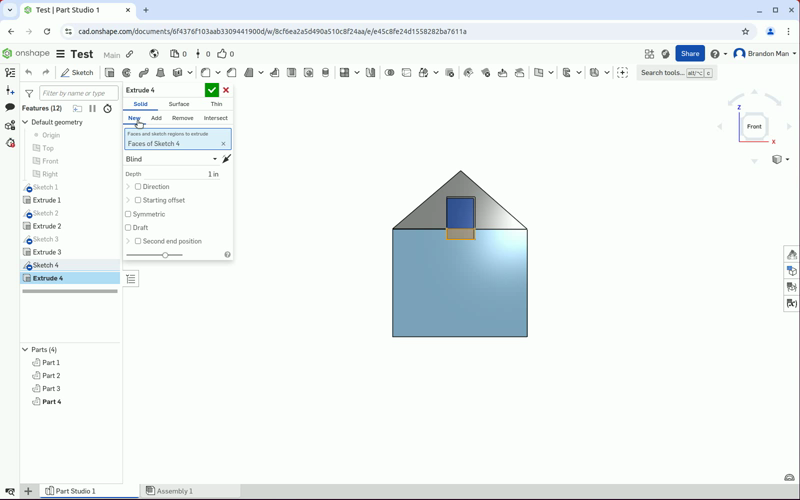
key(tab, 4)
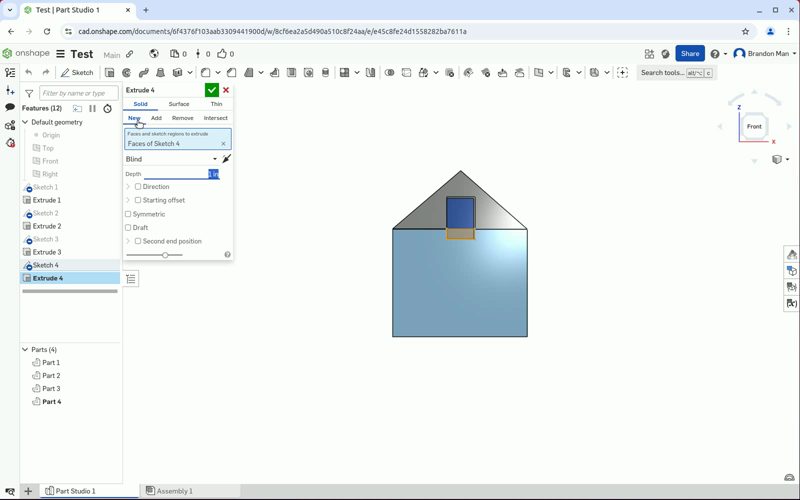
text(23.108)
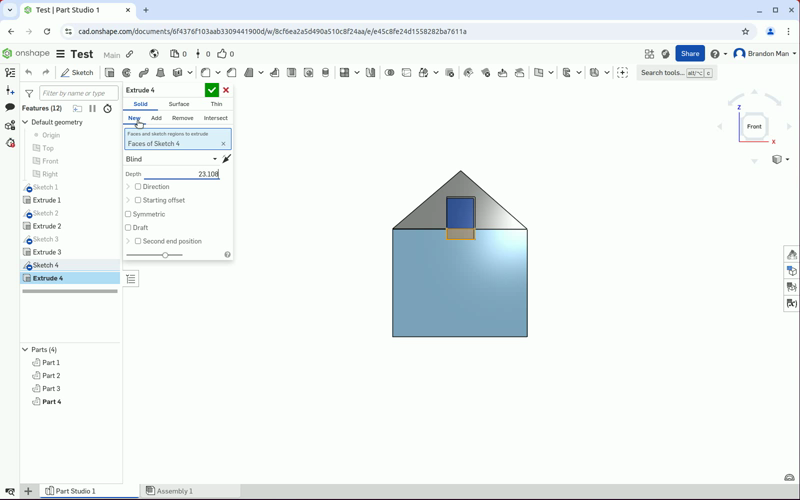
key(tab, 3)
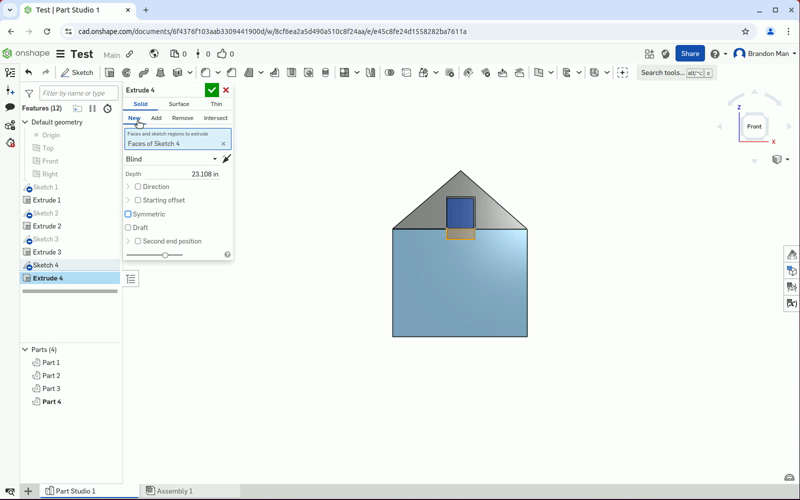
key(space)
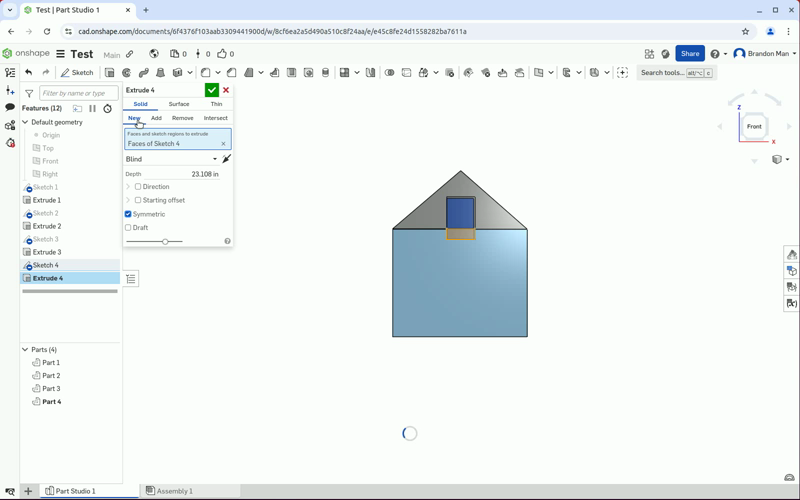
key(enter)
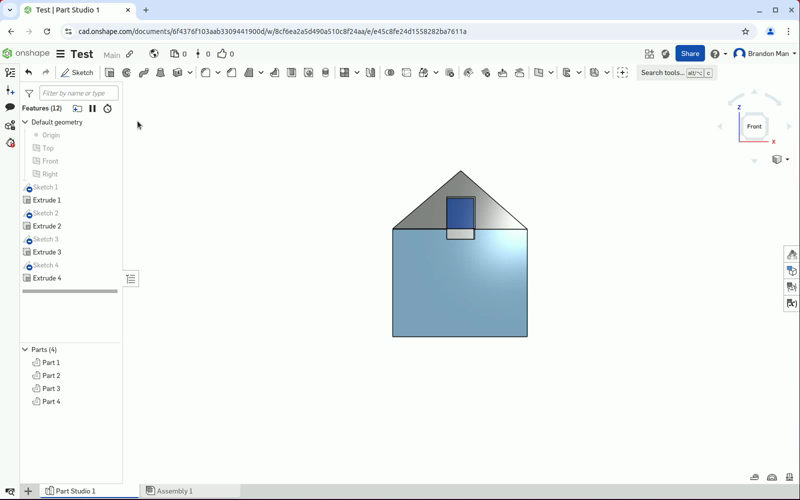
key(shift+h)
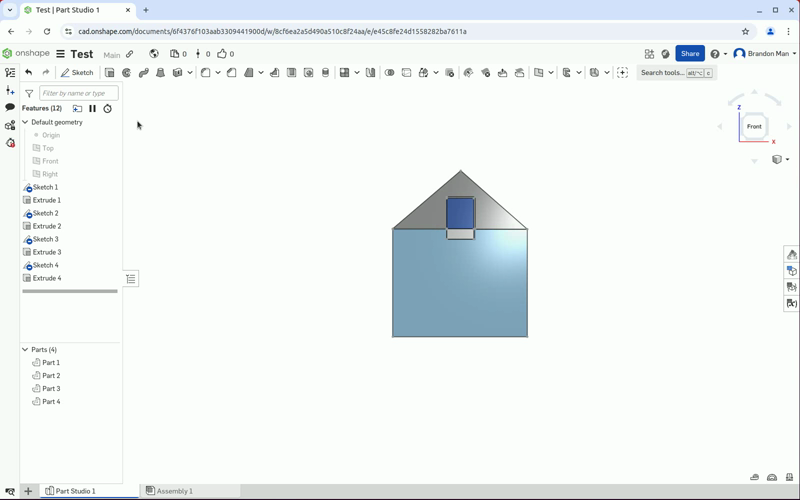
key(shift+h)
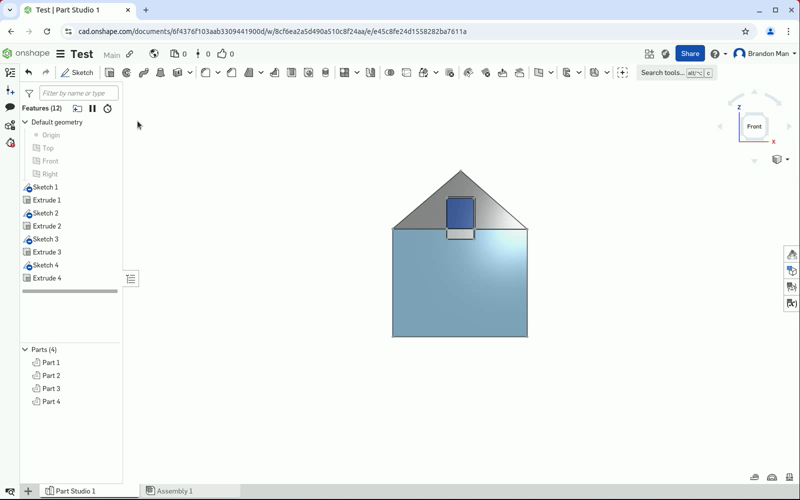
key(shift+7)
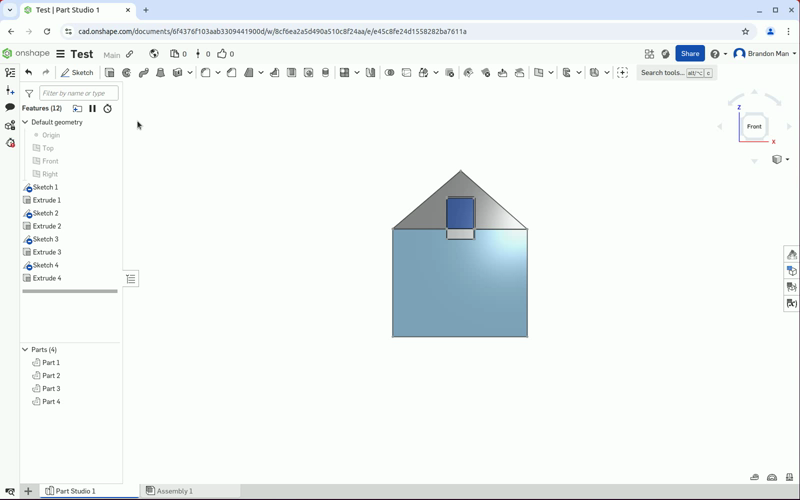
key(left, 2)
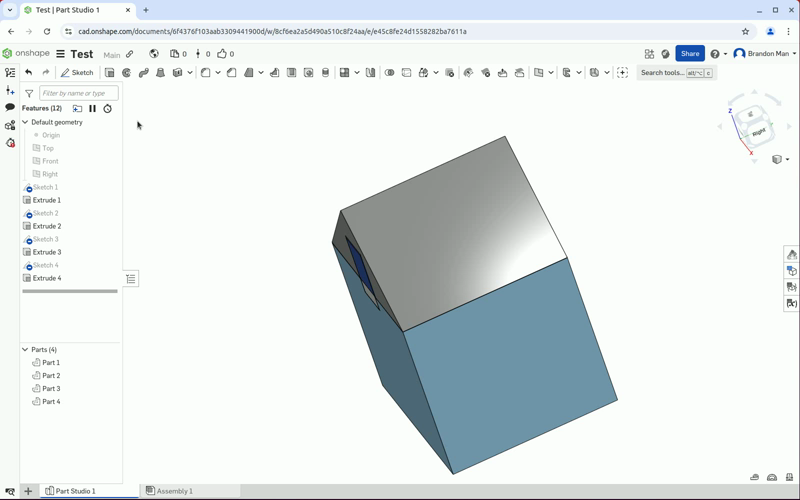
key(down, 2)
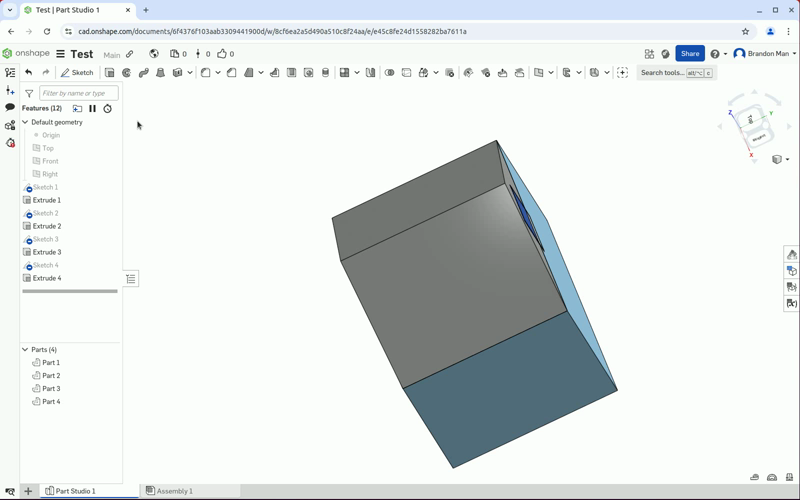
key(up, 2)
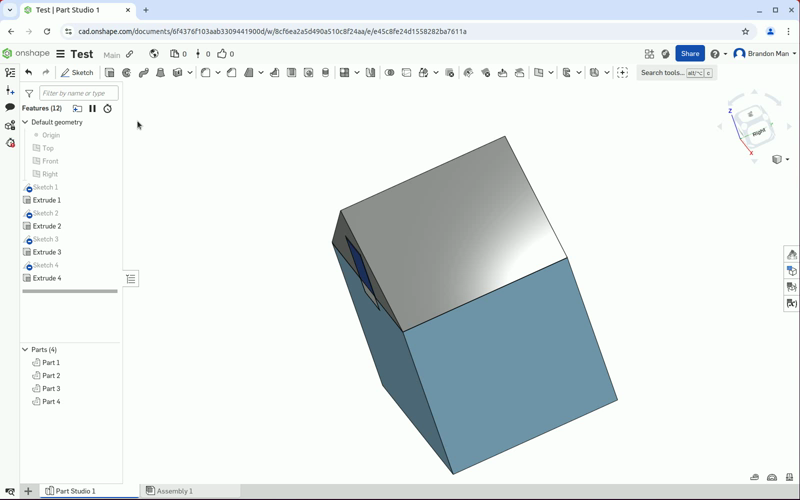
key(right, 2)
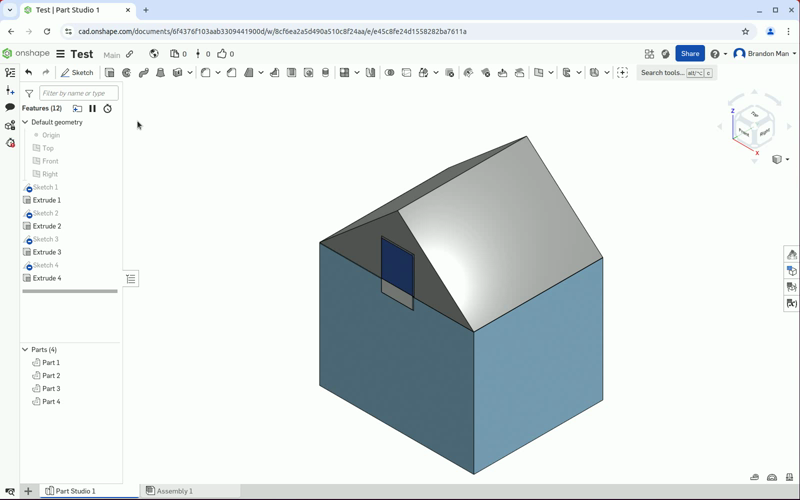
mouse_move(73, 189)
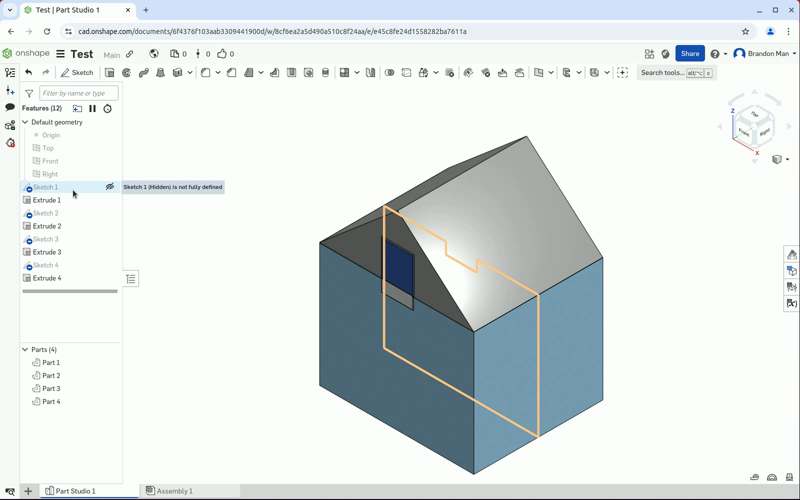
click(73, 189)